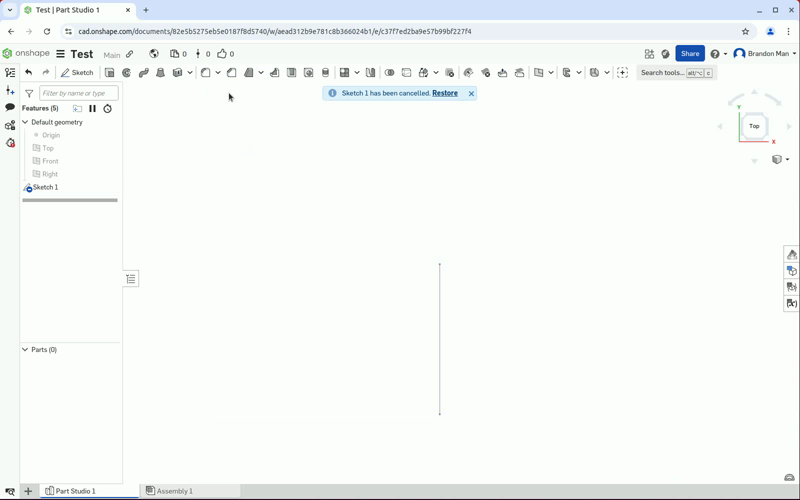
key(shift+h)
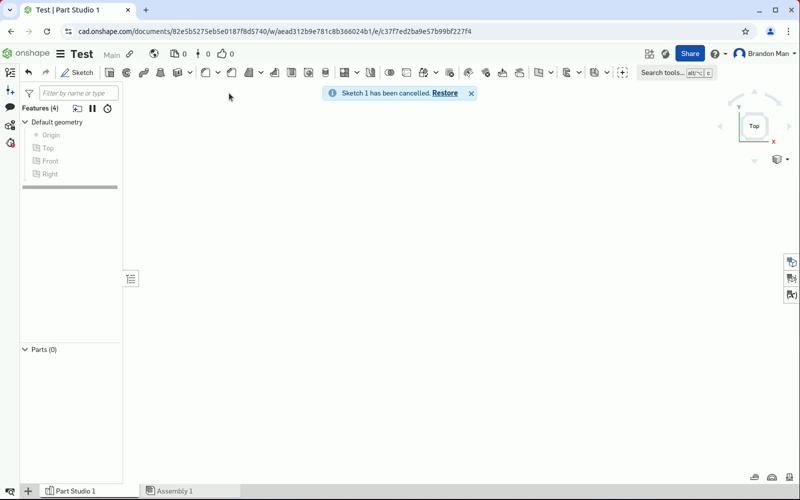
mouse_move(73, 352)
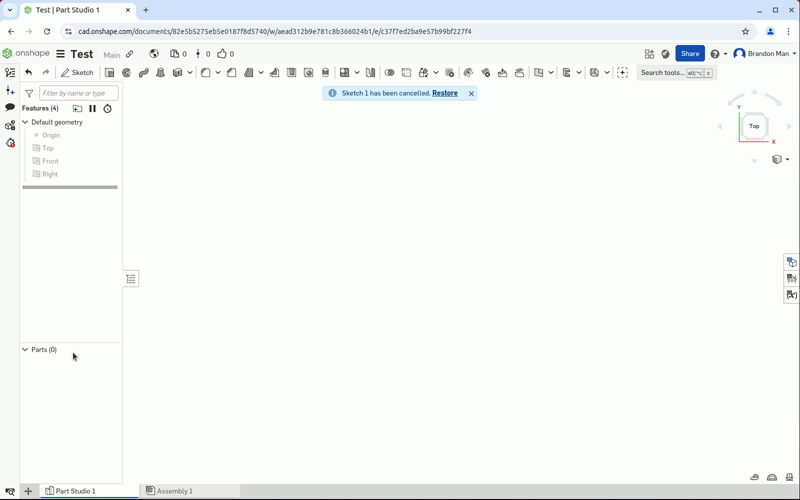
key(y)
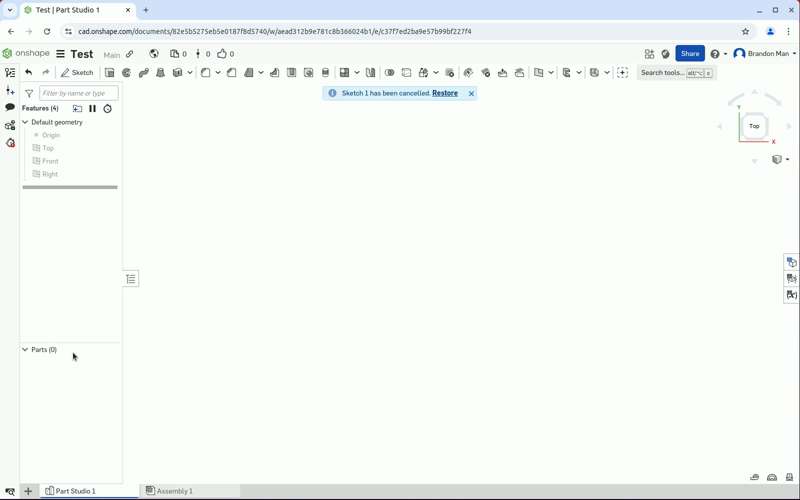
key(shift+p)
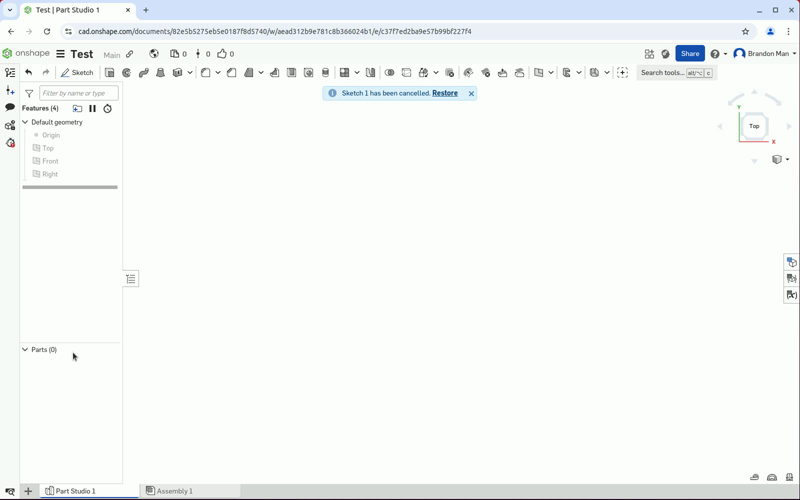
key(space)
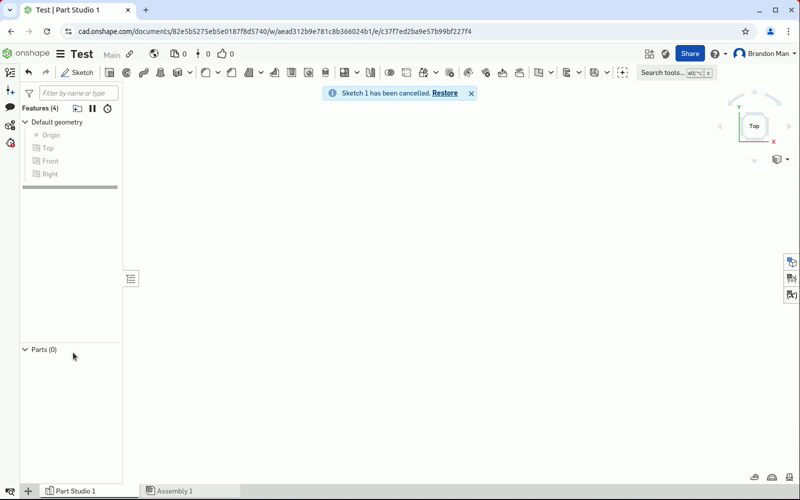
key_down(shift)
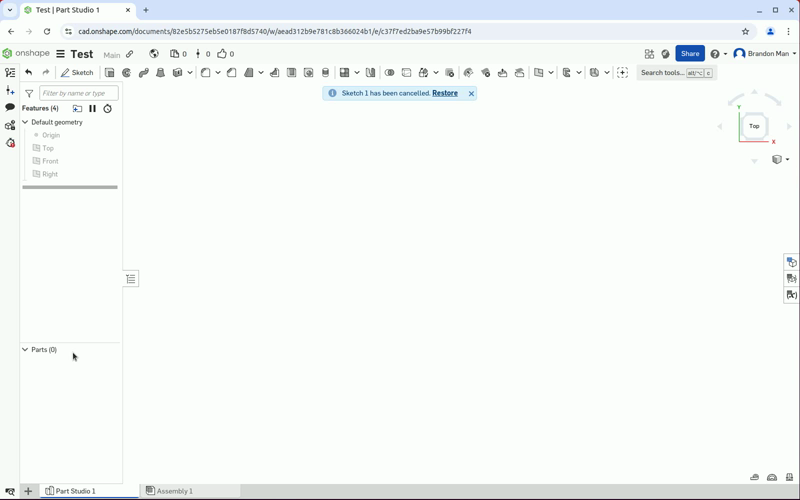
key(up)
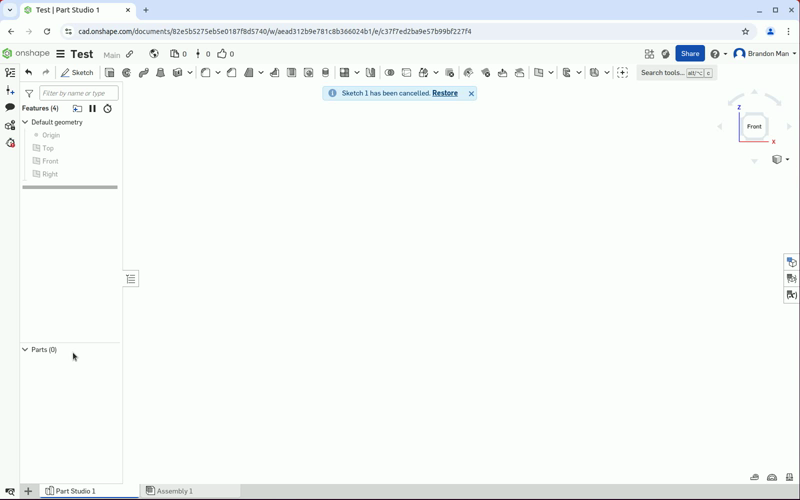
key_up(shift)
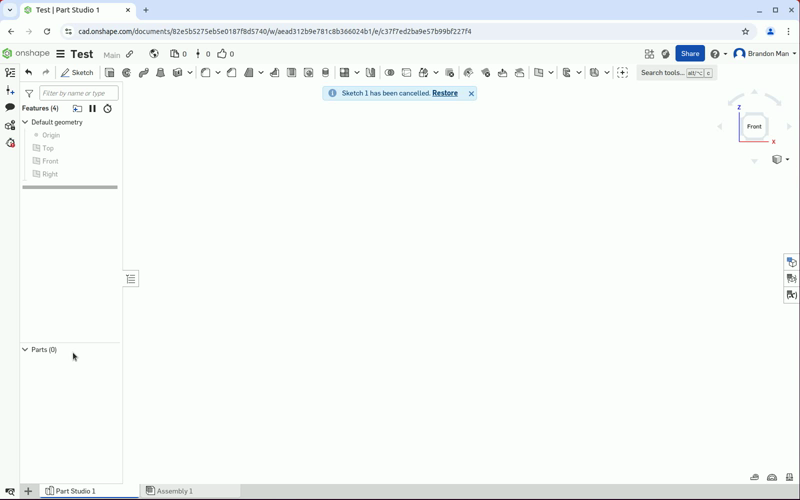
mouse_move(73, 352)
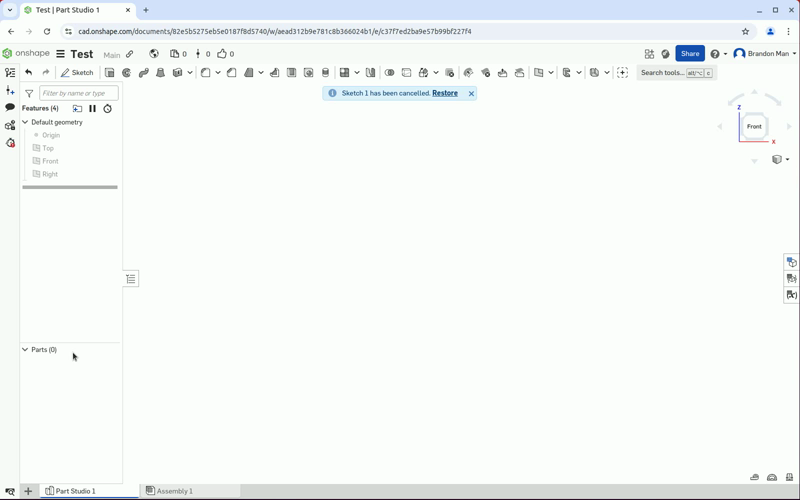
key(shift+y)
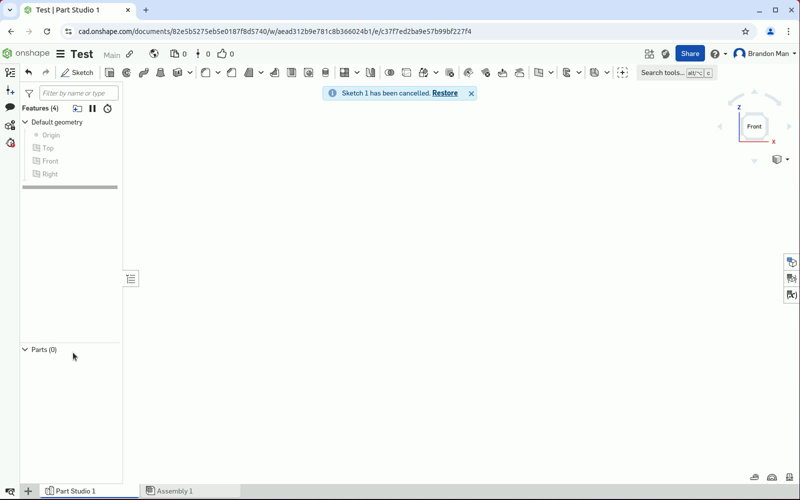
key(shift+s)
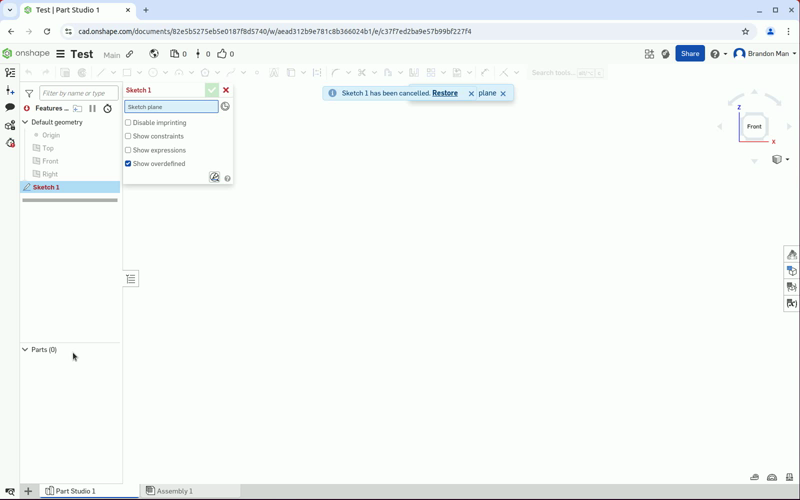
mouse_move(73, 163)
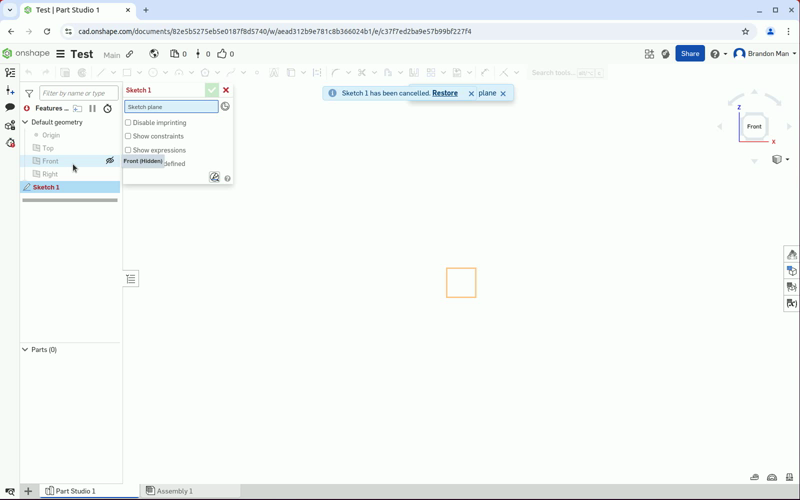
click(73, 163)
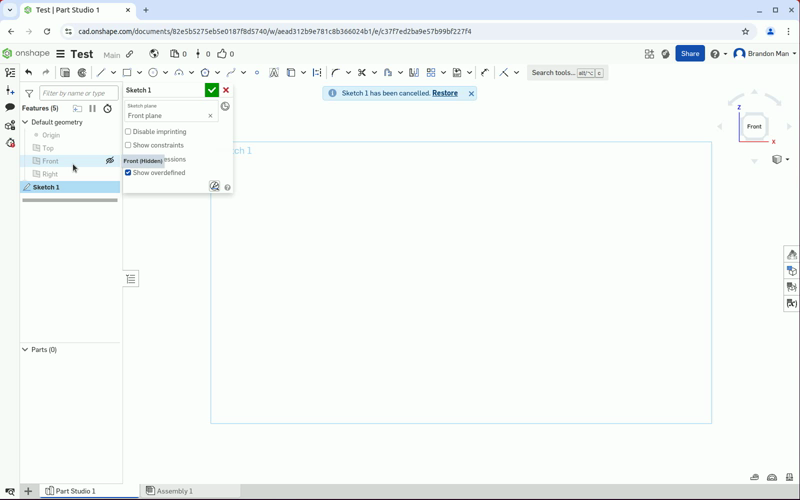
mouse_move(73, 352)
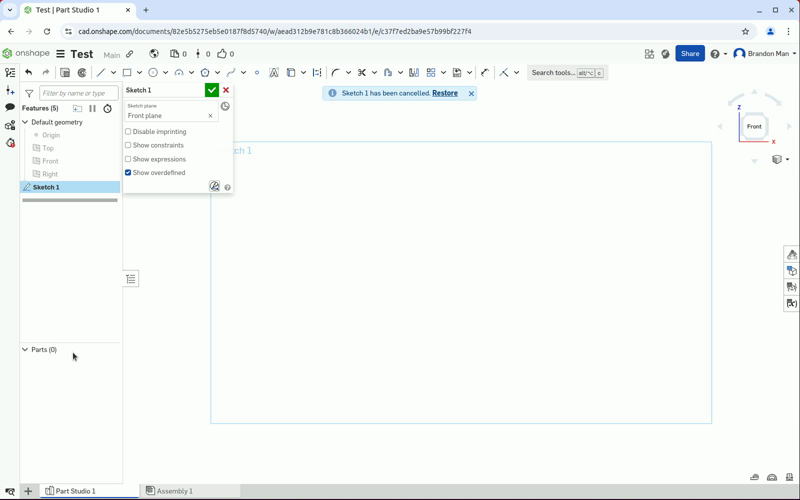
key(y)
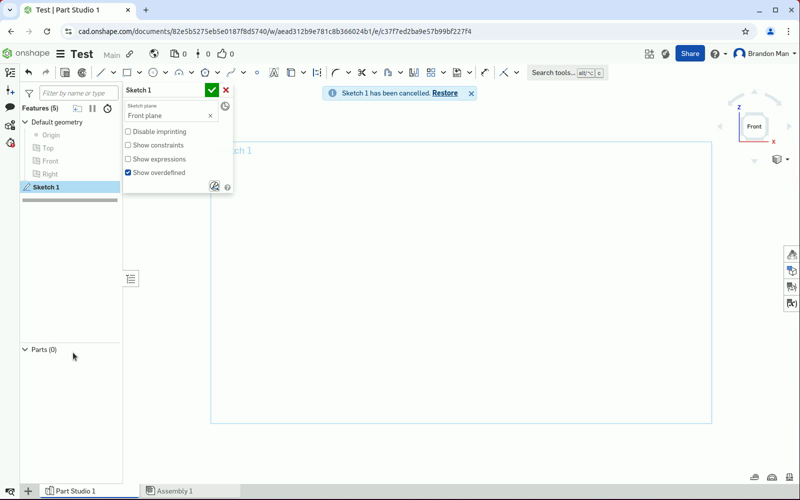
key(c)
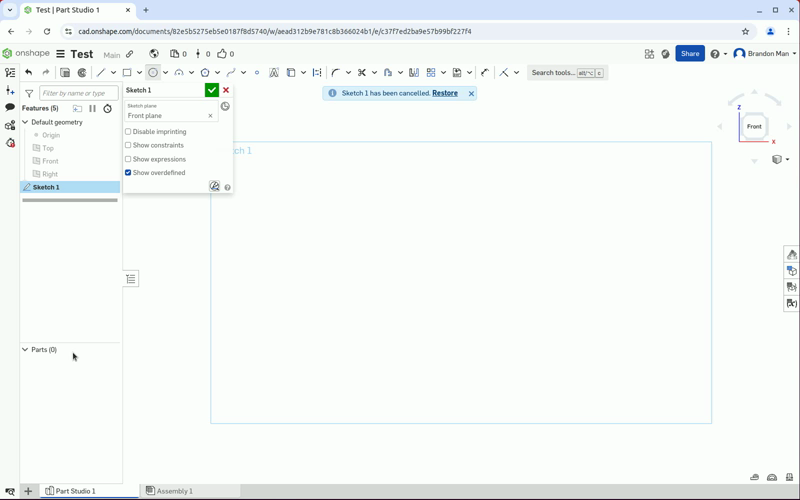
key_down(shift)
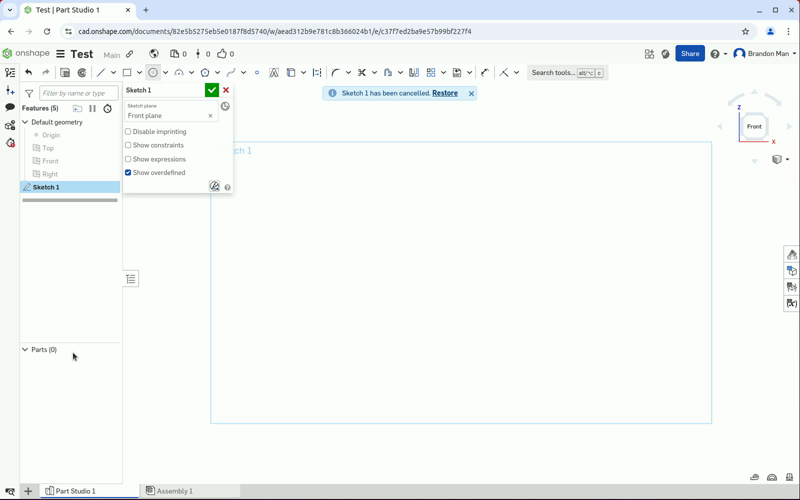
mouse_move(461, 207)
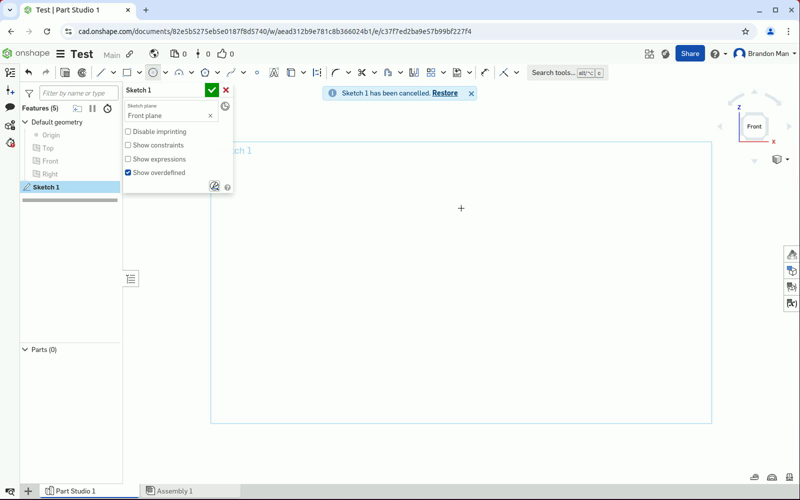
click(461, 207)
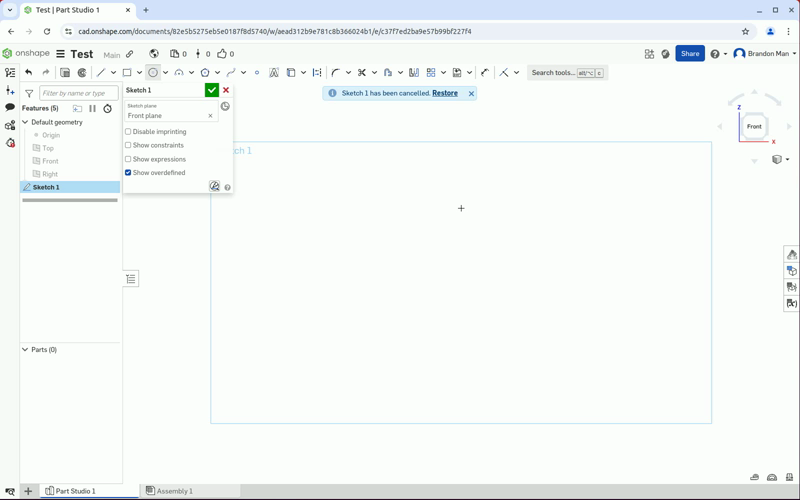
key_up(shift)
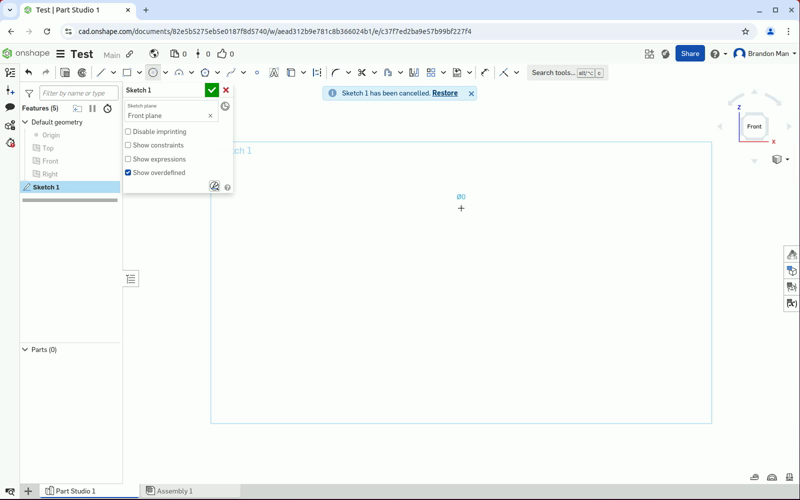
mouse_move(498, 207)
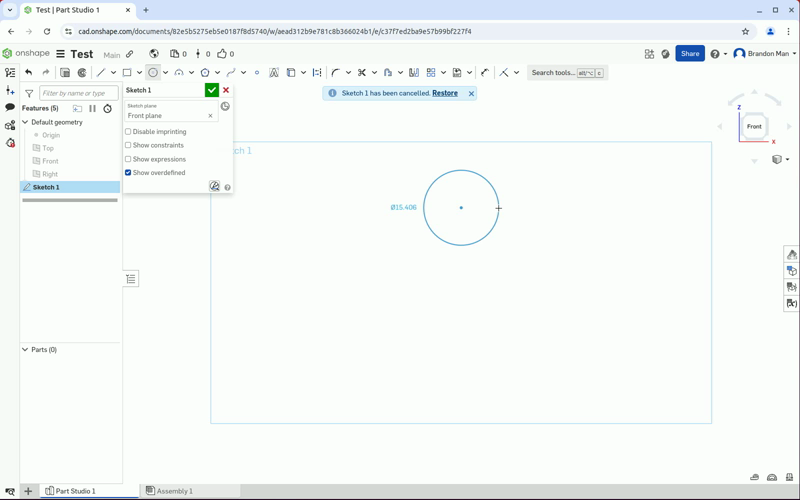
click(498, 207)
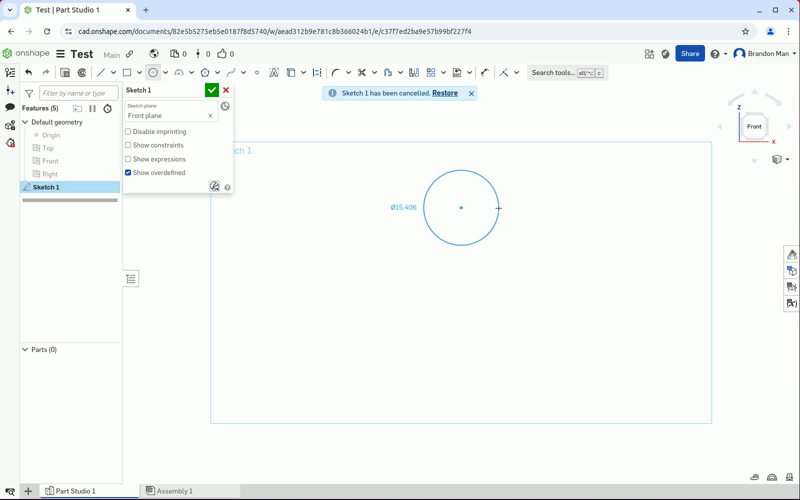
key(esc)
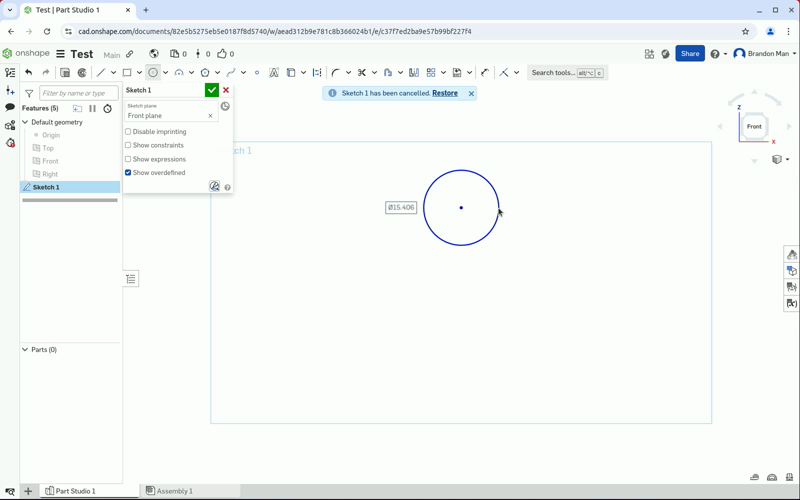
key(c)
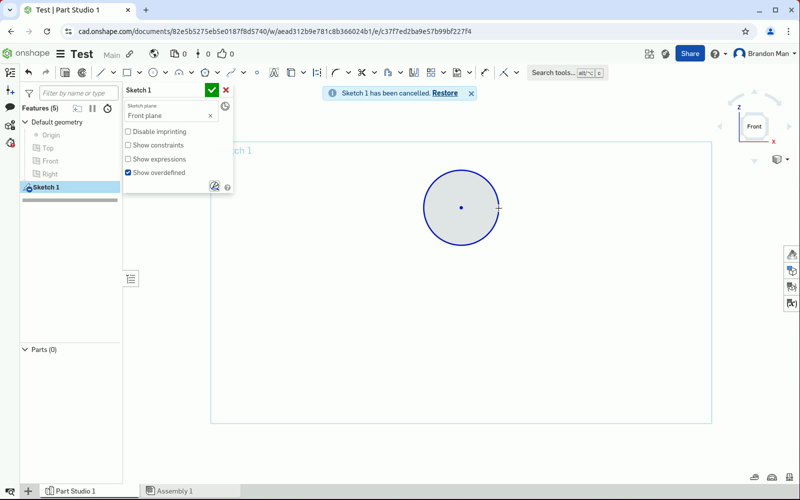
key_down(shift)
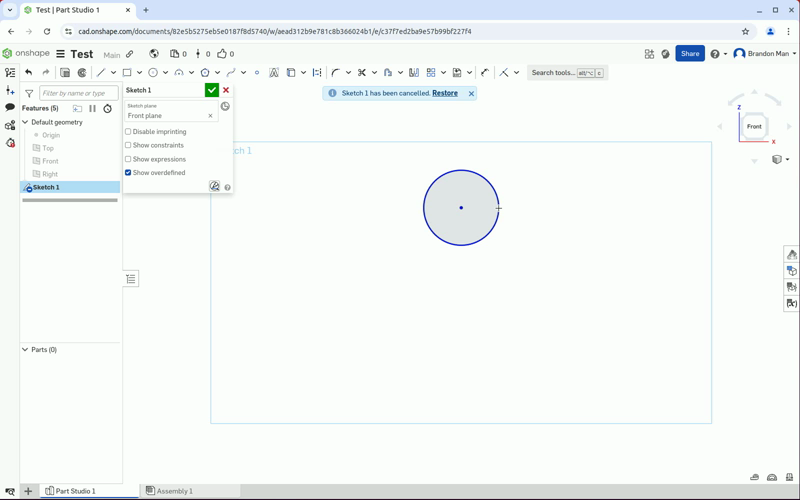
mouse_move(461, 207)
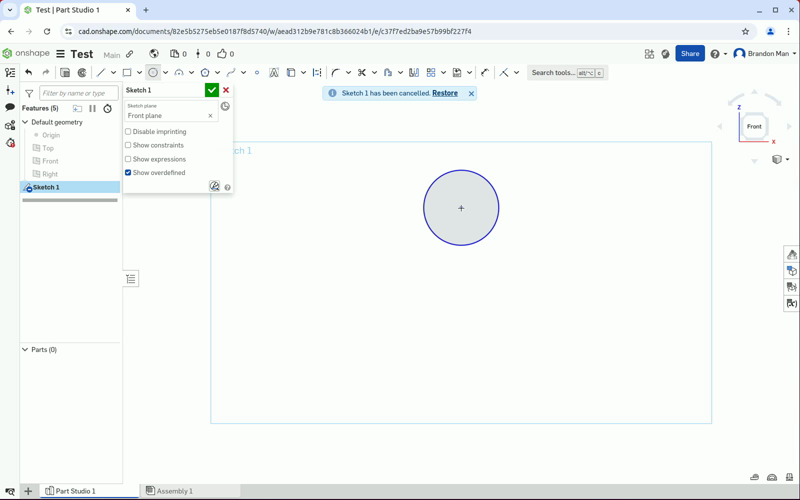
click(461, 207)
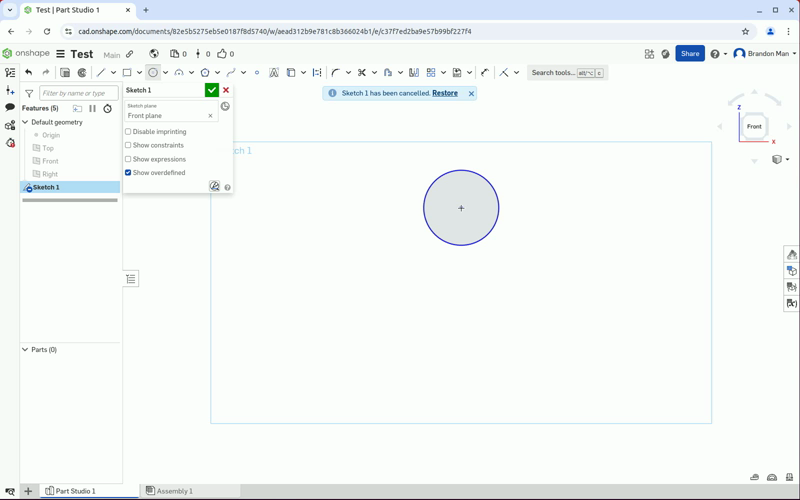
key_up(shift)
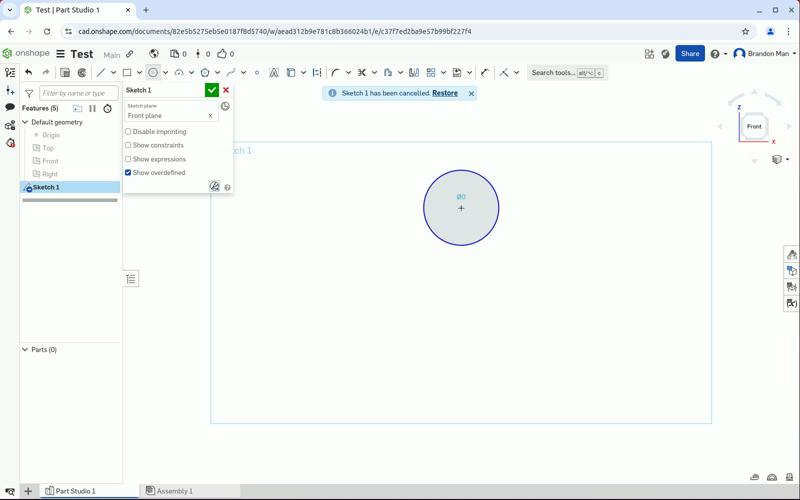
mouse_move(486, 207)
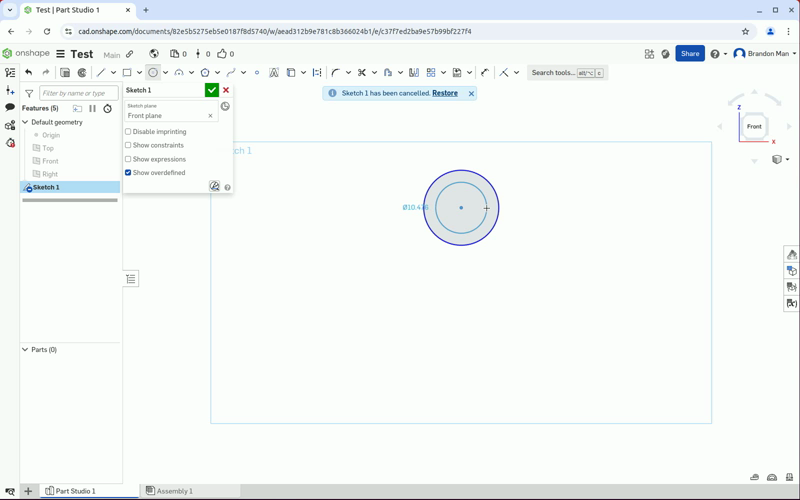
click(486, 207)
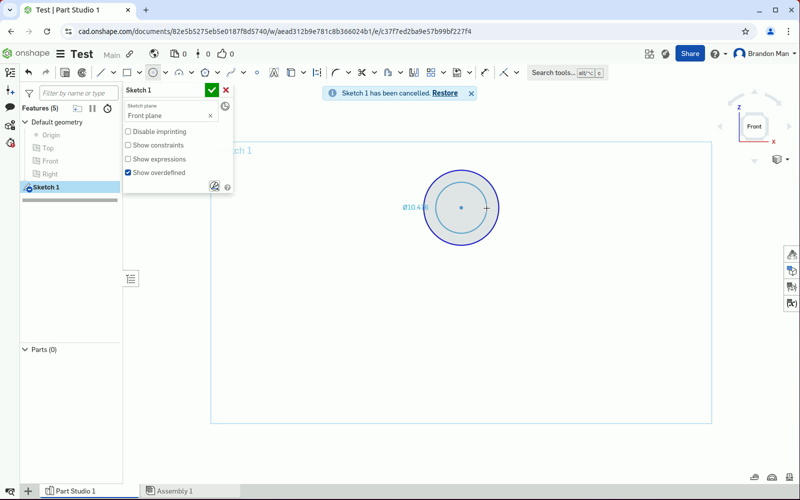
key(esc)
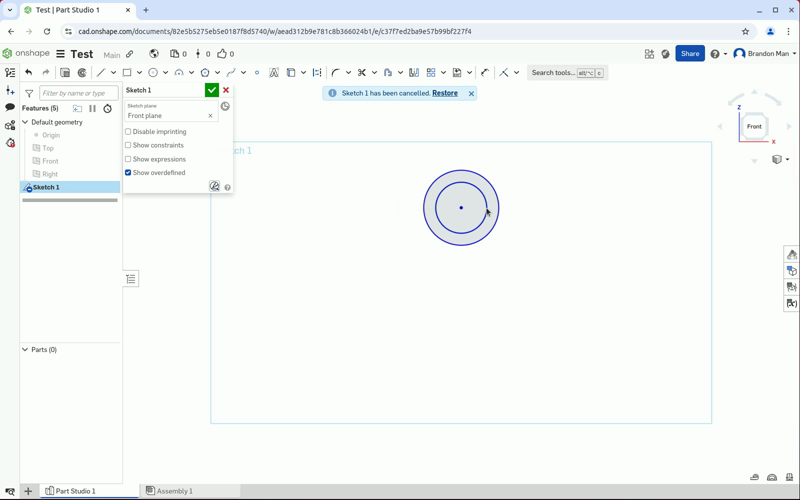
mouse_move(486, 220)
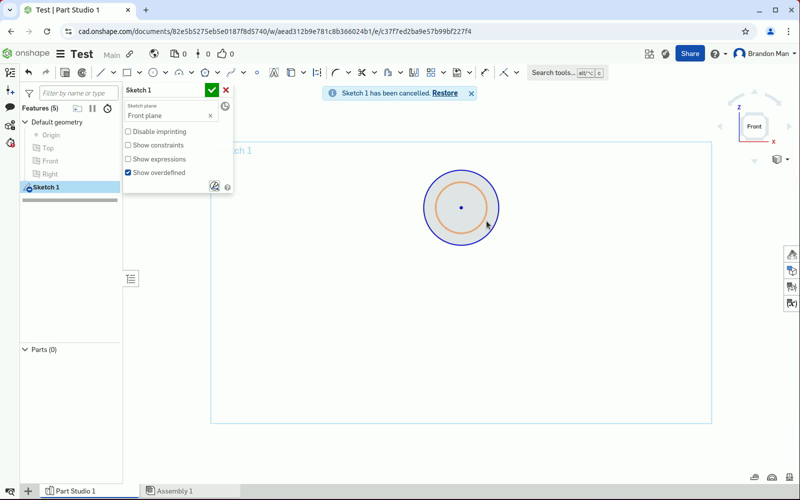
click(486, 220)
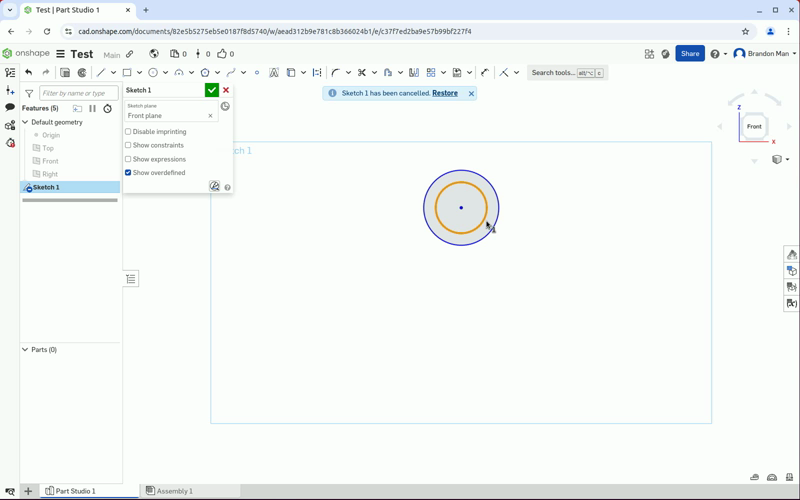
mouse_move(73, 352)
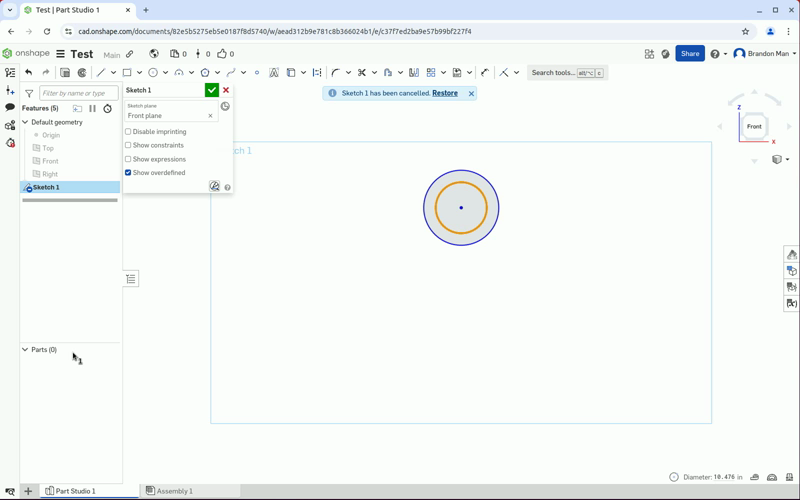
key(shift+y)
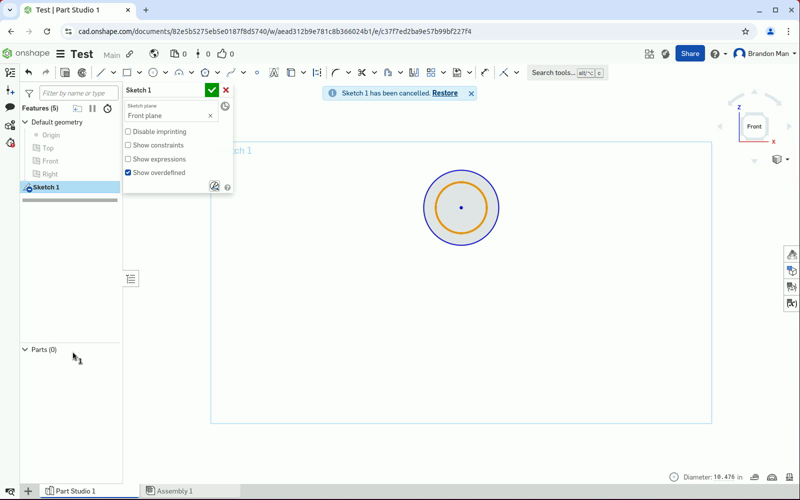
key(shift+e)
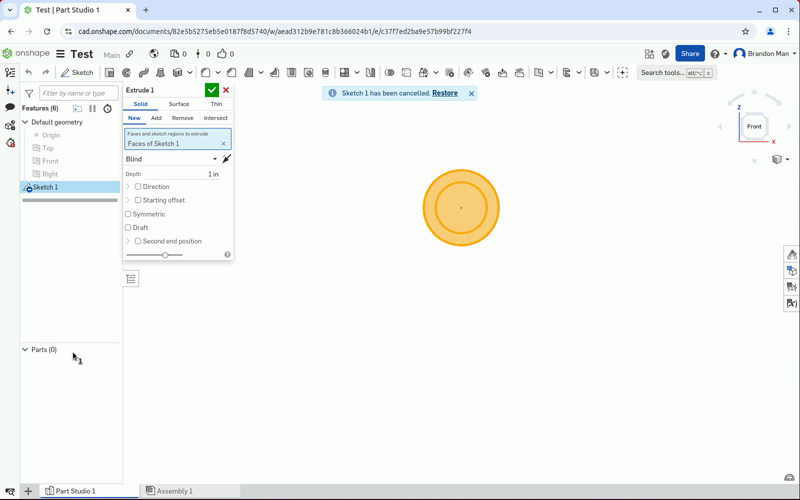
mouse_move(143, 106)
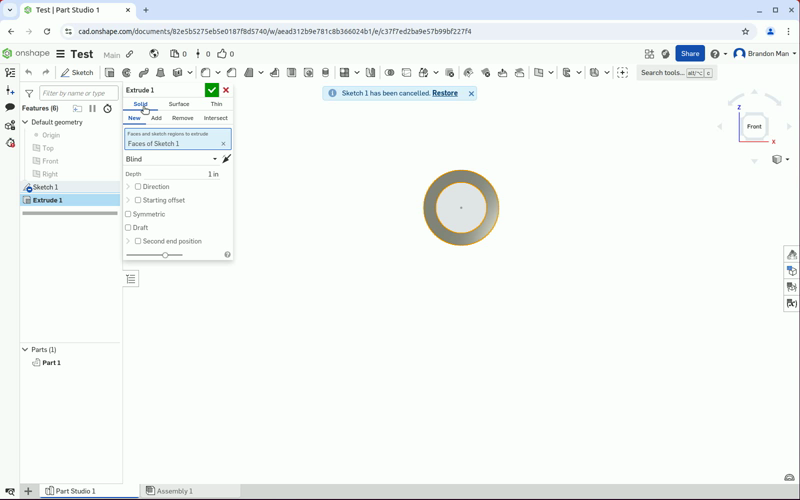
click(143, 106)
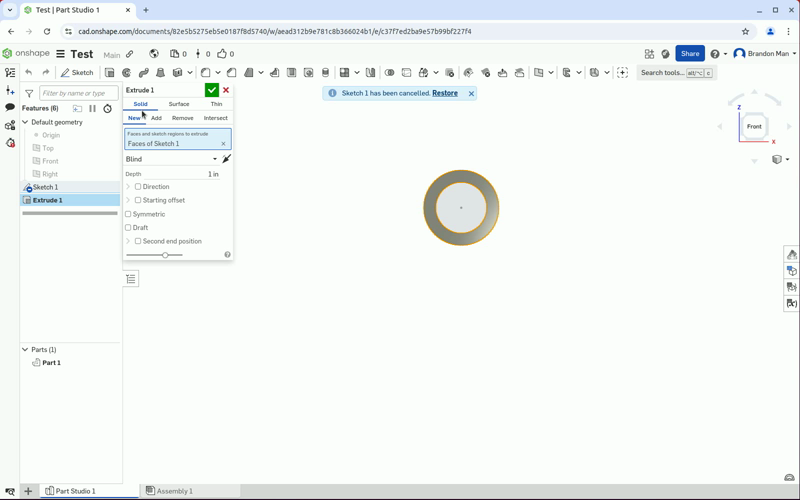
mouse_move(137, 120)
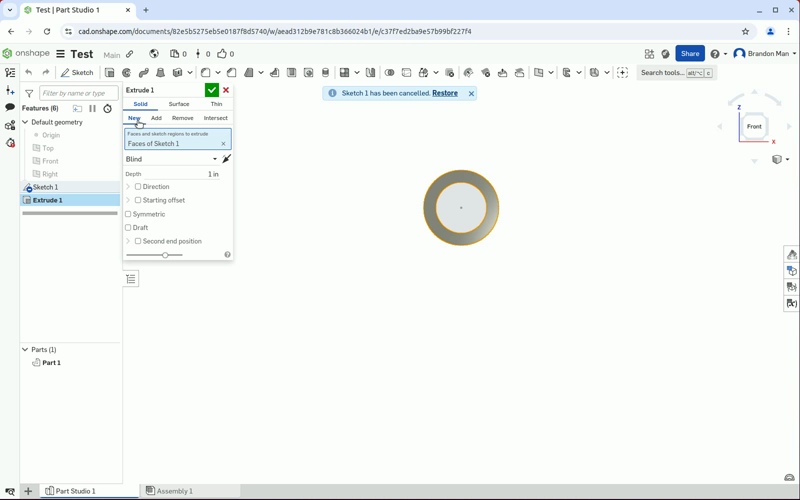
click(137, 120)
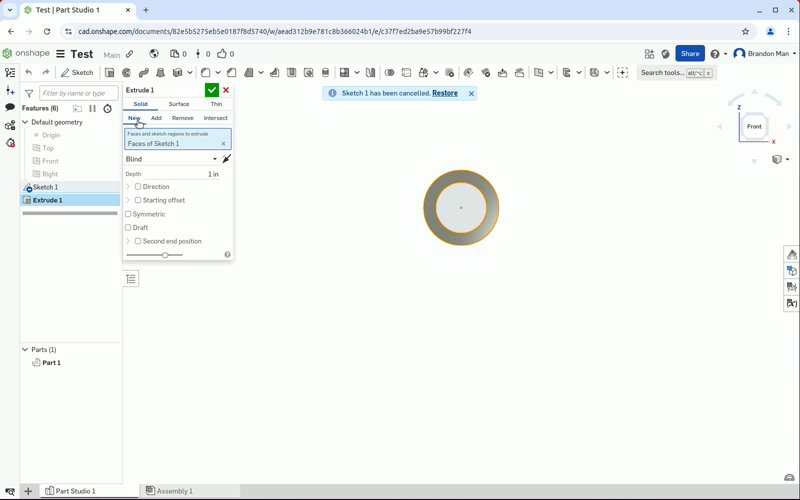
key(tab, 4)
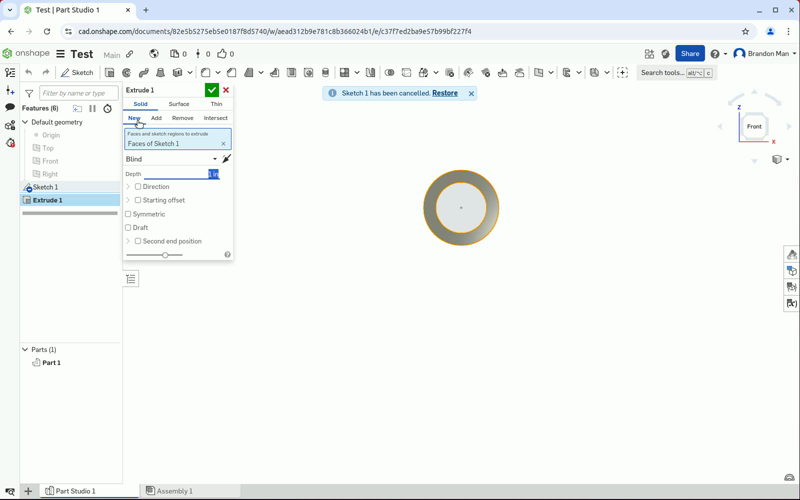
text(12.758)
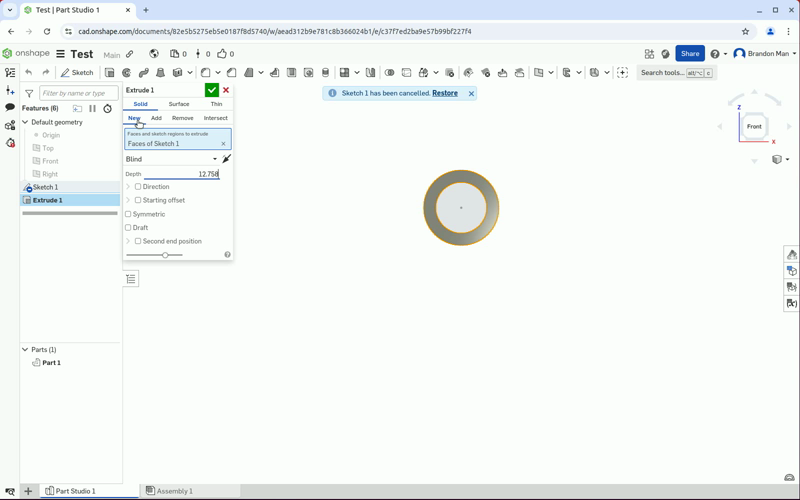
key(enter)
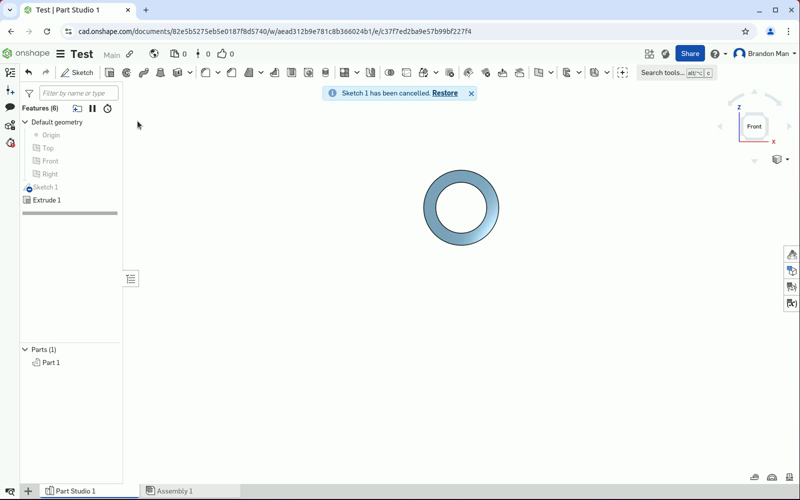
key(shift+h)
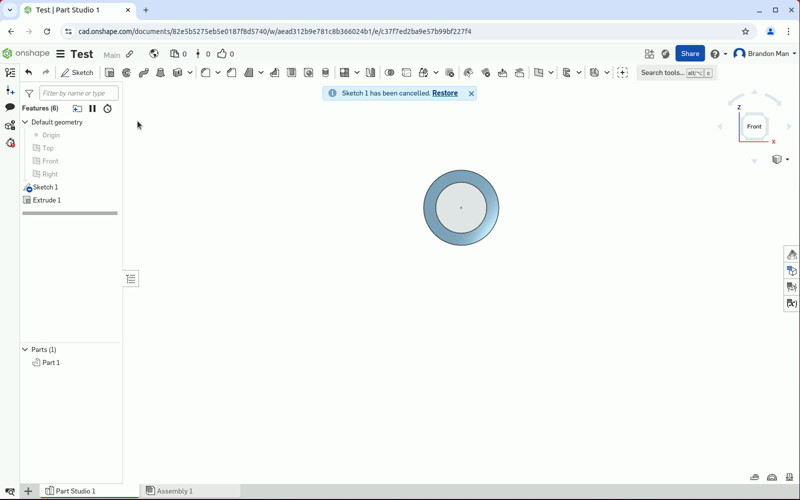
key(shift+h)
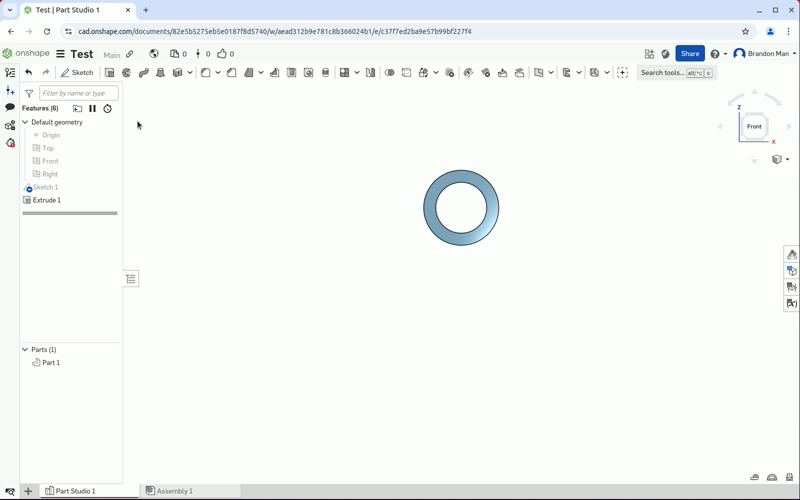
mouse_move(73, 189)
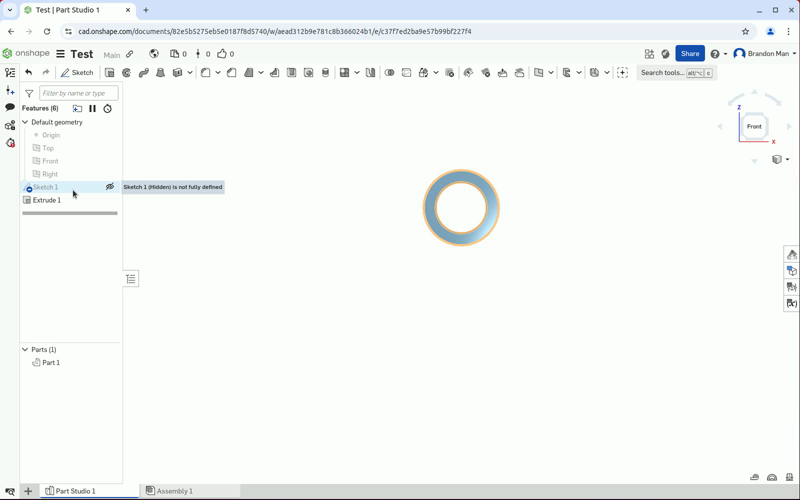
click(73, 189)
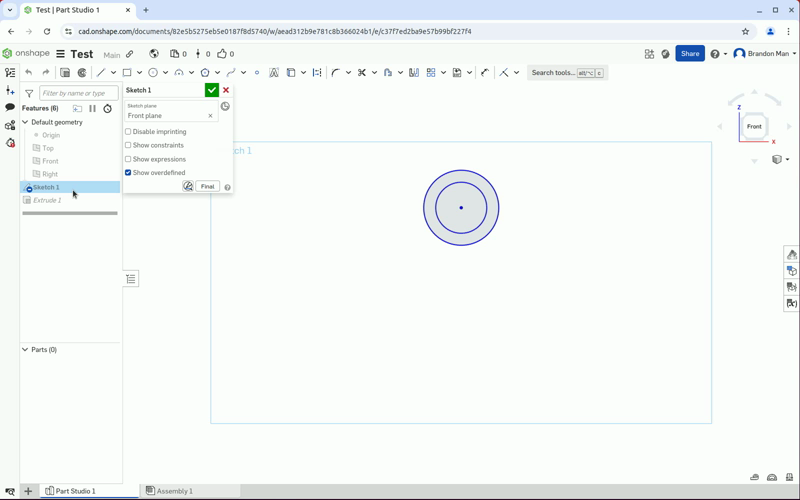
mouse_move(229, 92)
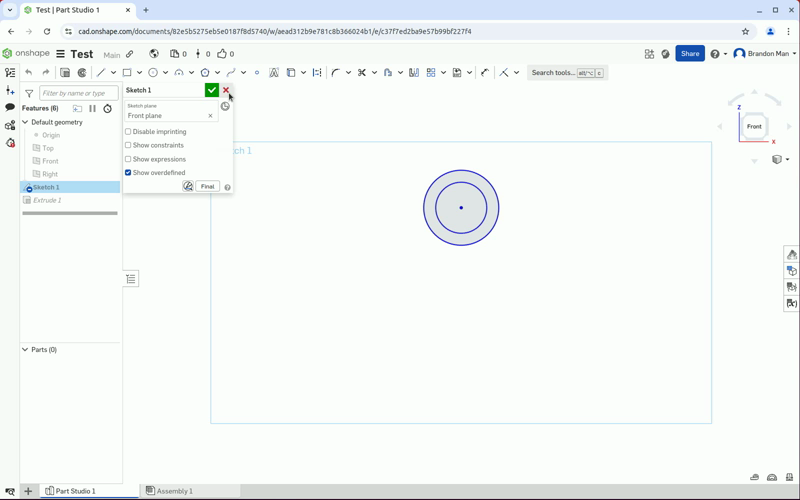
click(229, 92)
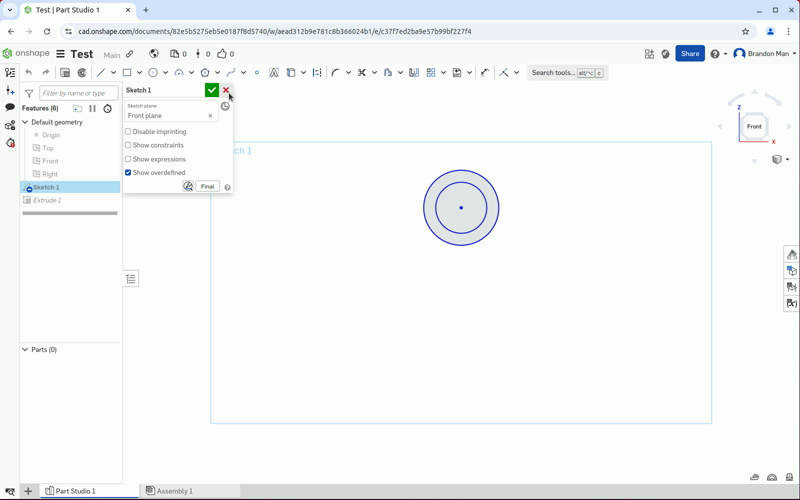
key(shift+s)
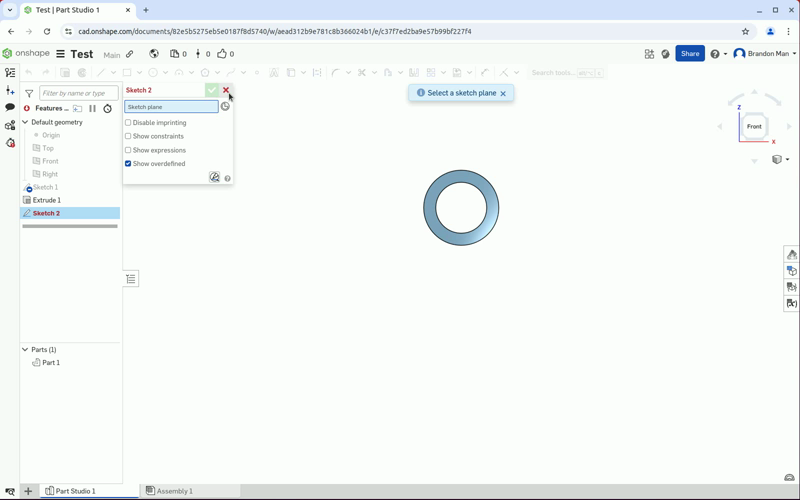
mouse_move(73, 163)
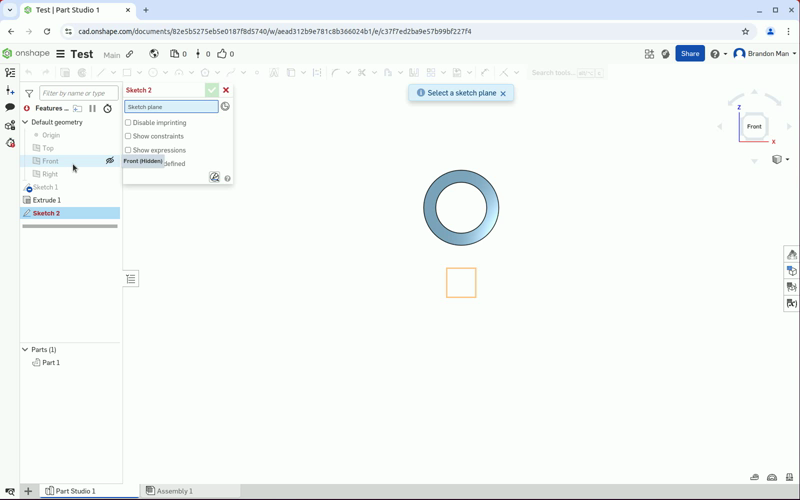
click(73, 163)
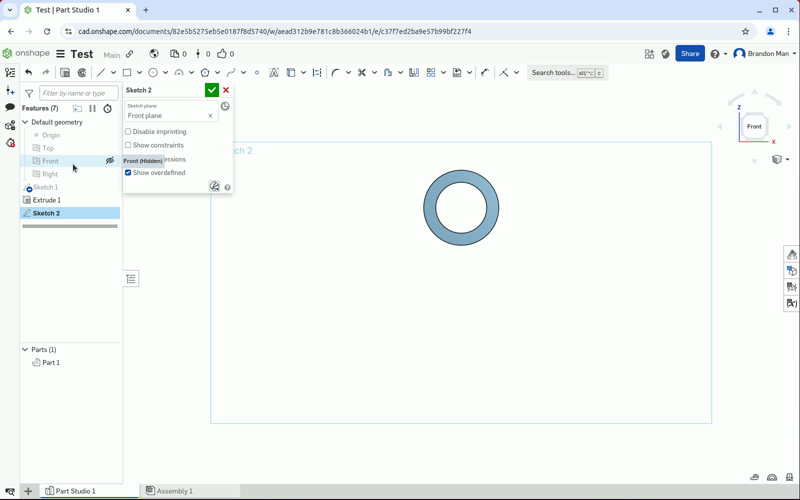
mouse_move(73, 352)
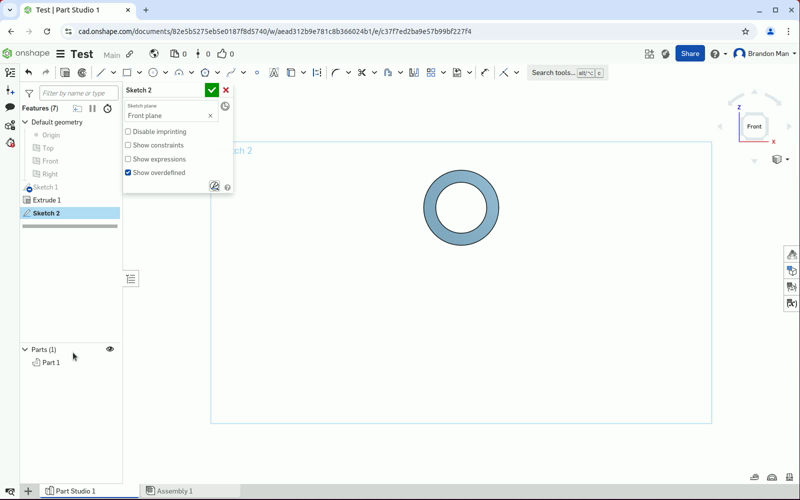
key(y)
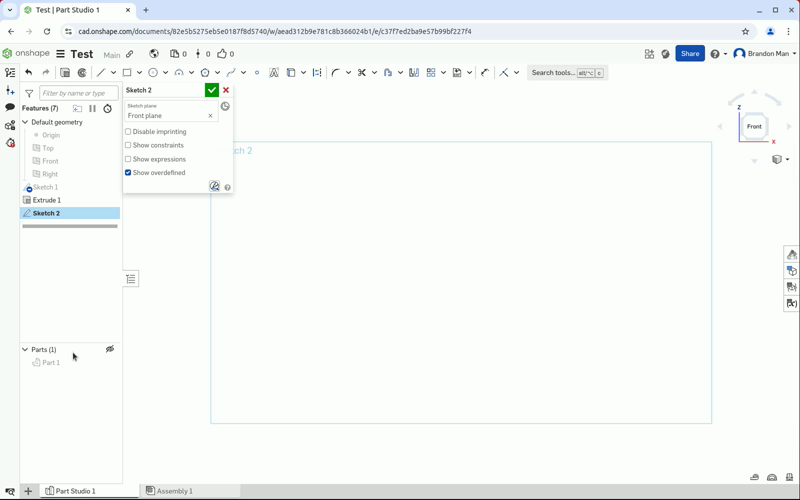
key(l)
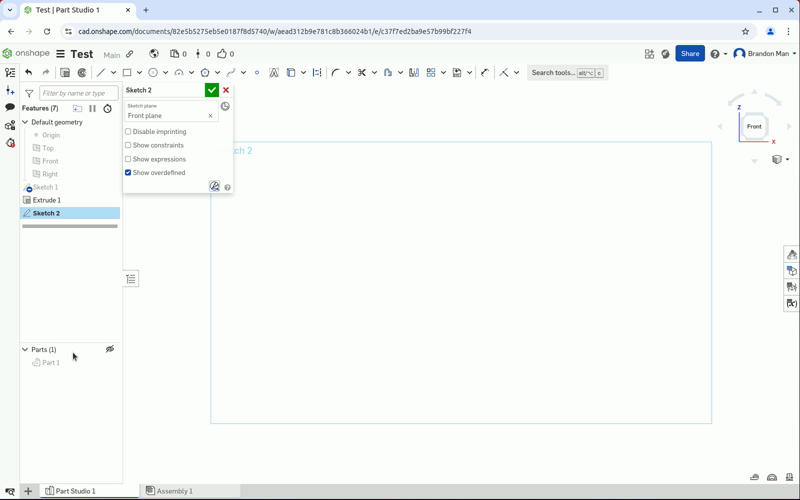
key_down(shift)
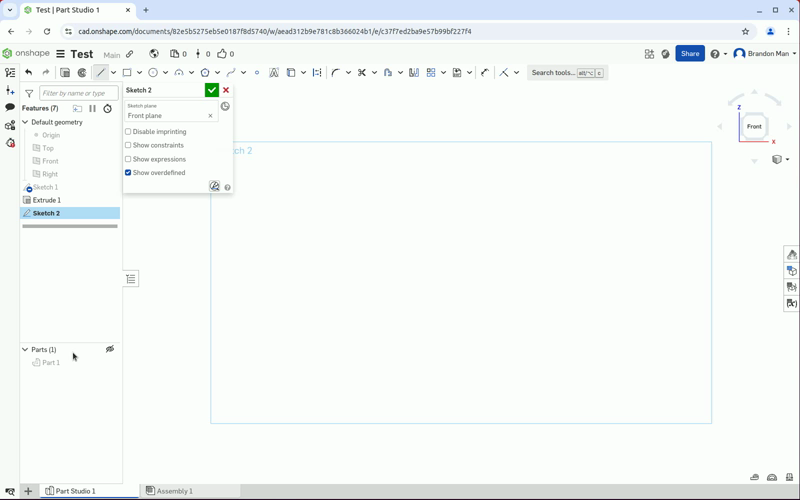
mouse_move(385, 333)
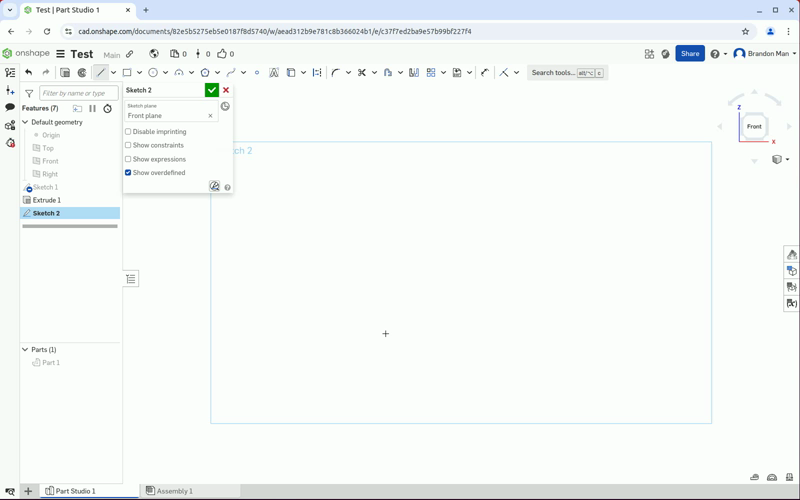
click(385, 333)
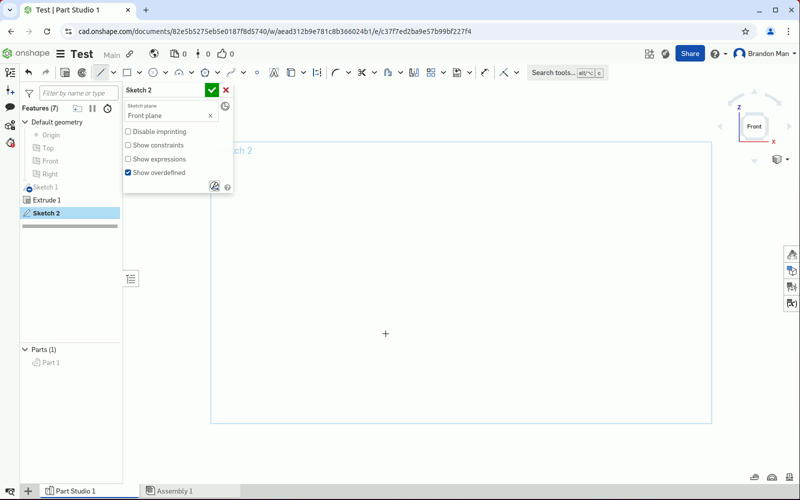
key_up(shift)
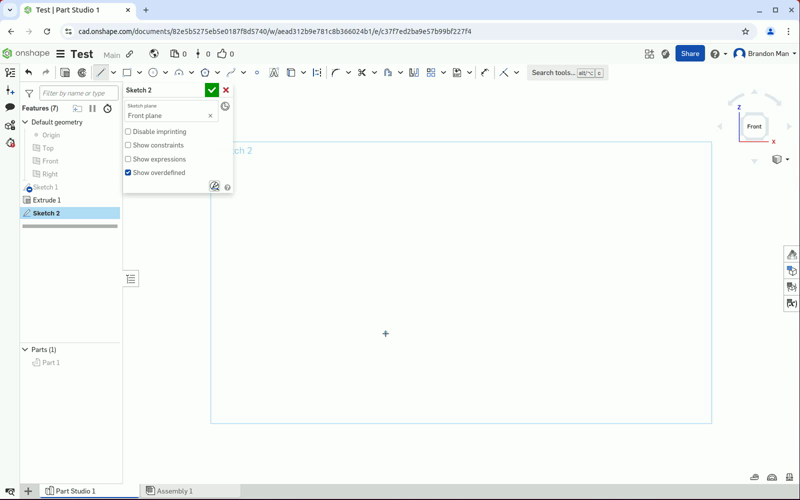
key_down(shift)
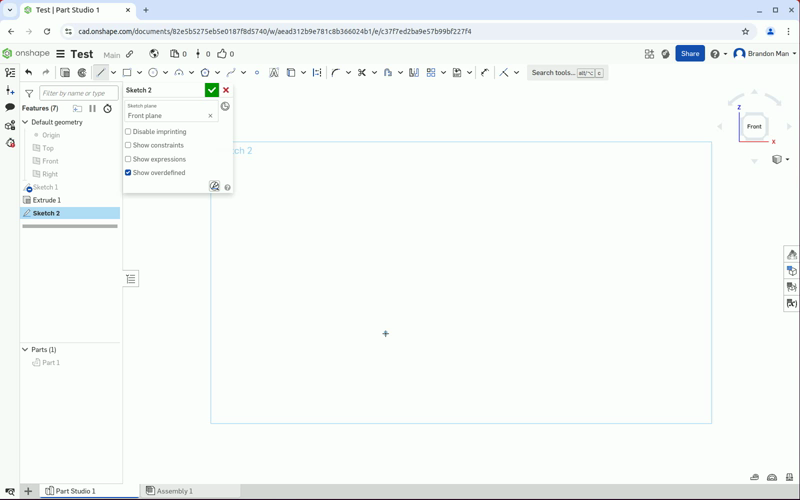
mouse_move(535, 333)
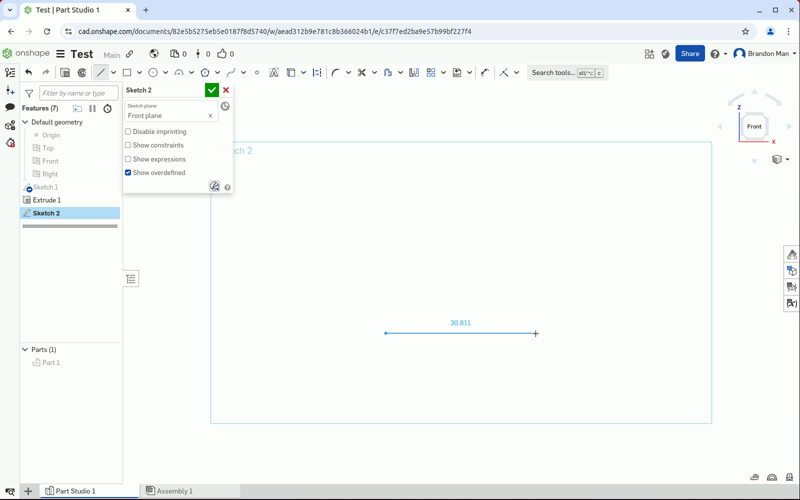
click(535, 333)
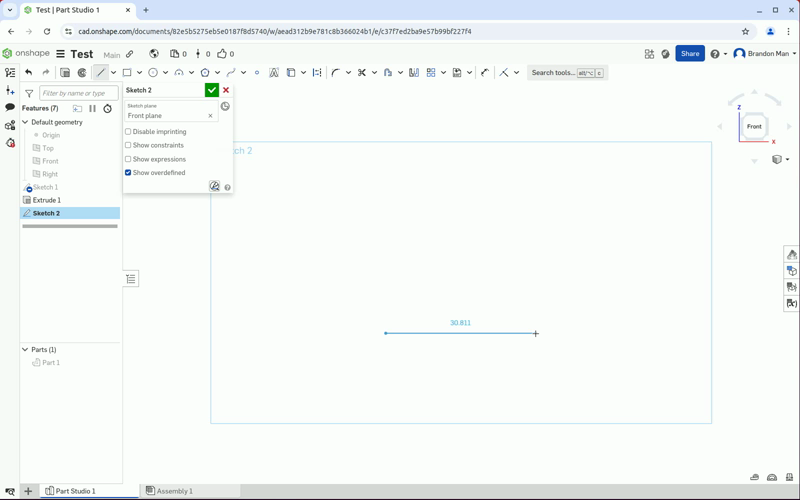
key_up(shift)
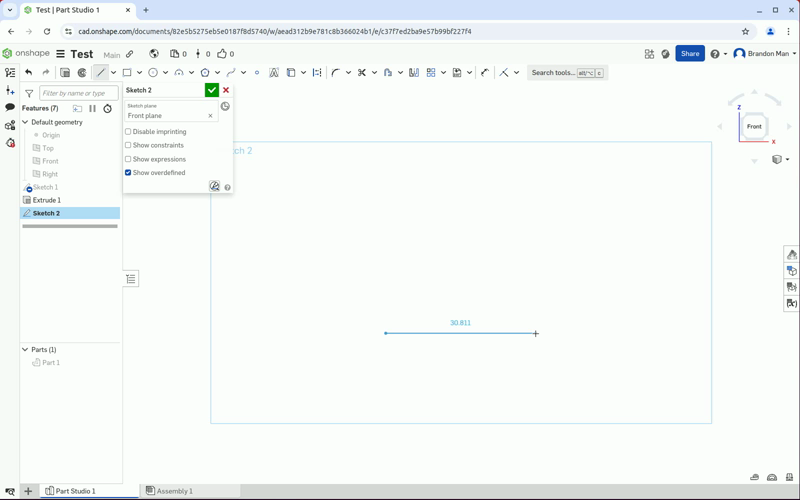
key_down(shift)
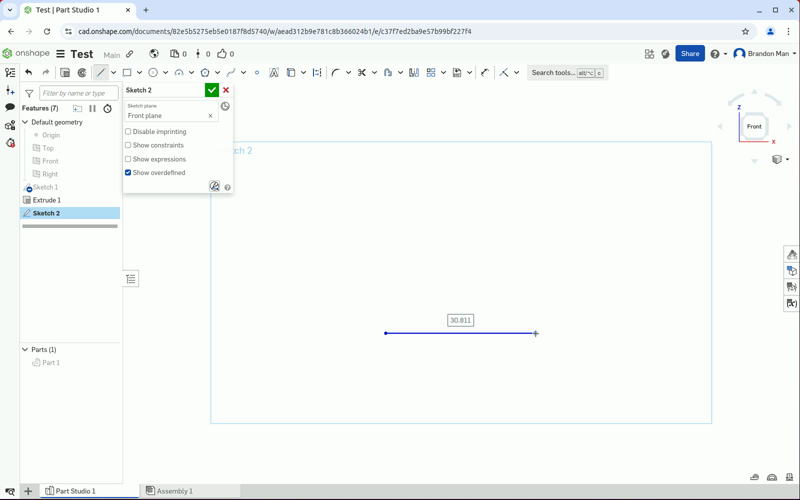
mouse_move(565, 333)
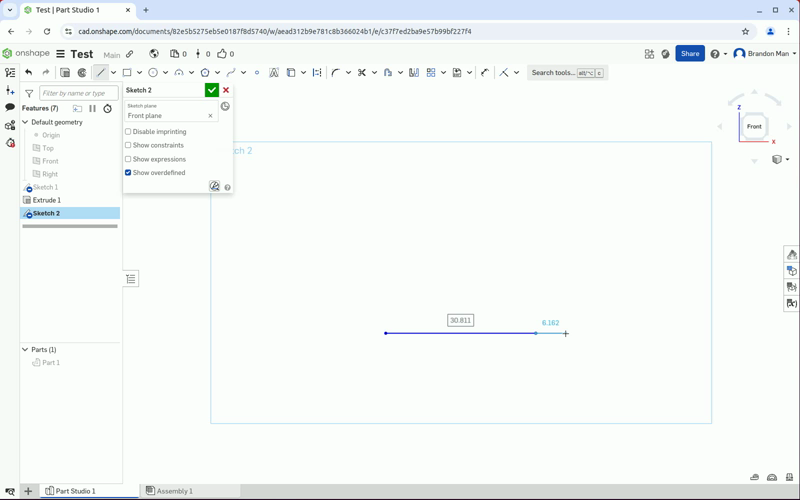
mouse_move(535, 308)
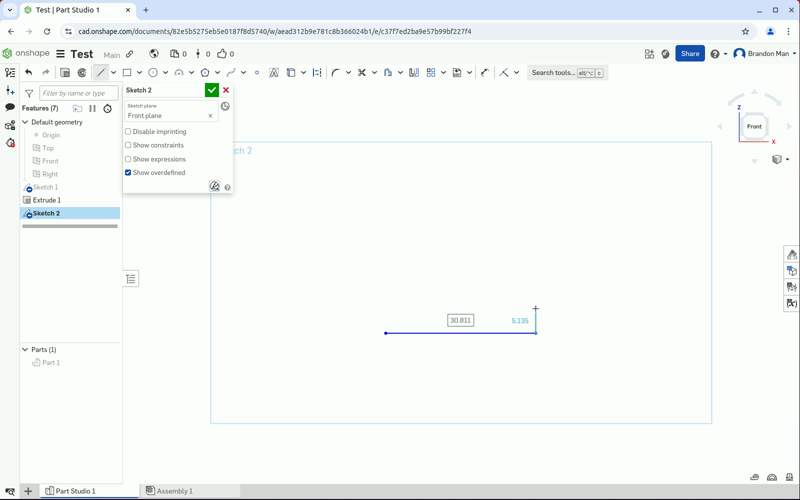
click(535, 308)
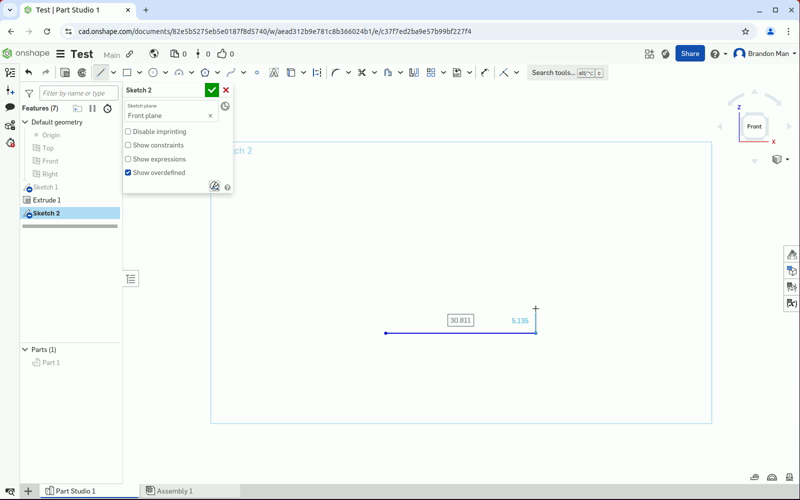
key_up(shift)
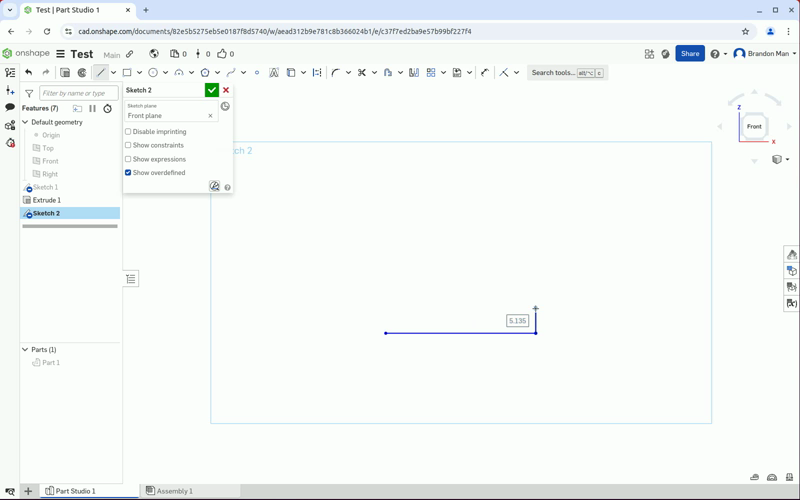
key_down(shift)
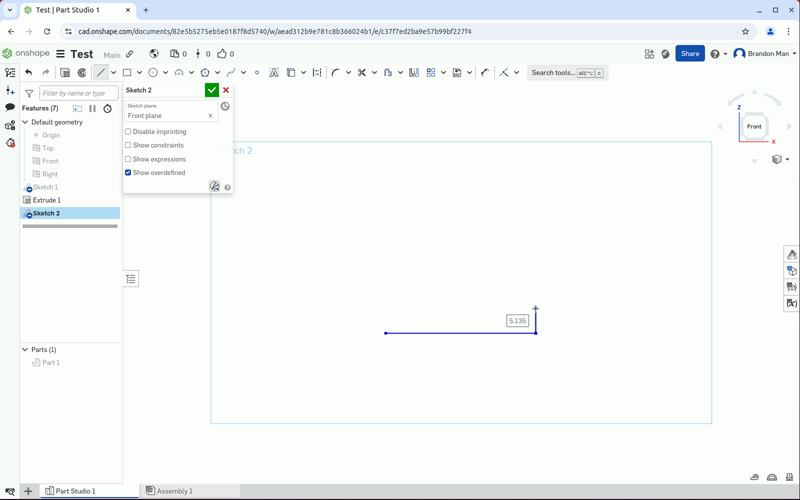
mouse_move(466, 308)
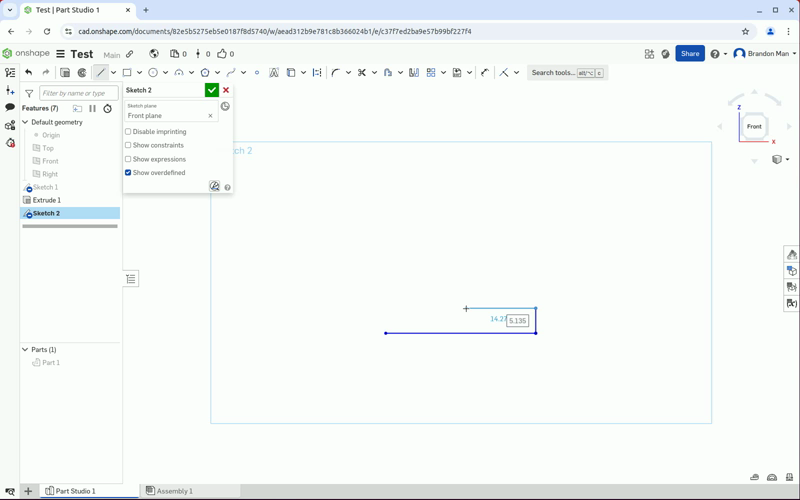
click(466, 308)
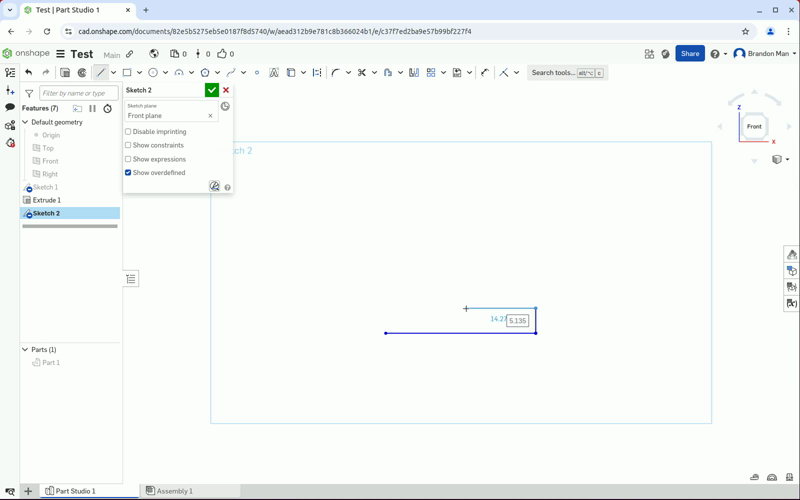
key_up(shift)
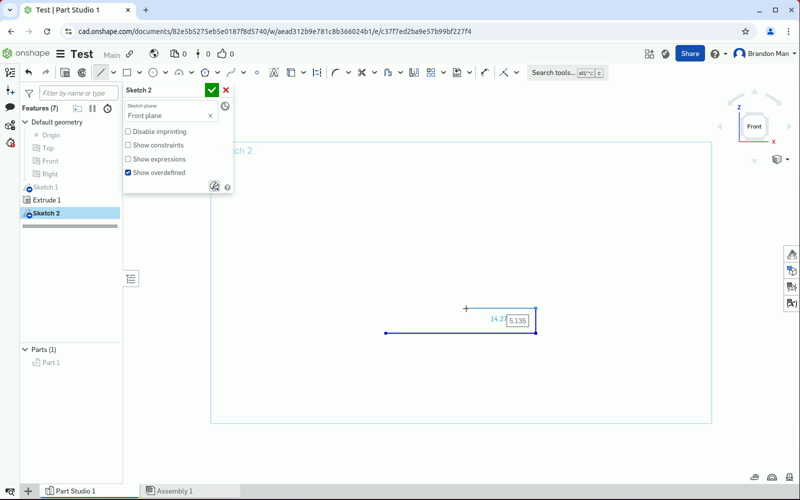
key_down(shift)
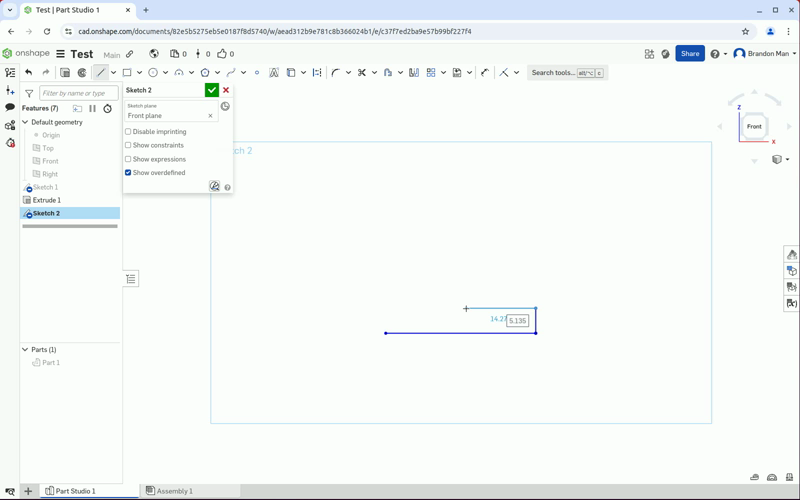
mouse_move(496, 308)
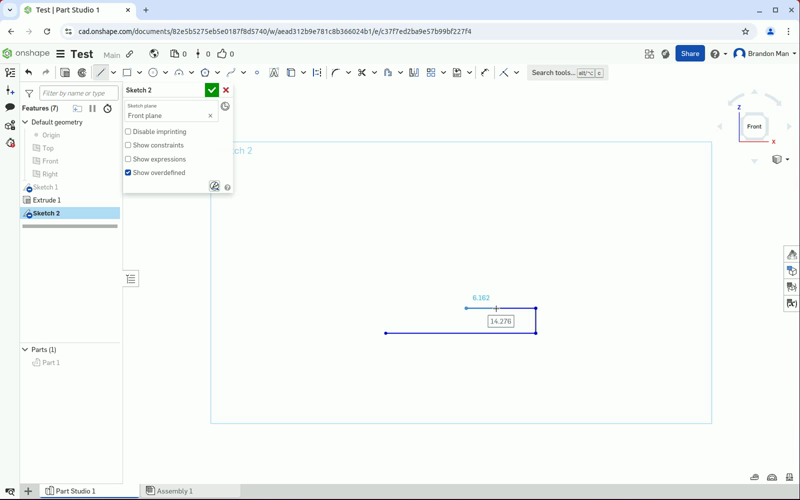
mouse_move(455, 308)
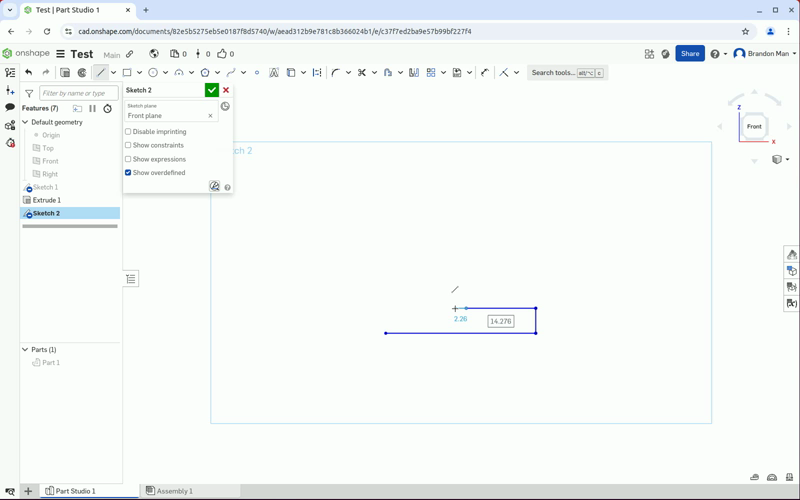
click(455, 308)
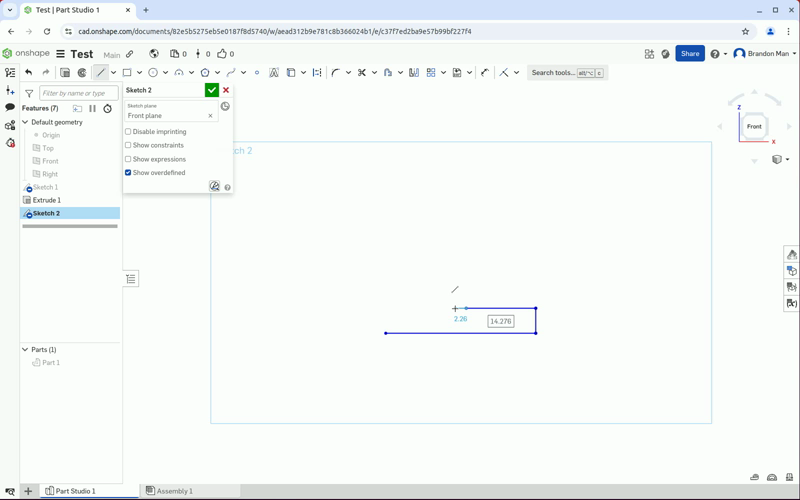
key_up(shift)
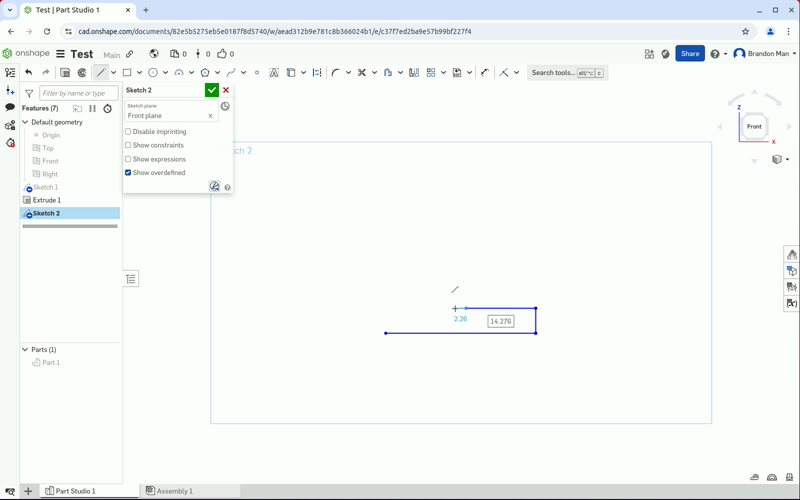
key_down(shift)
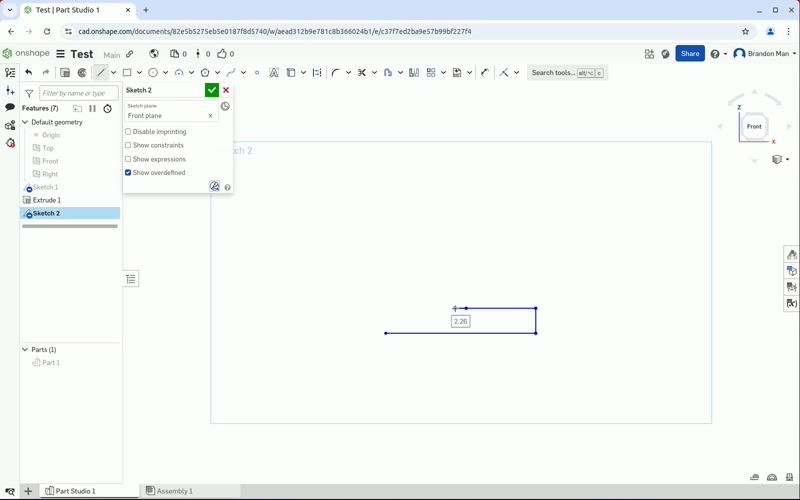
mouse_move(385, 308)
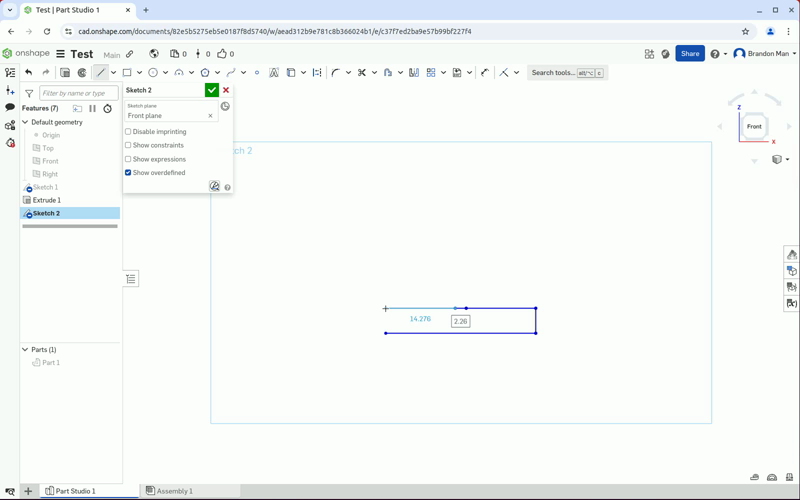
click(385, 308)
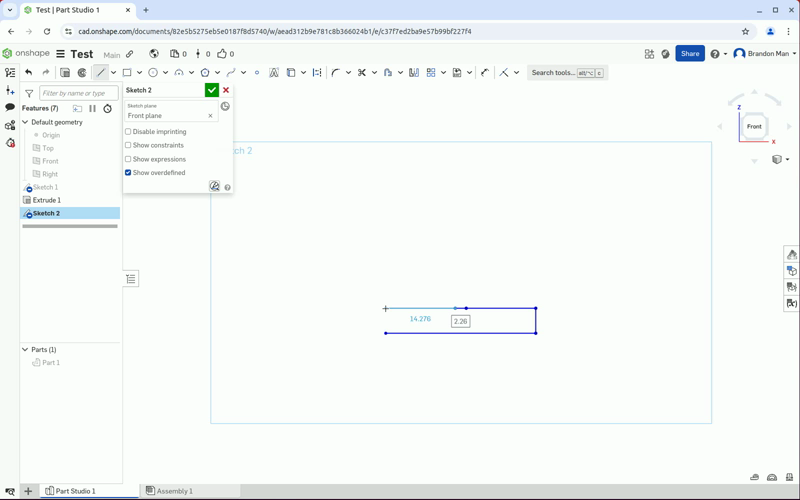
key_up(shift)
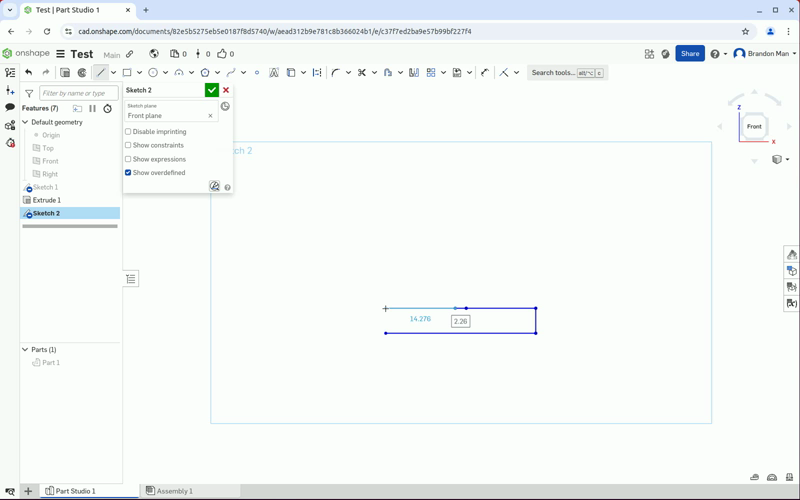
mouse_move(415, 308)
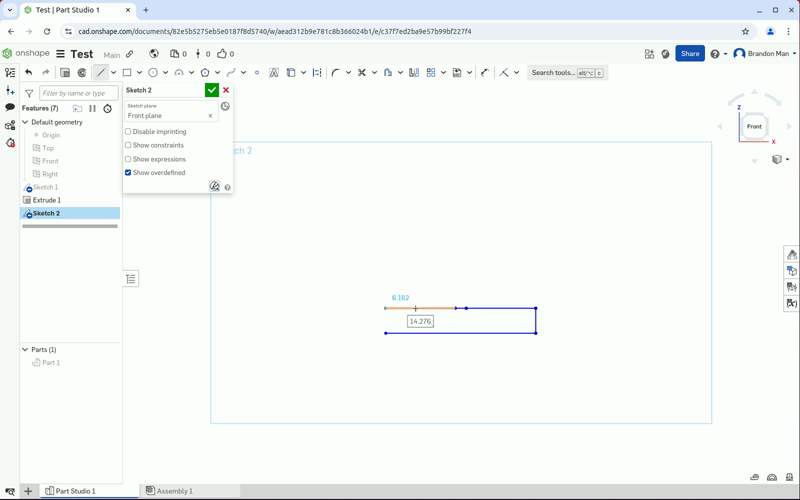
key_down(shift)
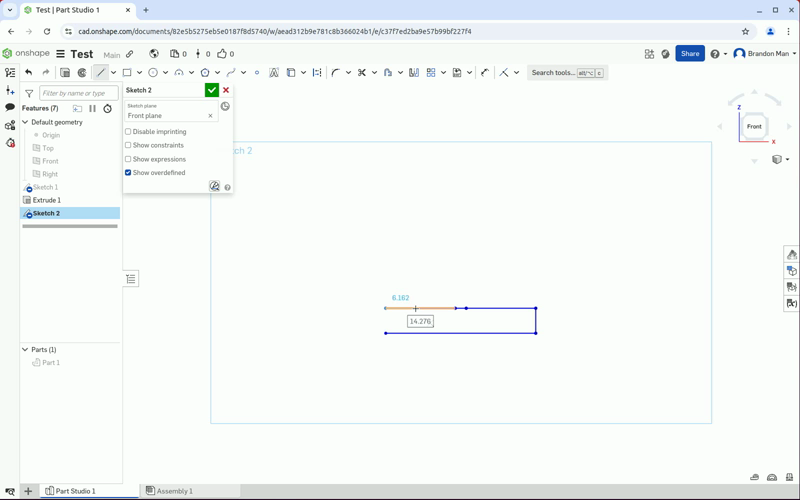
mouse_move(385, 333)
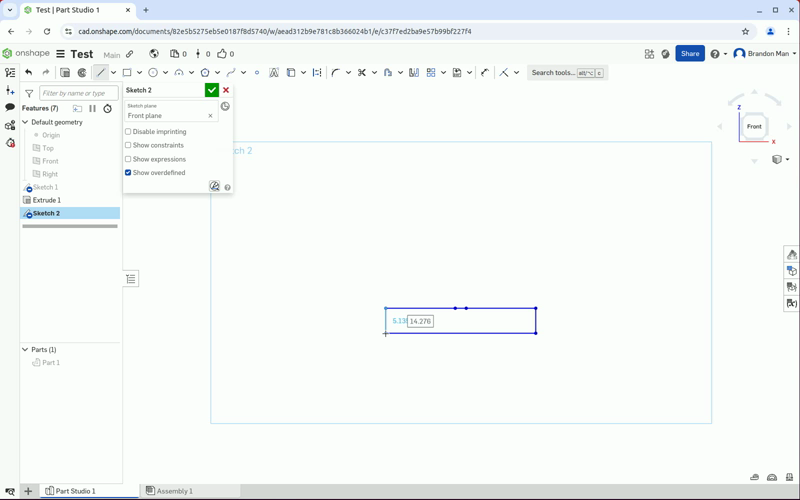
key_up(shift)
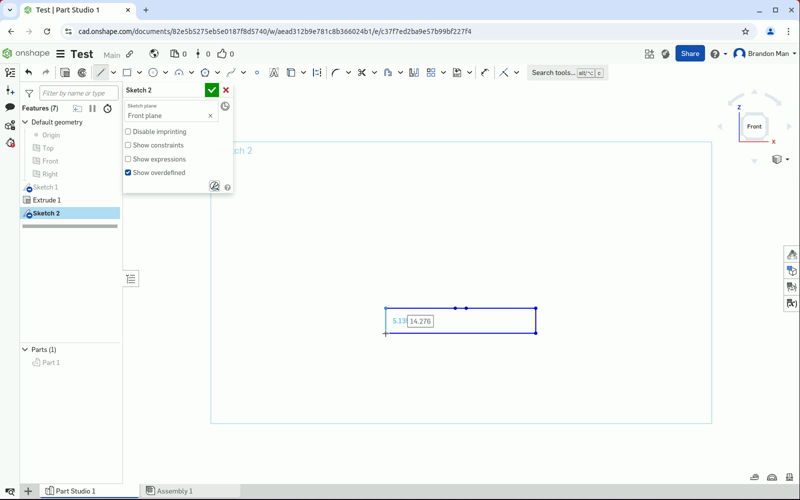
click(385, 333)
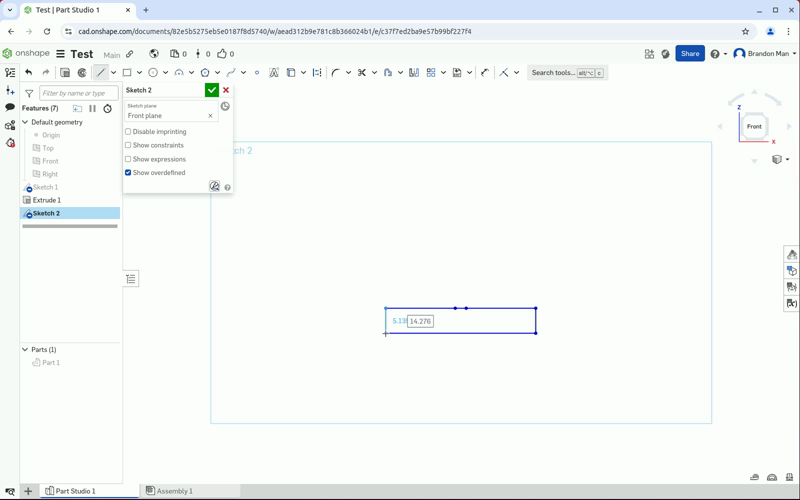
key(esc)
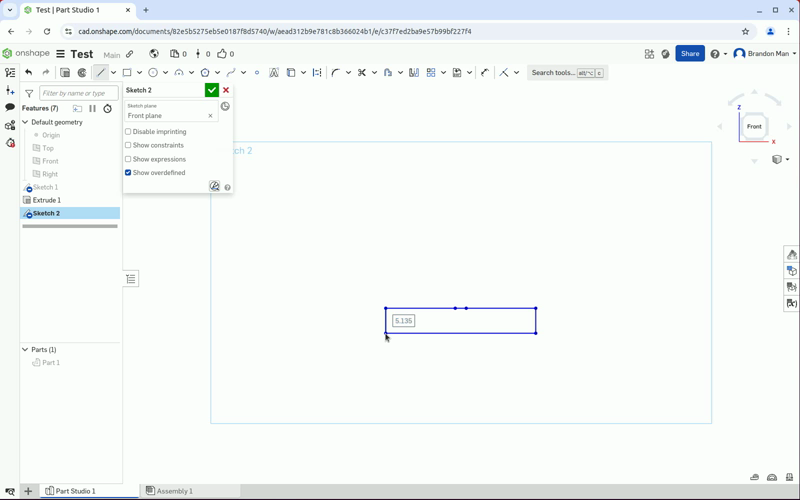
mouse_move(480, 319)
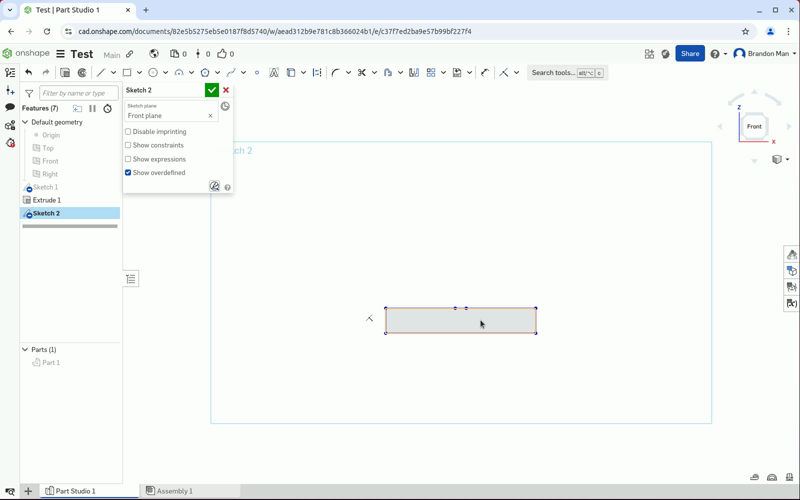
click(480, 319)
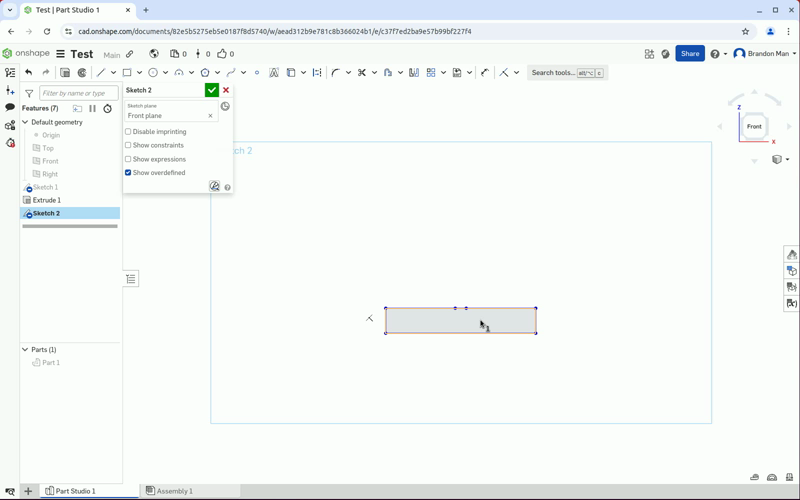
mouse_move(73, 352)
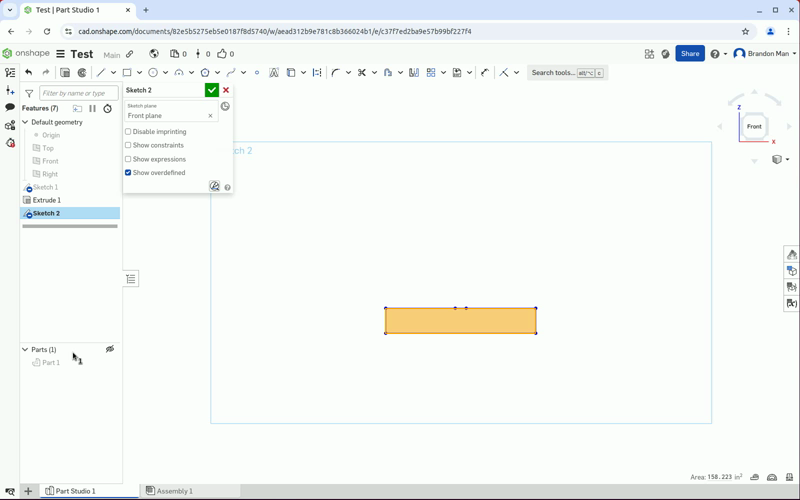
key(shift+y)
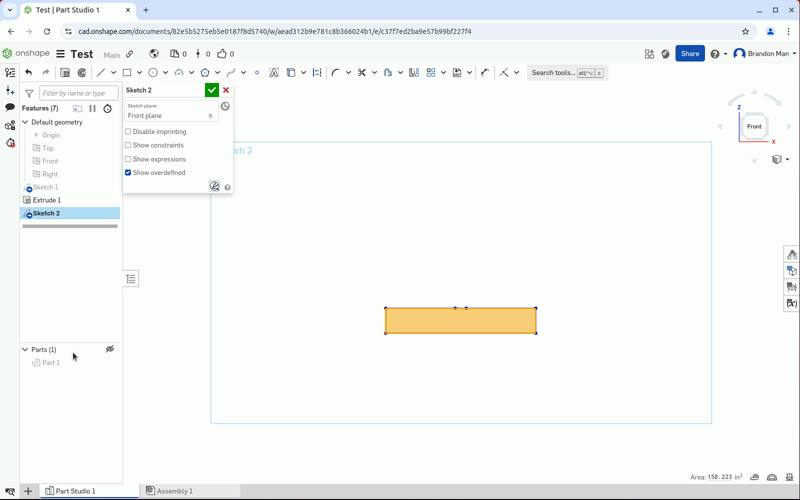
key(shift+e)
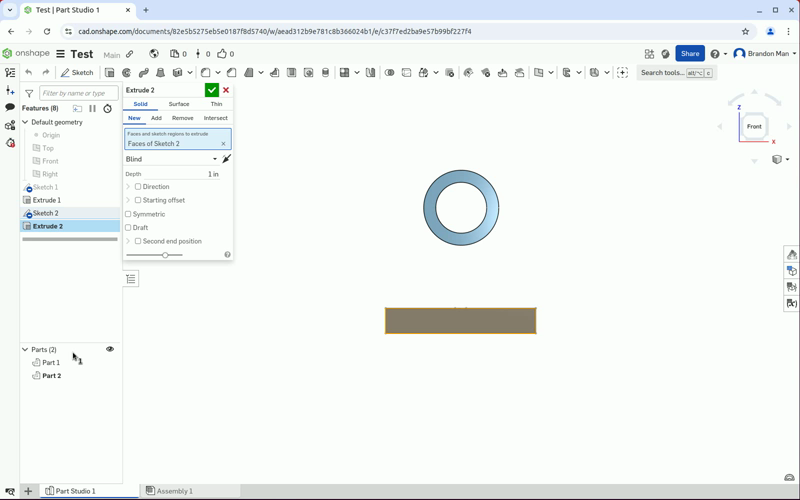
mouse_move(143, 106)
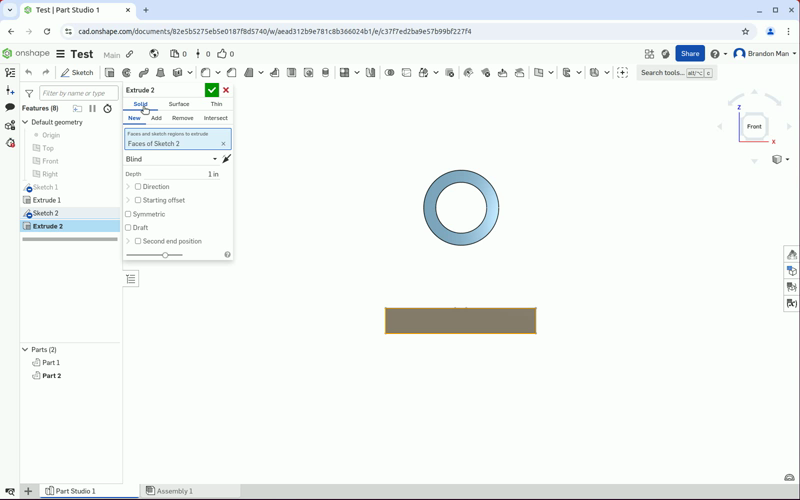
click(143, 106)
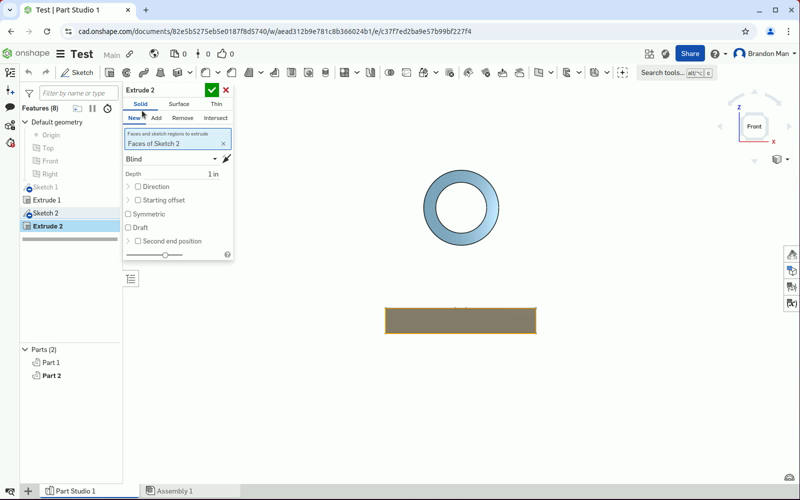
mouse_move(137, 120)
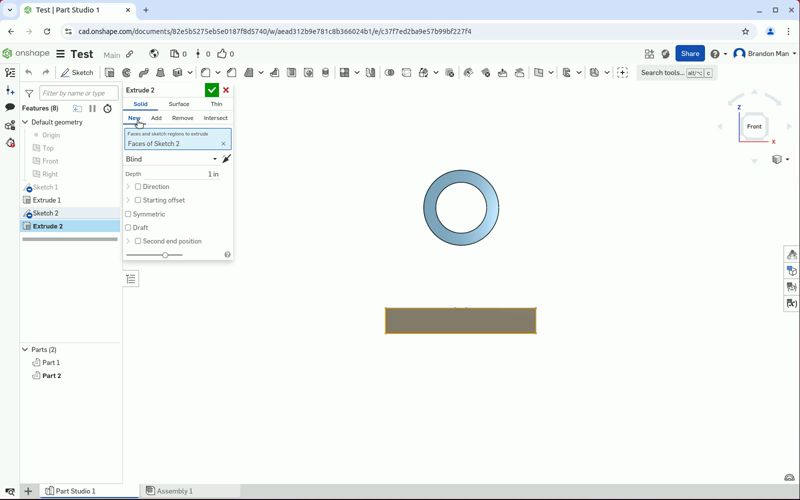
click(137, 120)
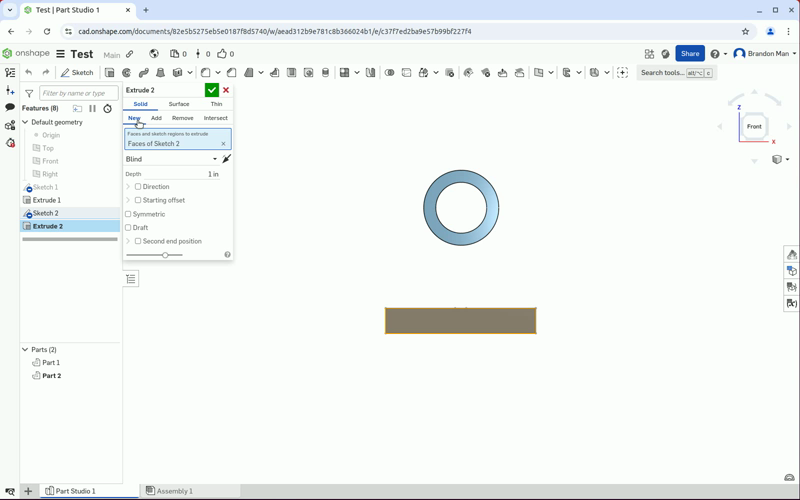
key(tab, 4)
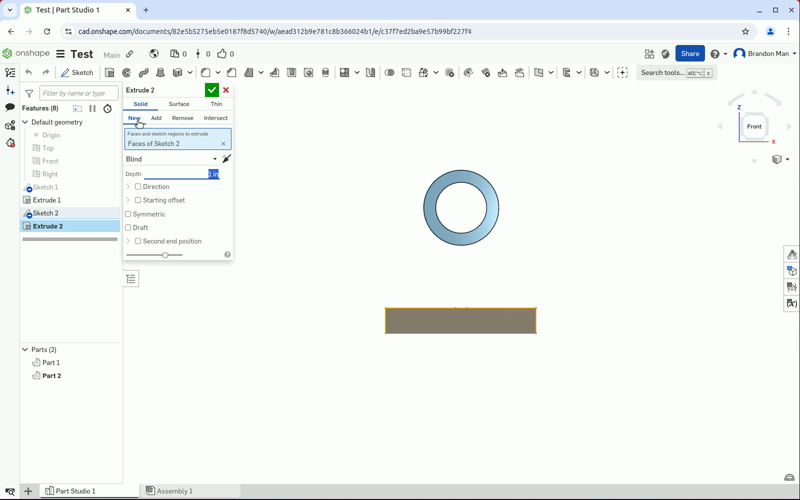
text(15.405)
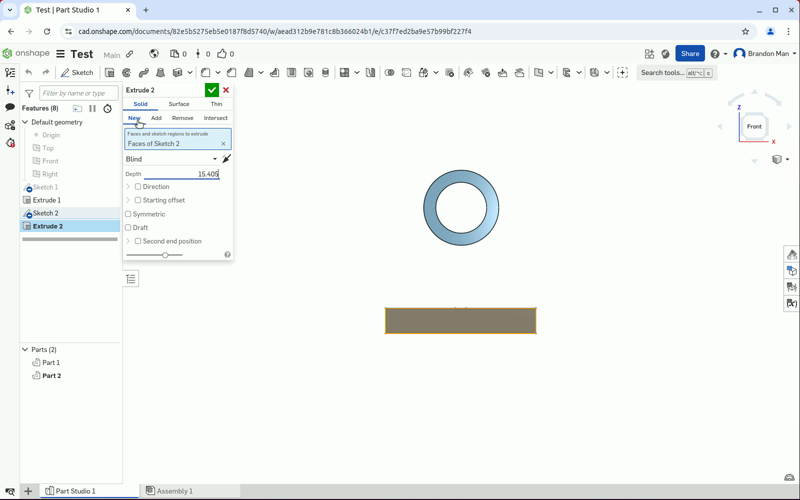
key(enter)
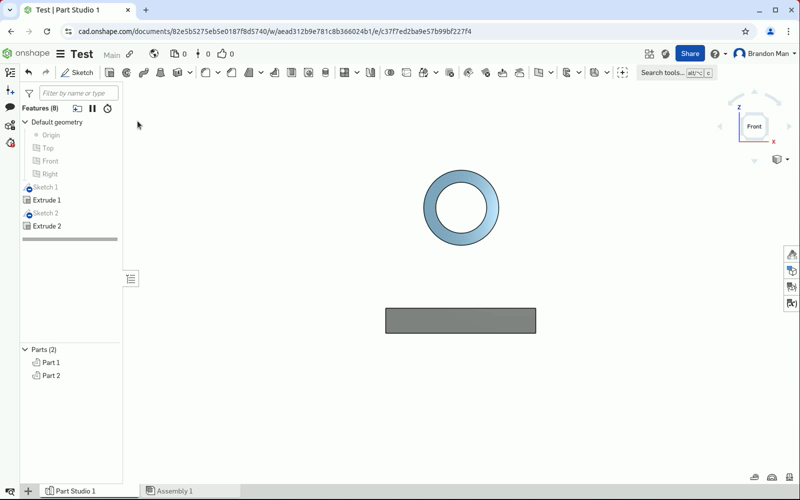
key(shift+h)
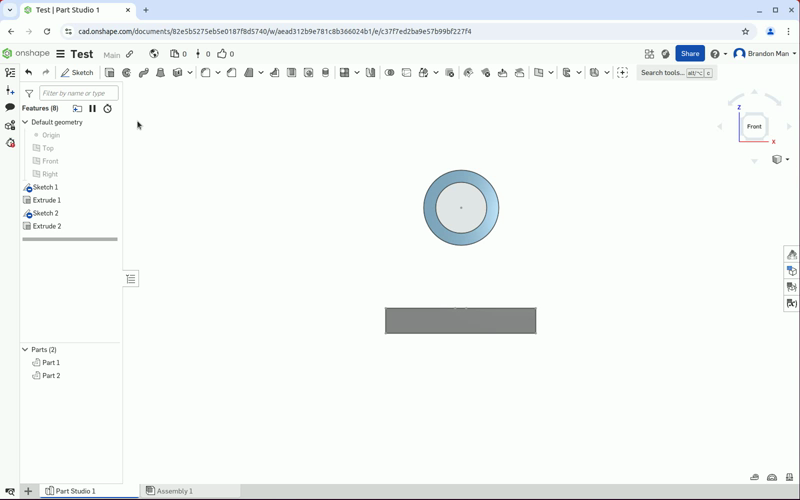
key(shift+h)
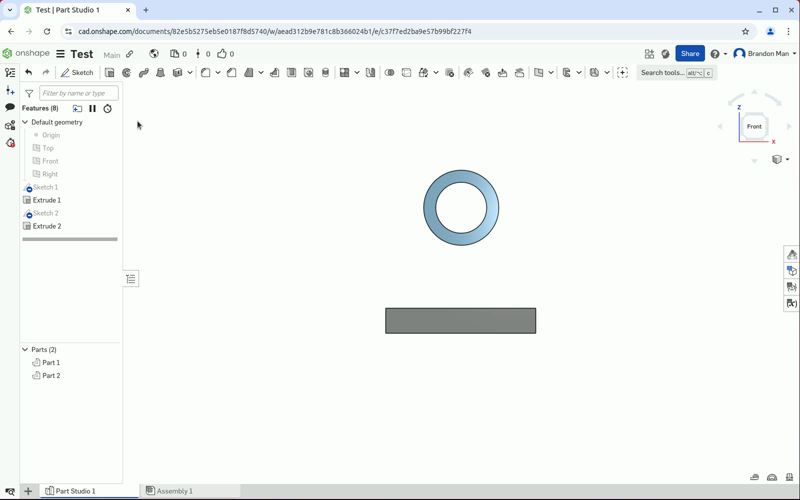
mouse_move(73, 189)
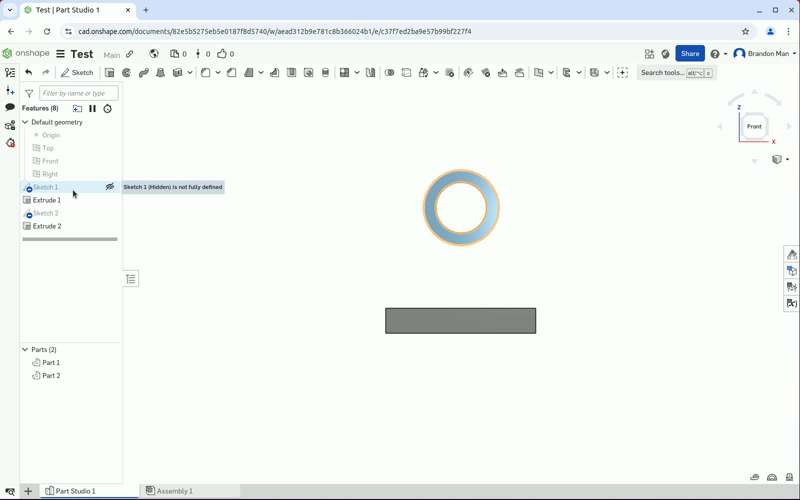
click(73, 189)
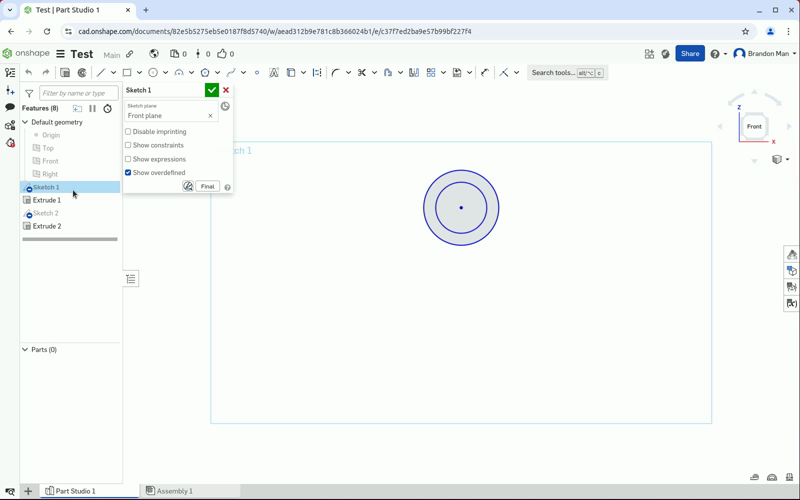
mouse_move(229, 92)
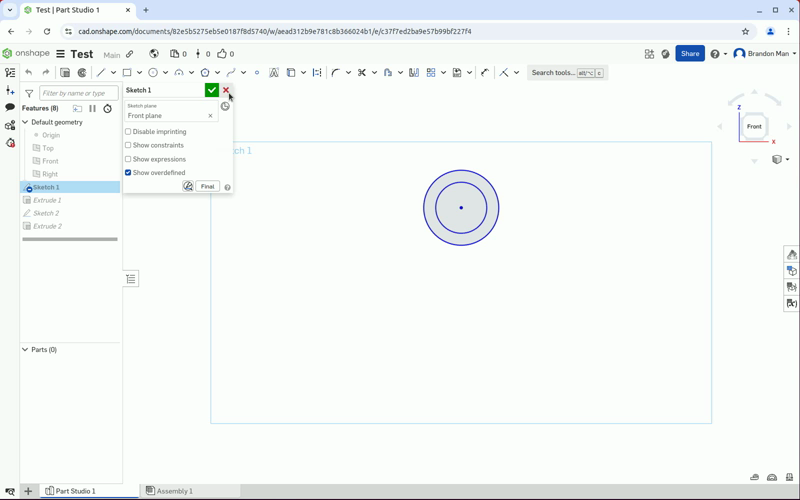
click(229, 92)
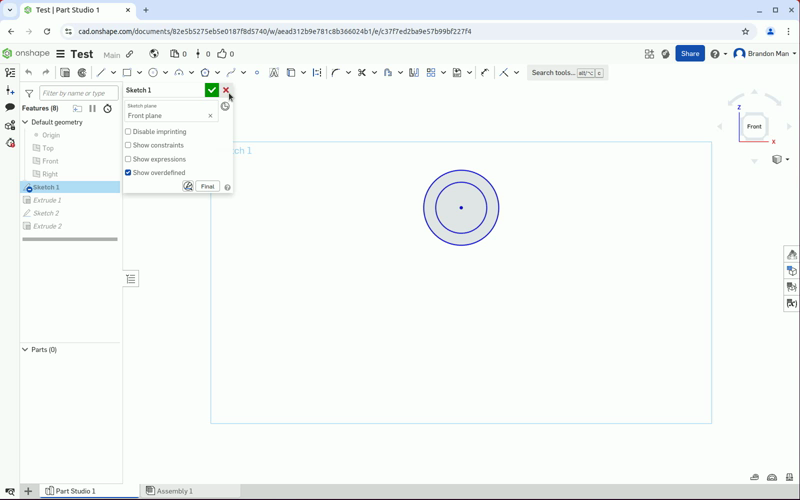
key(shift+s)
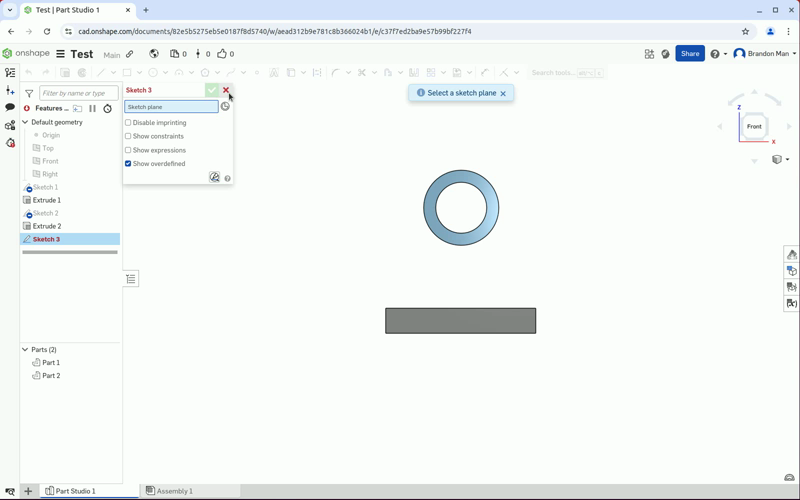
mouse_move(73, 163)
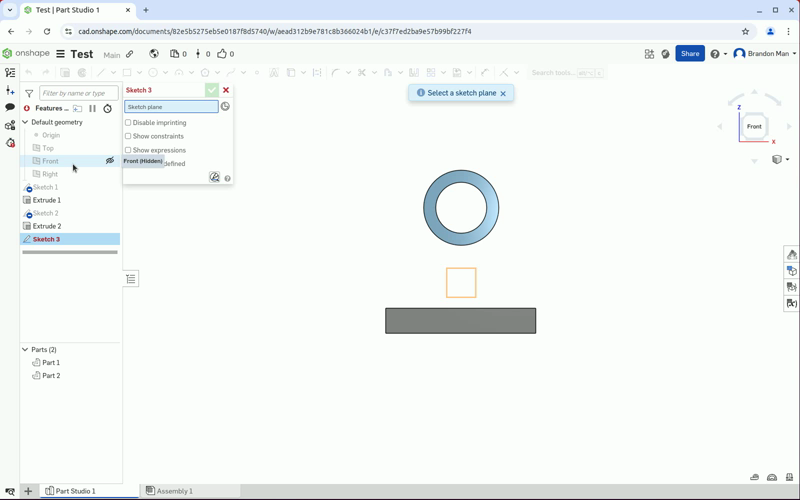
click(73, 163)
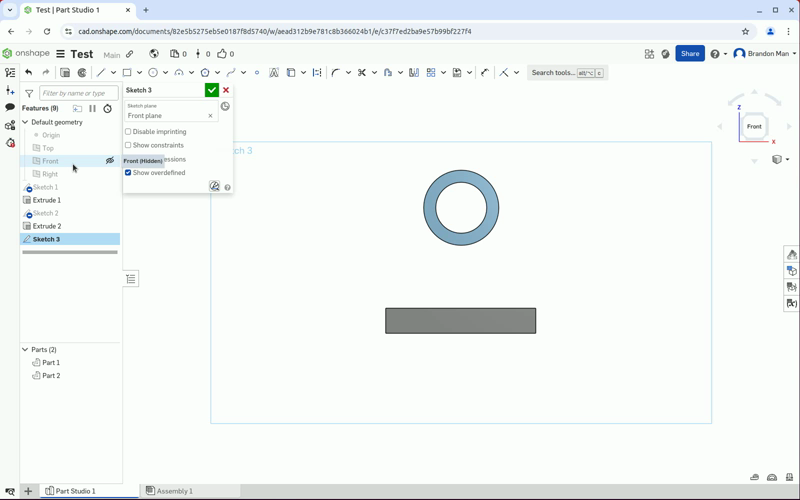
mouse_move(73, 352)
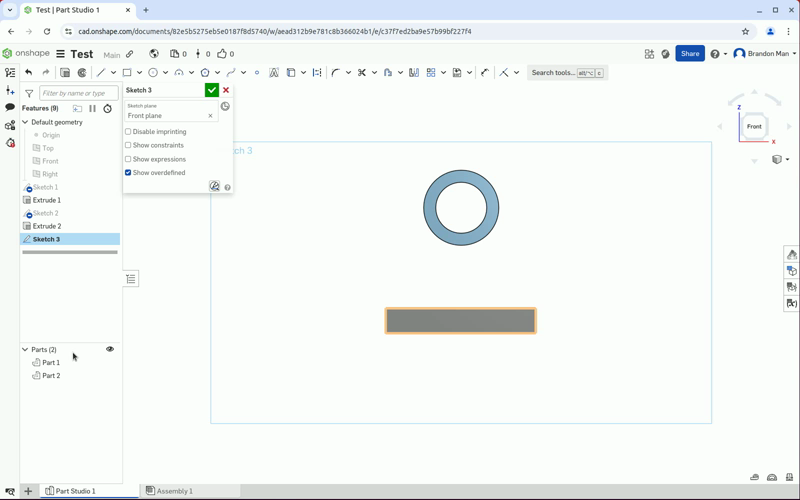
key(y)
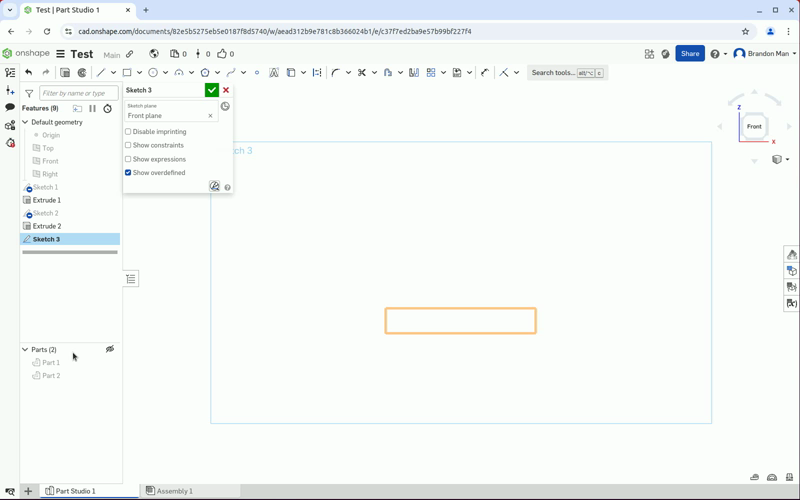
key(l)
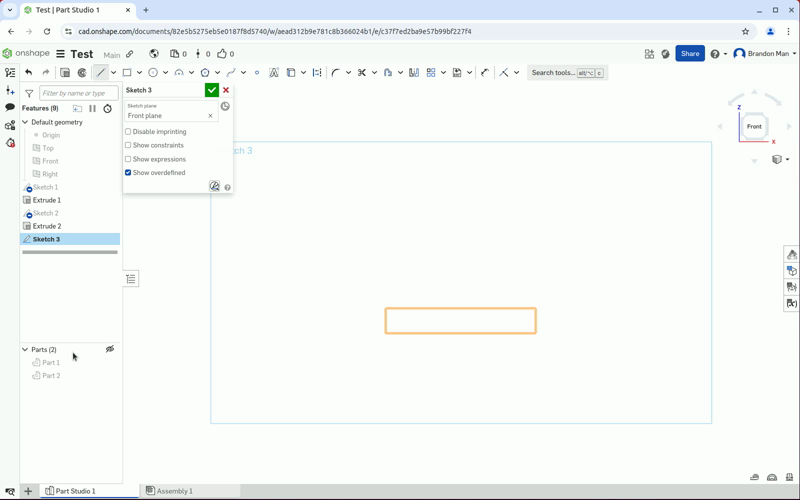
key_down(shift)
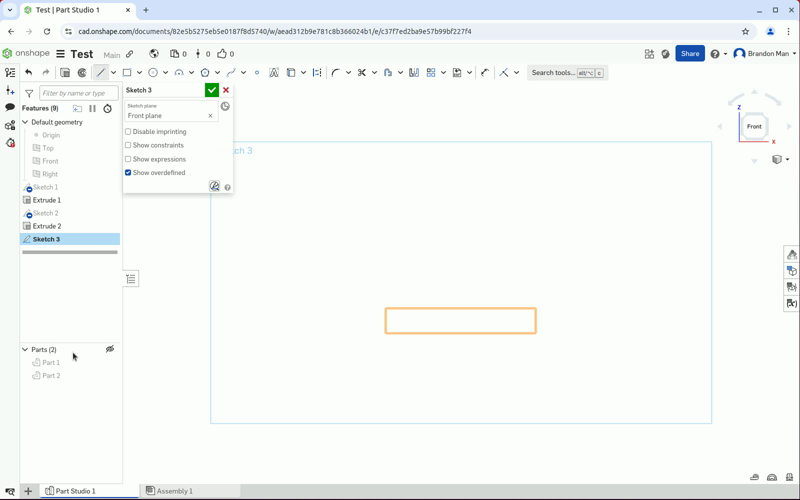
mouse_move(454, 308)
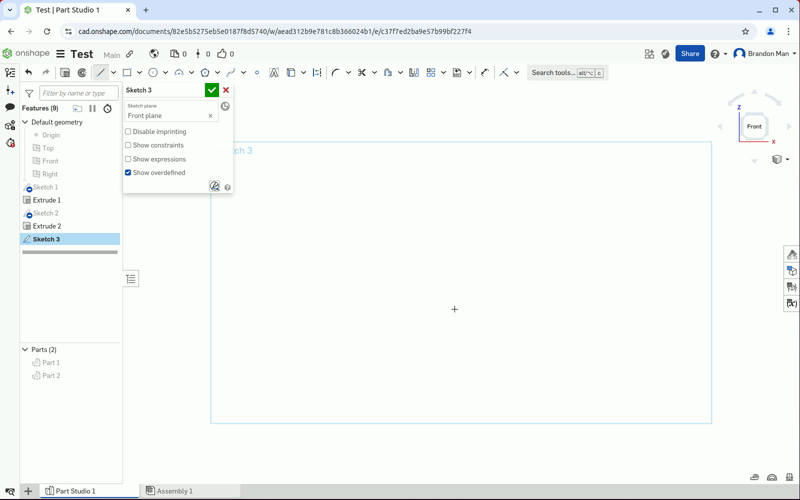
click(454, 308)
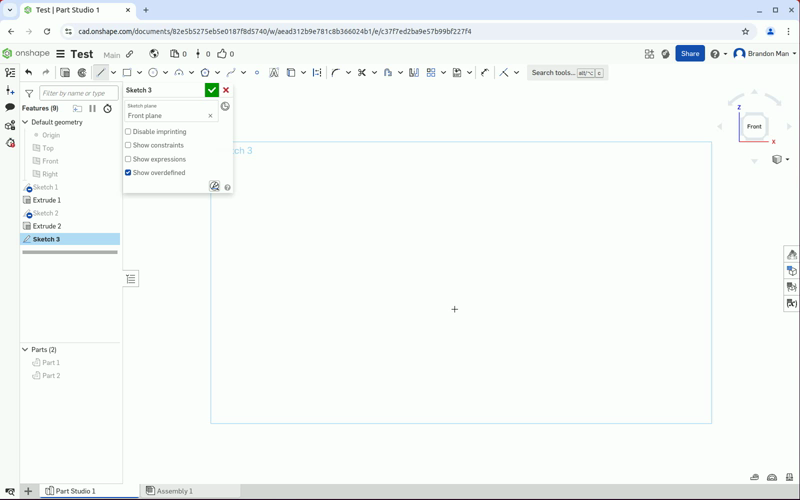
key_up(shift)
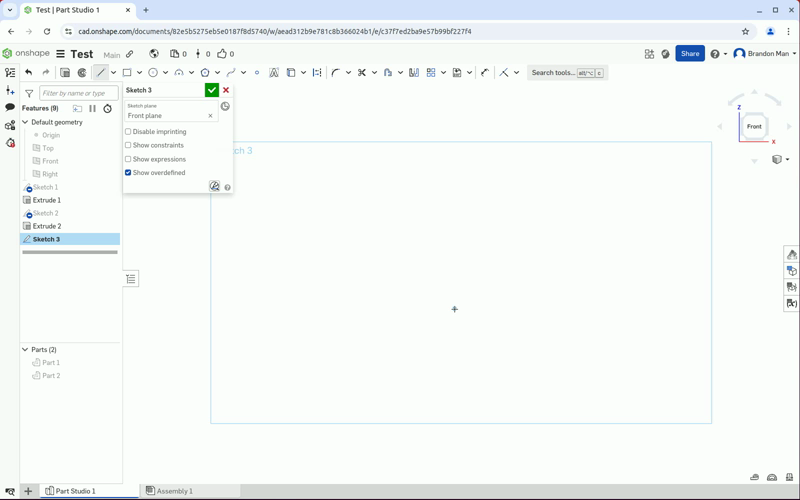
key_down(shift)
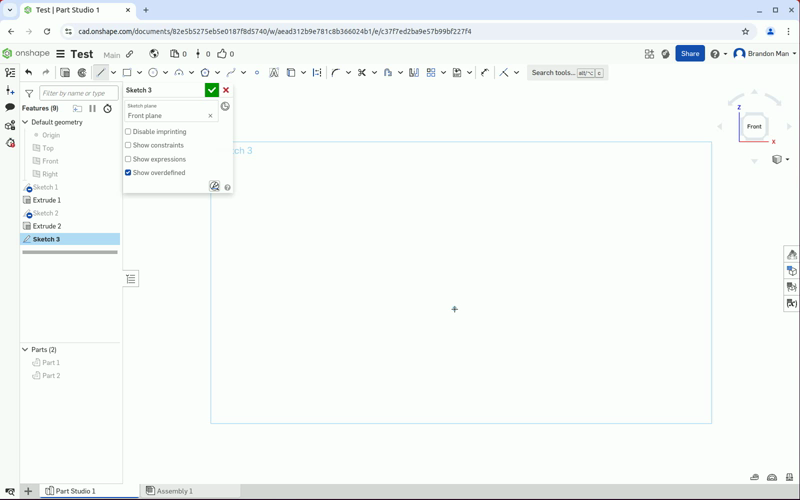
mouse_move(484, 308)
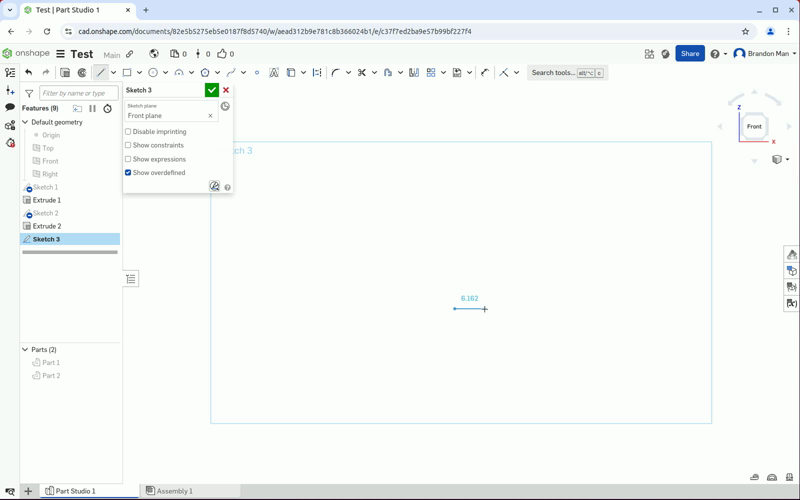
mouse_move(467, 308)
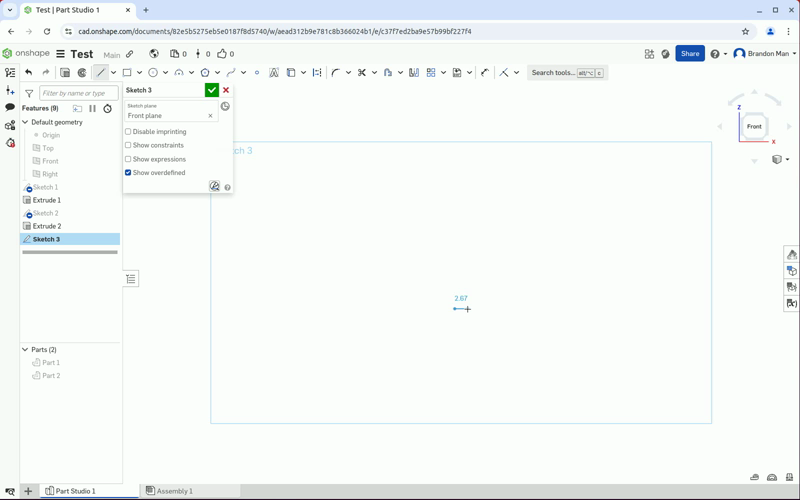
click(467, 308)
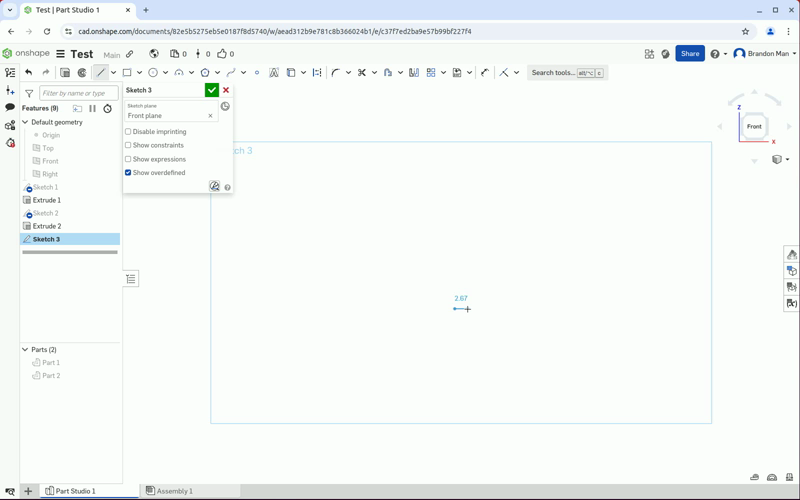
key_up(shift)
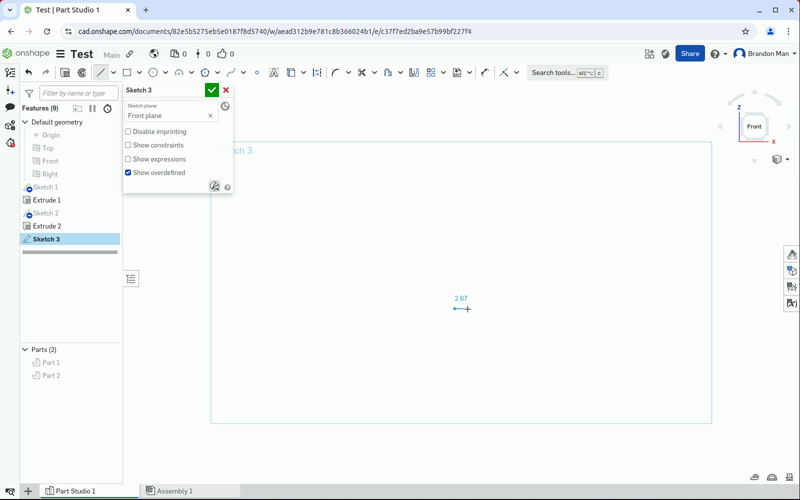
key_down(shift)
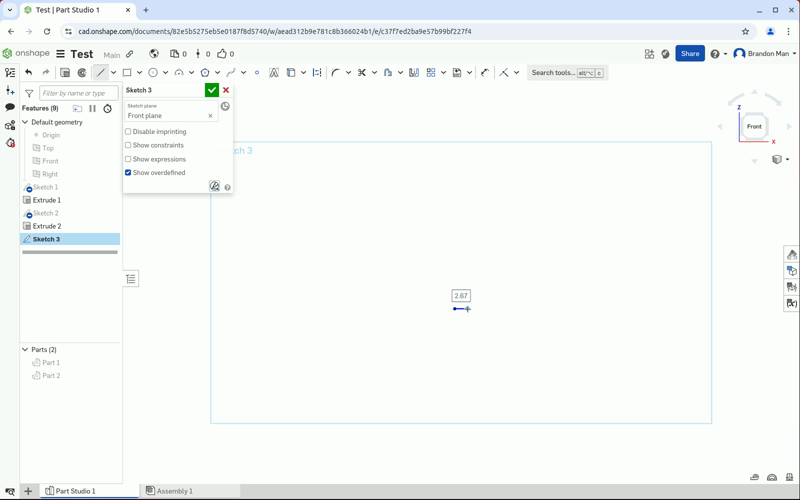
mouse_move(467, 244)
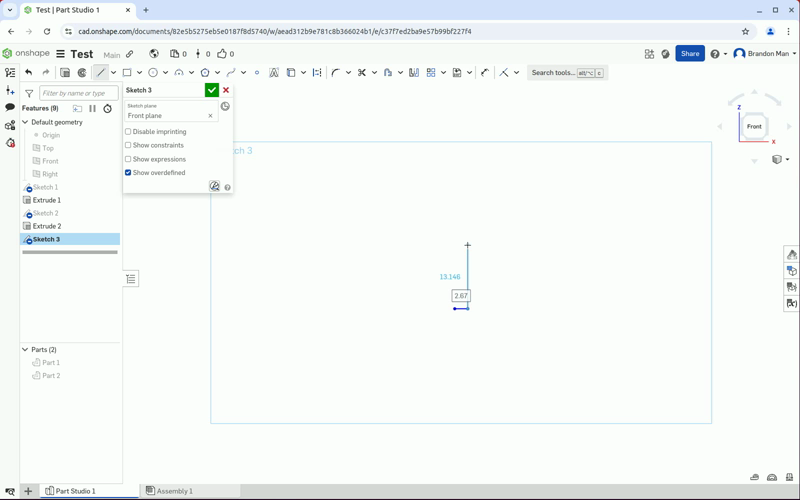
click(467, 244)
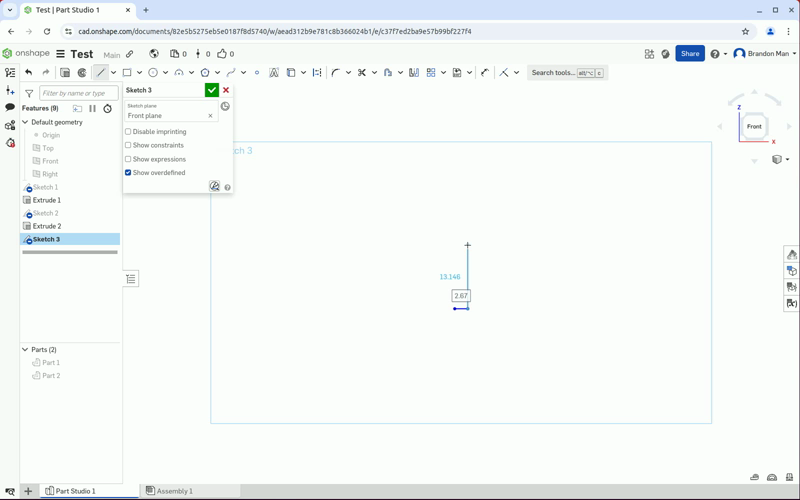
key_up(shift)
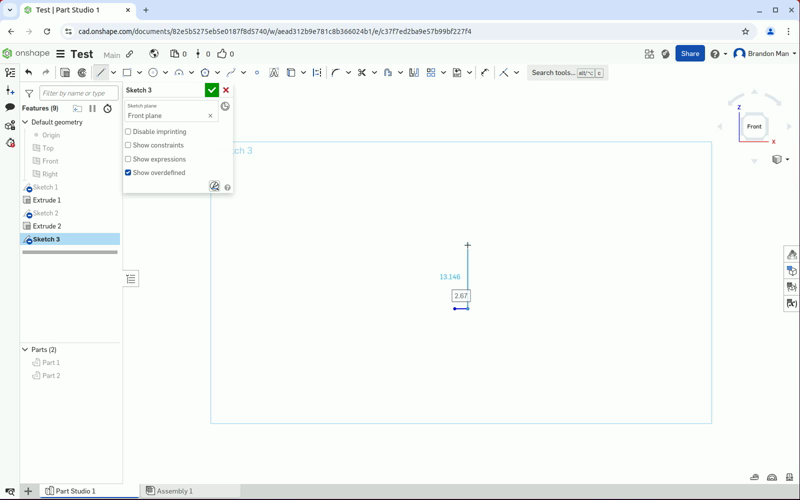
key(esc)
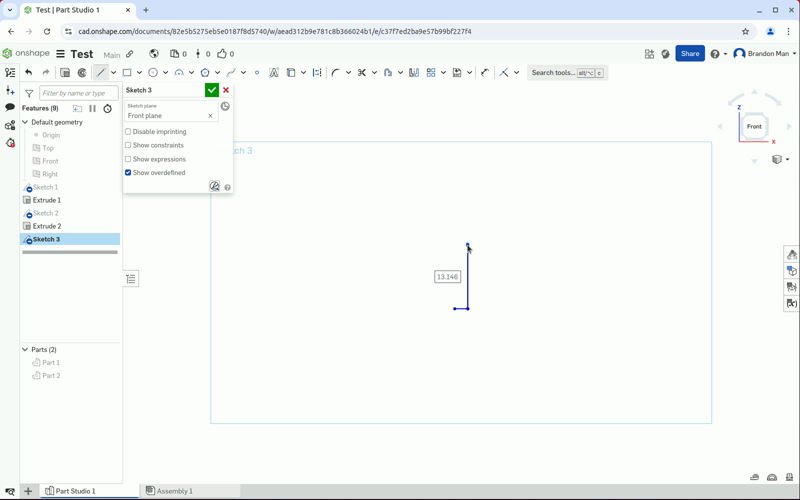
key(a)
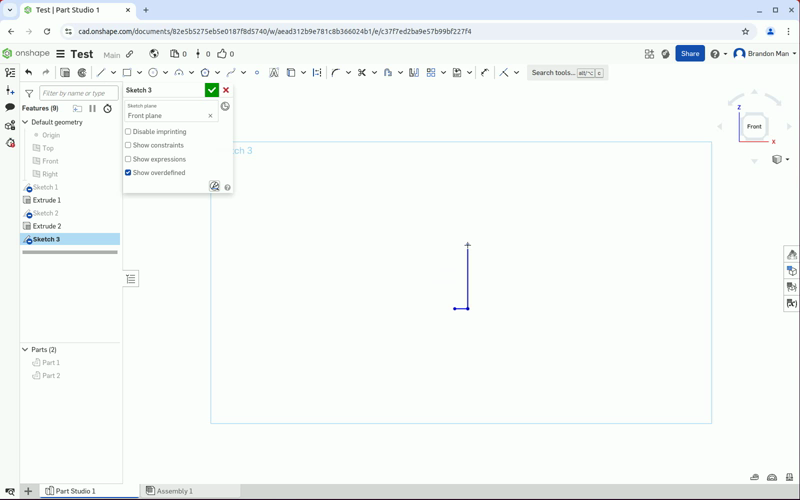
mouse_move(467, 244)
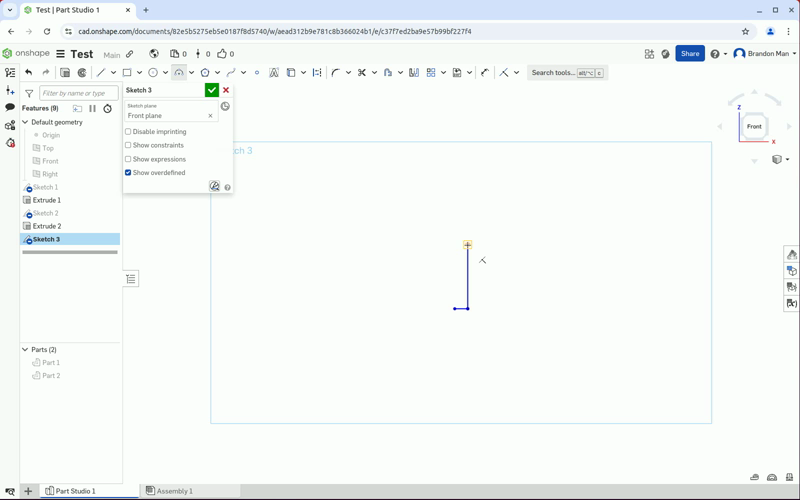
click(467, 244)
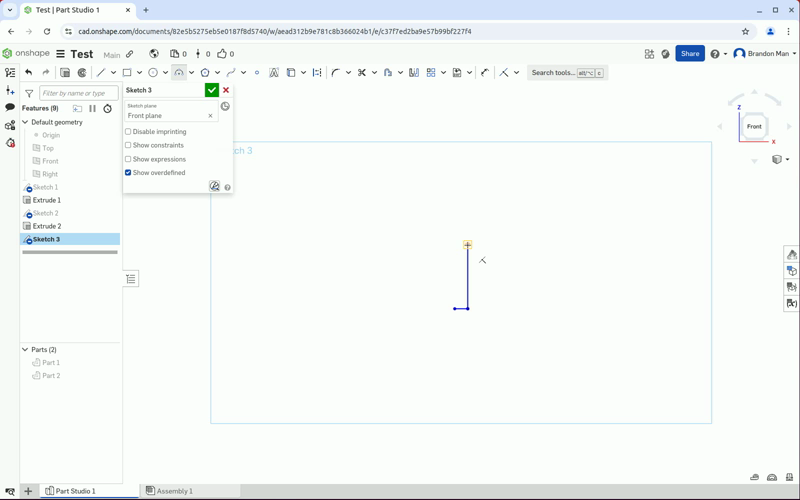
key_down(shift)
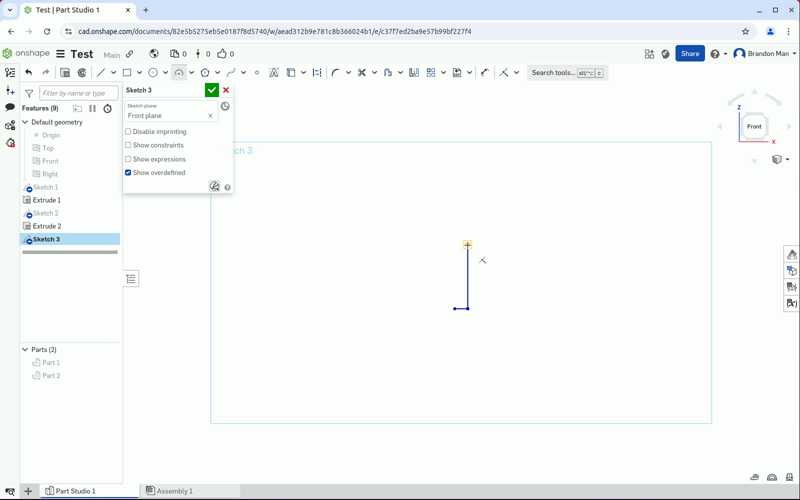
mouse_move(454, 244)
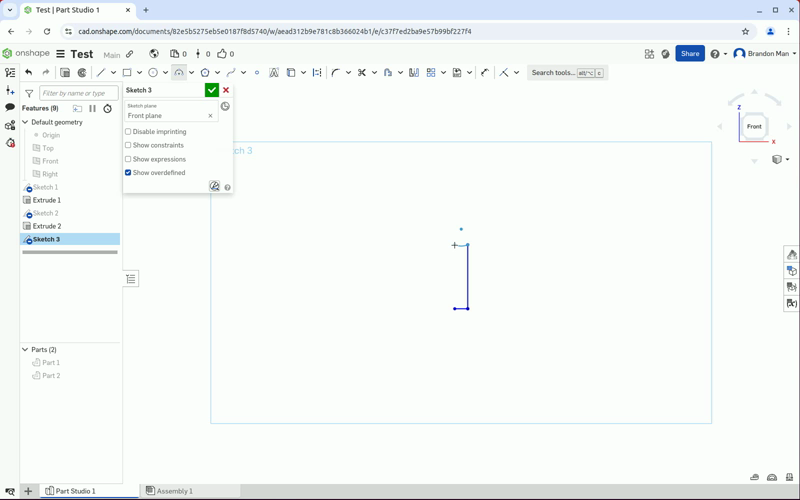
click(454, 244)
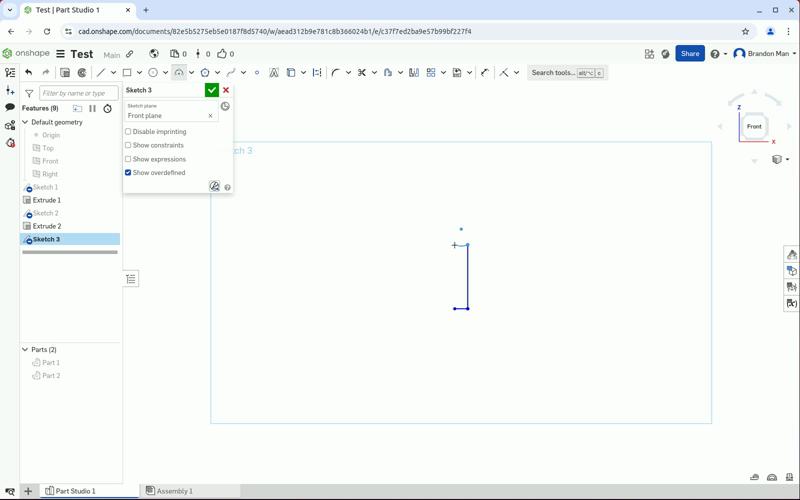
mouse_move(461, 246)
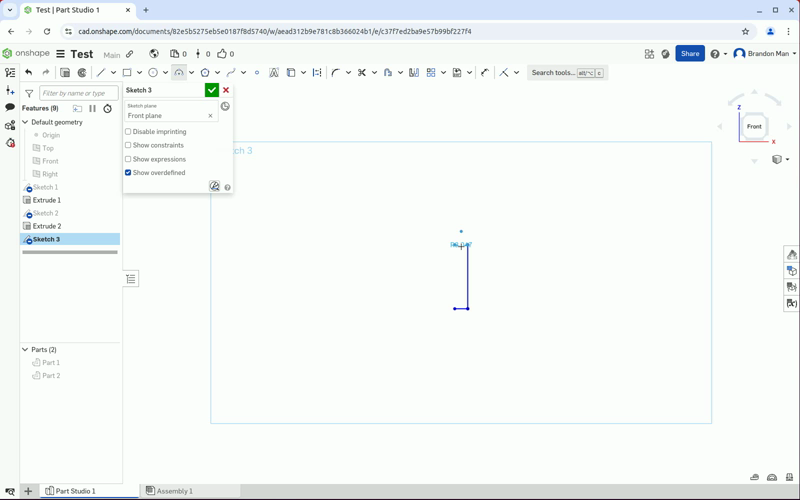
click(461, 246)
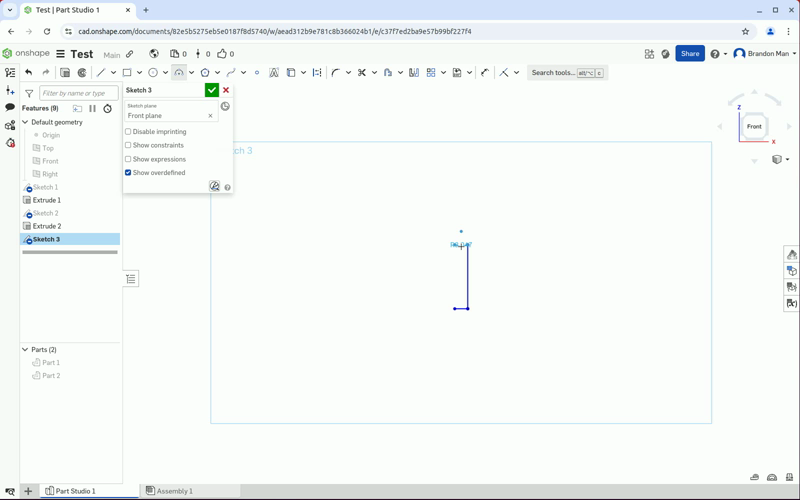
key_up(shift)
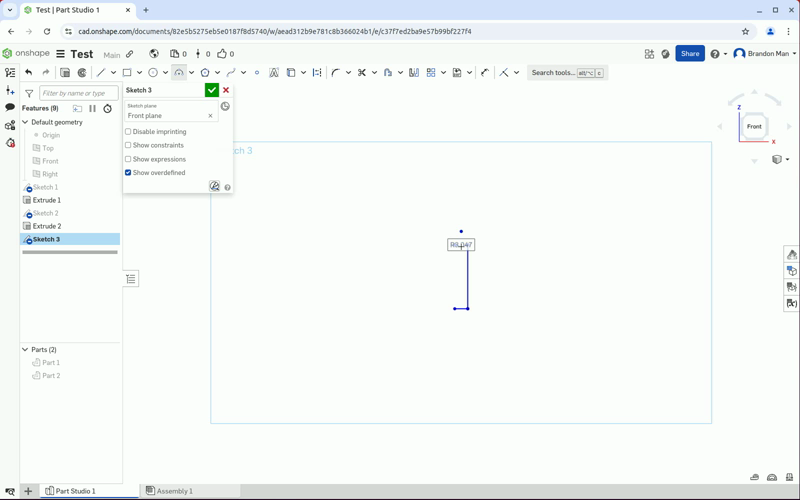
key(esc)
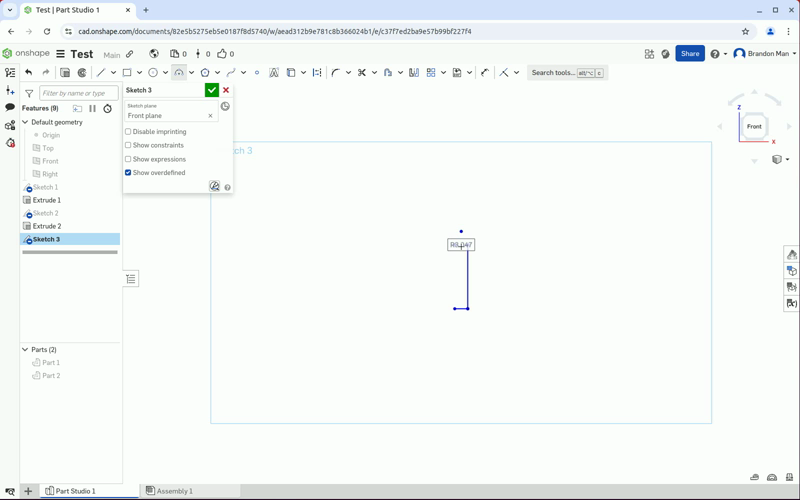
key(l)
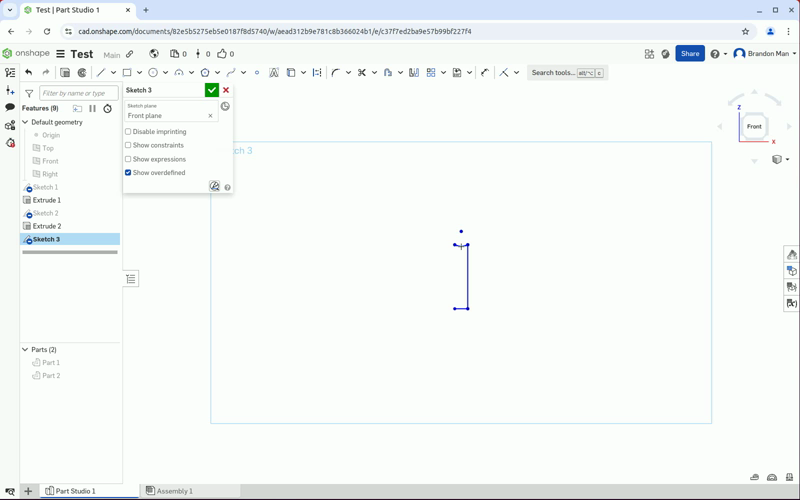
mouse_move(454, 244)
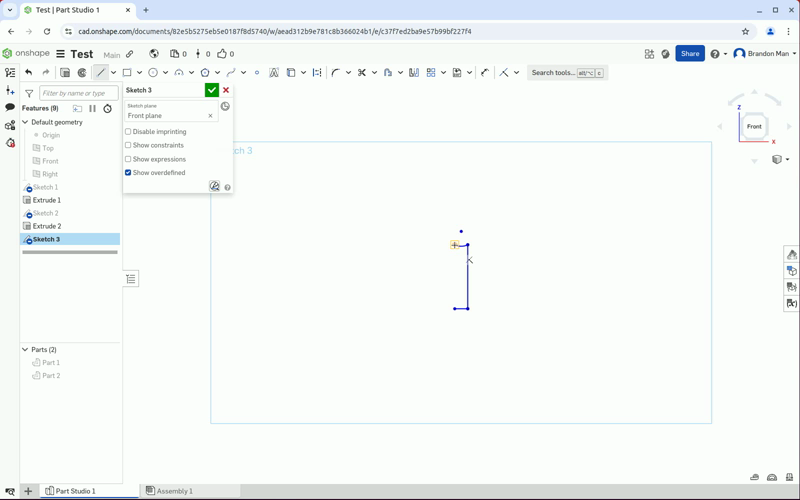
click(454, 244)
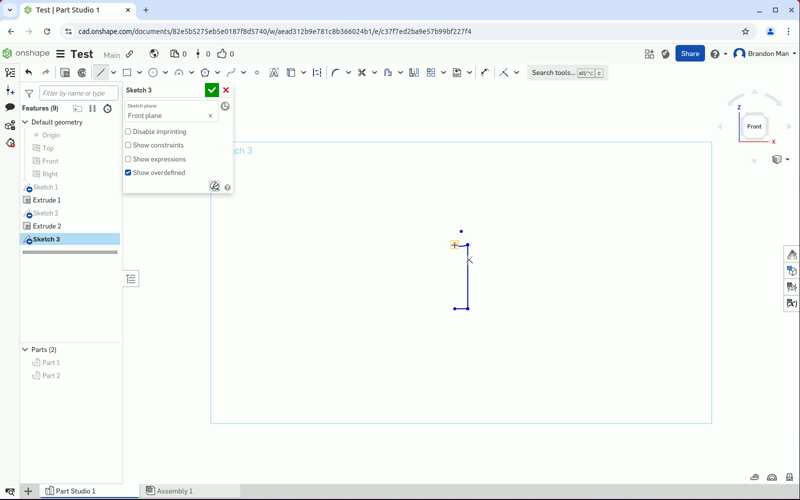
key_down(shift)
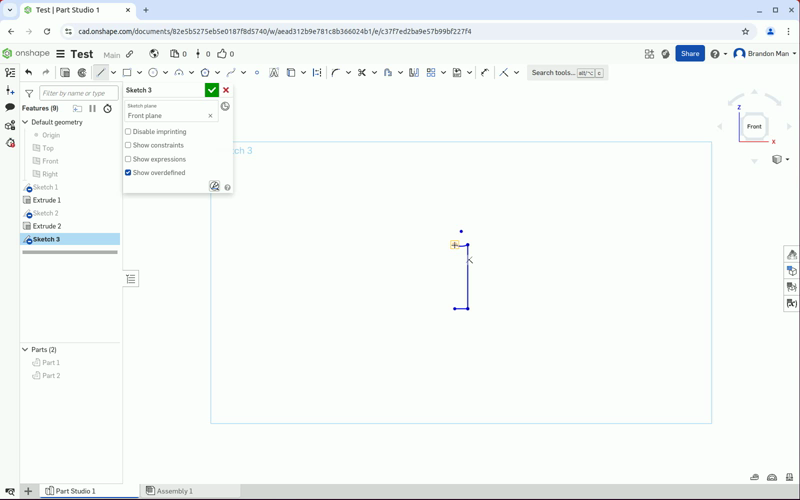
mouse_move(454, 308)
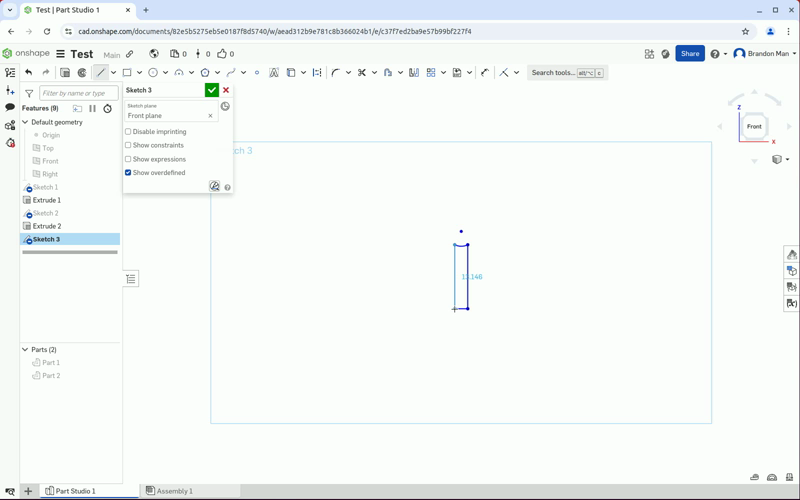
key_up(shift)
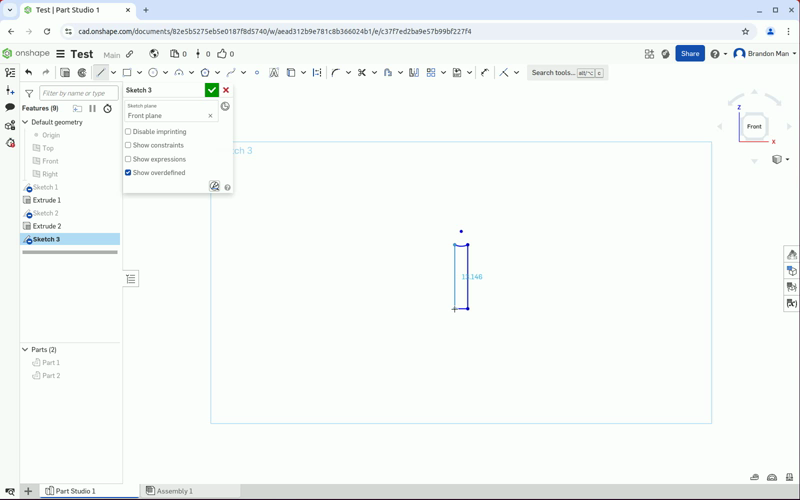
click(454, 308)
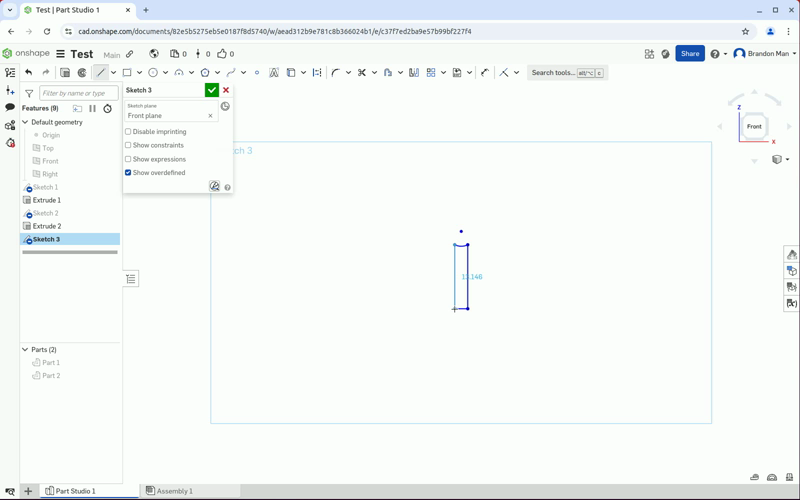
key(esc)
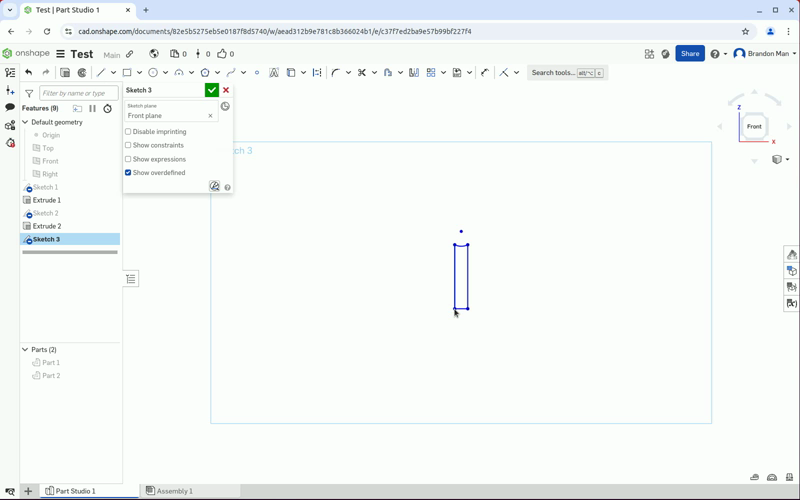
mouse_move(464, 276)
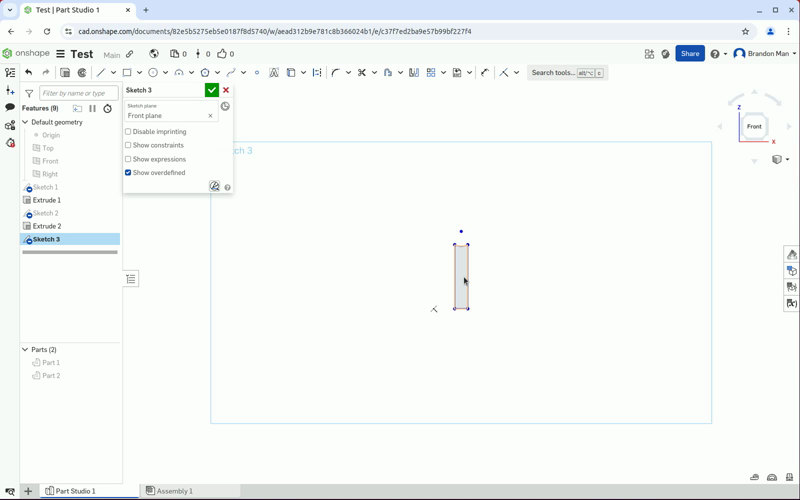
scroll(6)
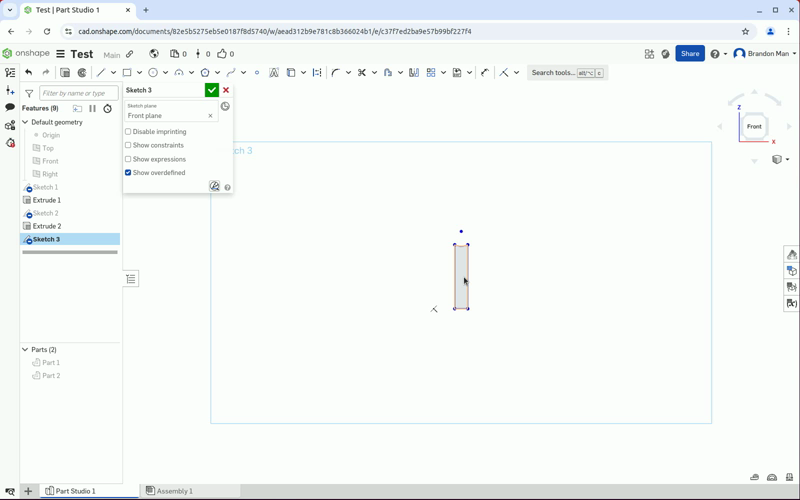
scroll(6)
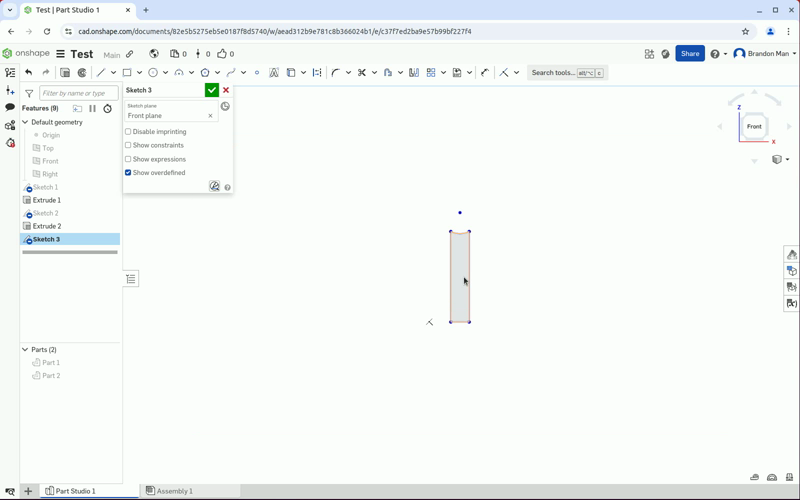
scroll(6)
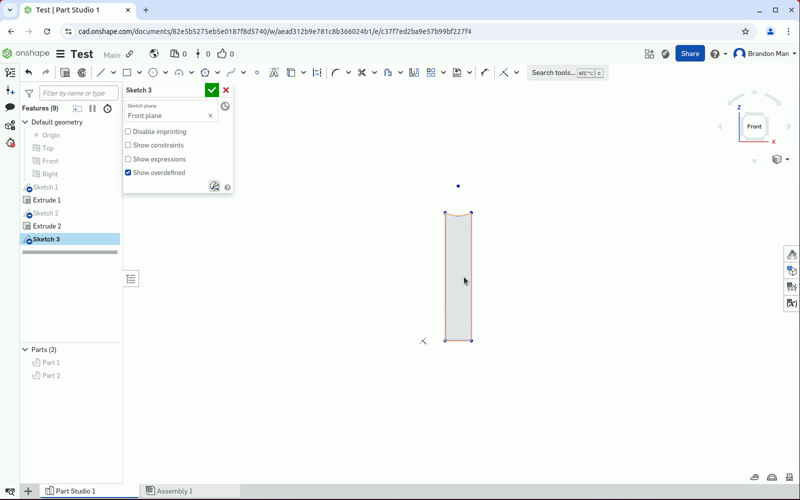
scroll(6)
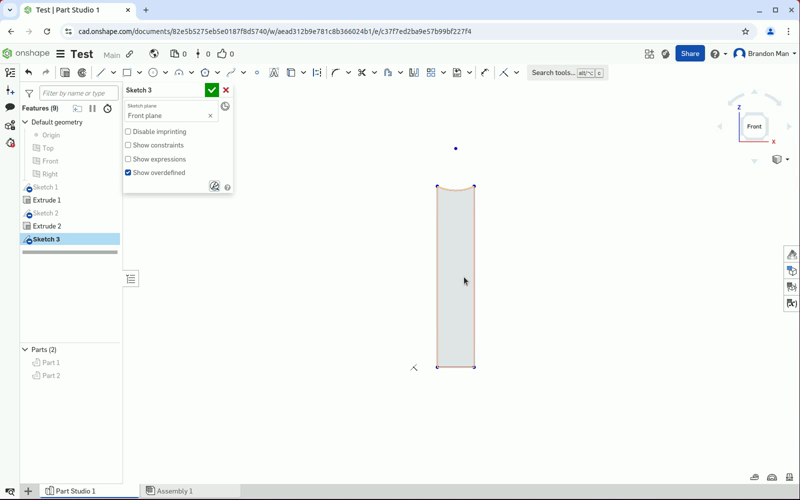
scroll(6)
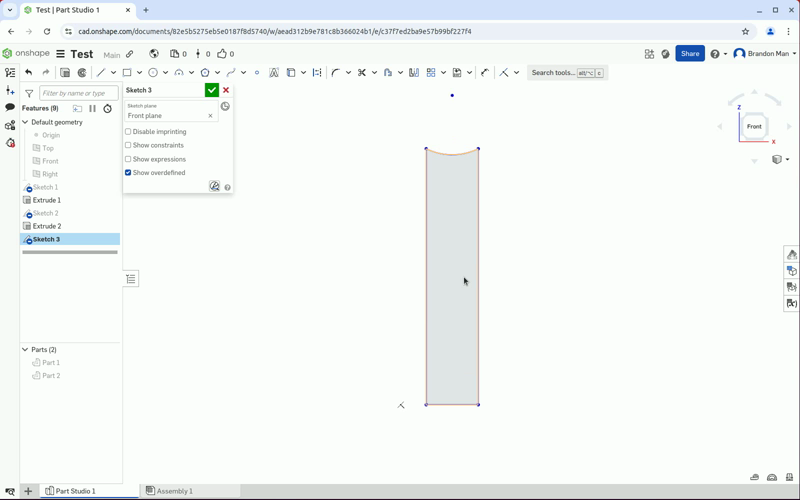
scroll(6)
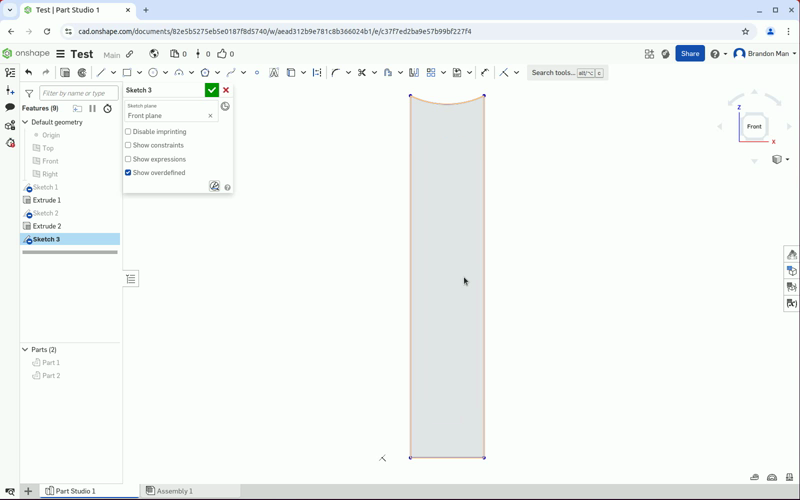
scroll(6)
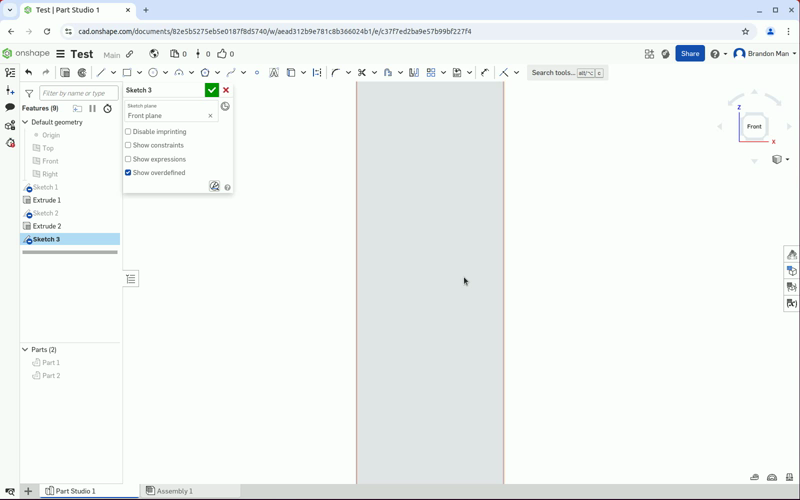
click(464, 276)
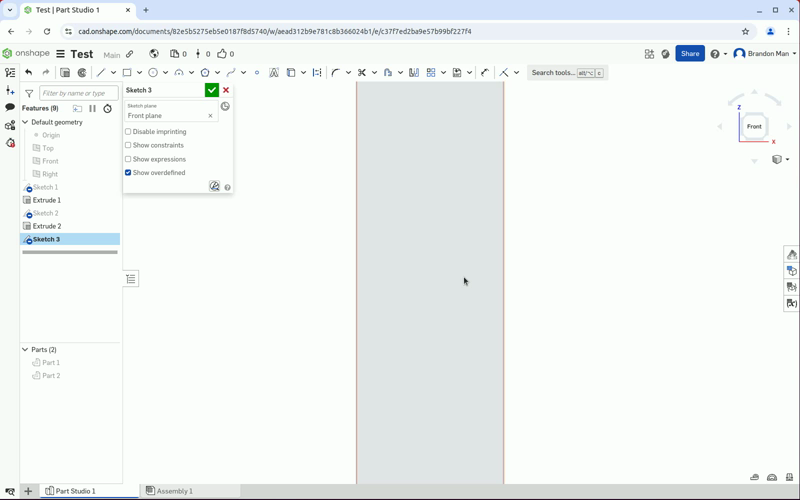
scroll(-6)
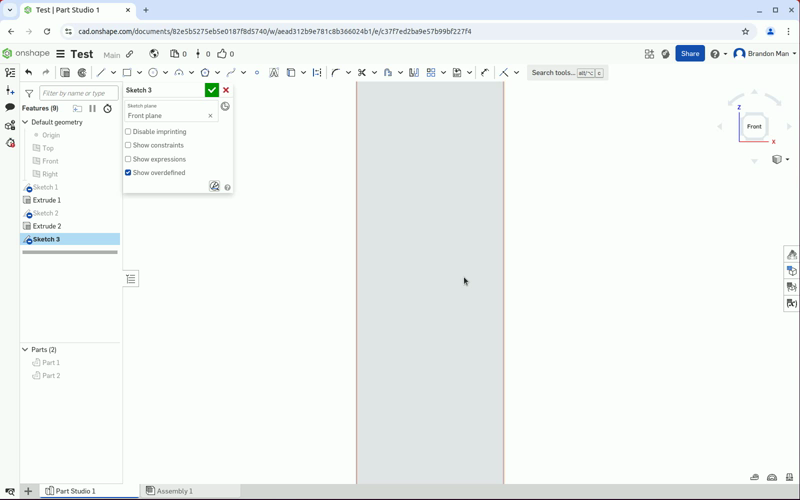
scroll(-6)
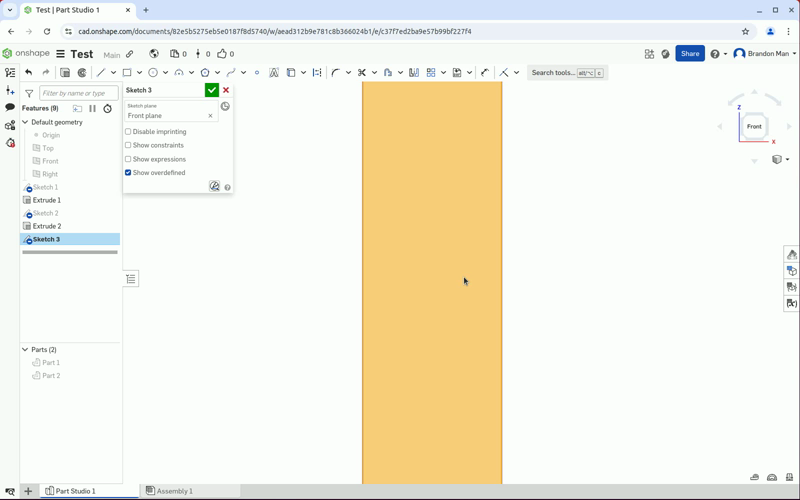
scroll(-6)
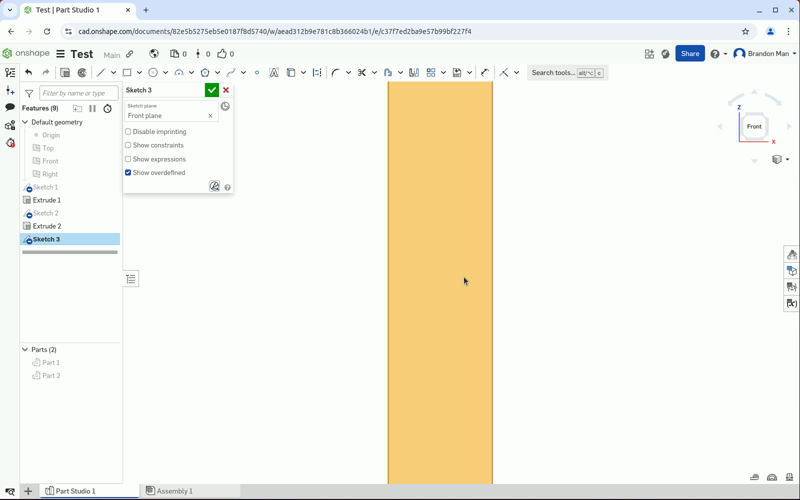
scroll(-6)
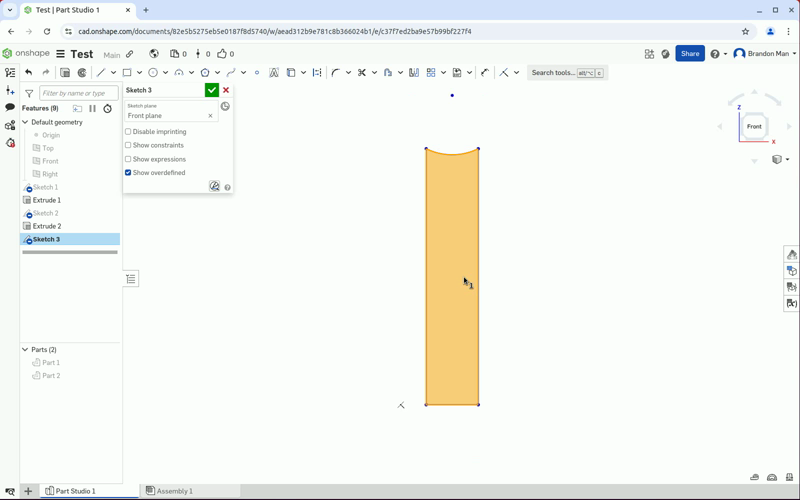
scroll(-6)
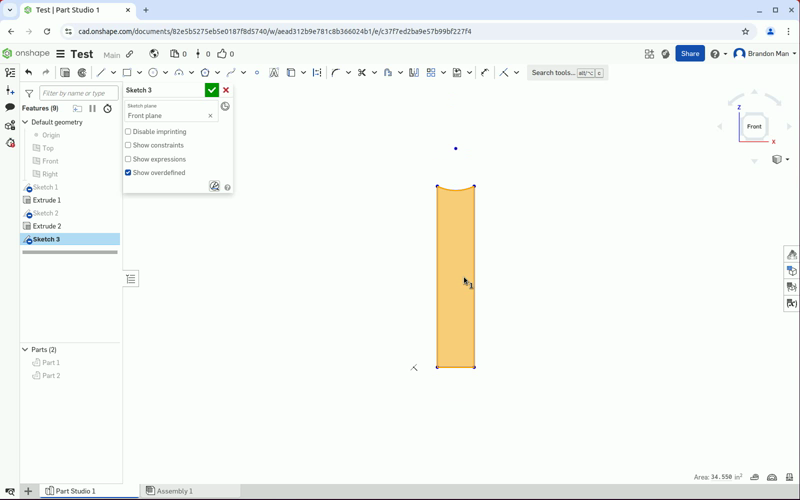
scroll(-6)
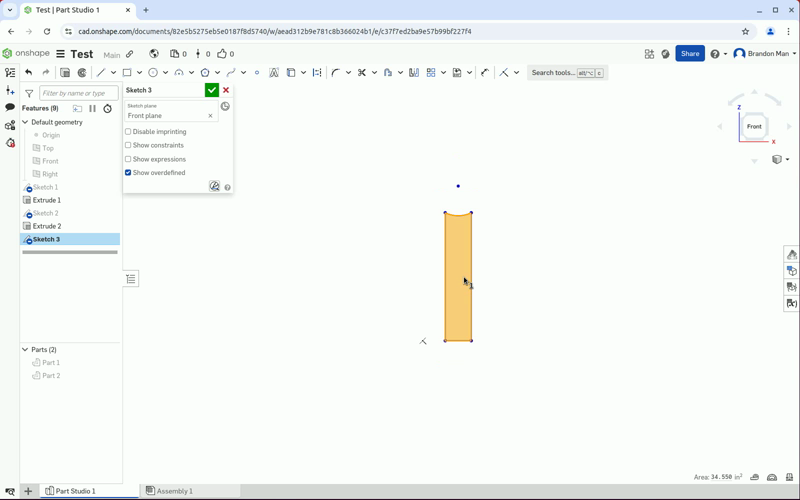
scroll(-6)
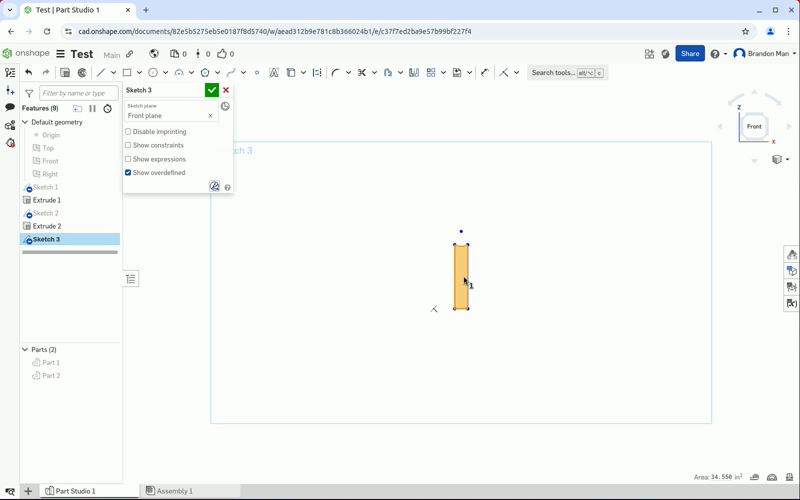
mouse_move(73, 352)
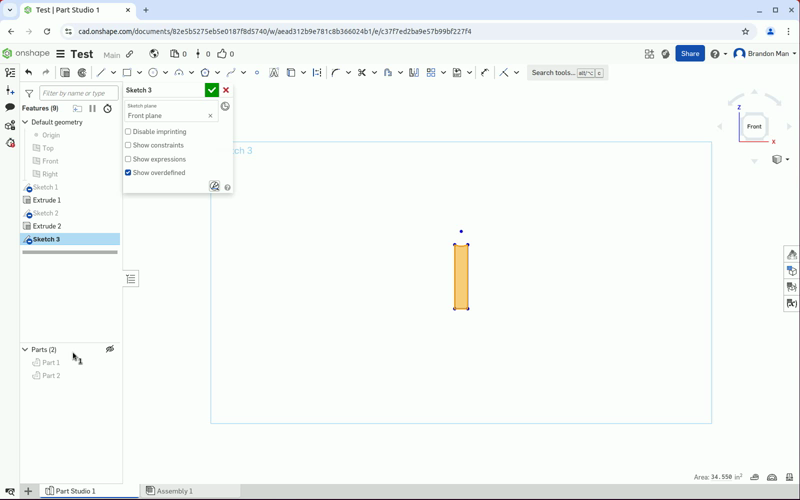
key(shift+y)
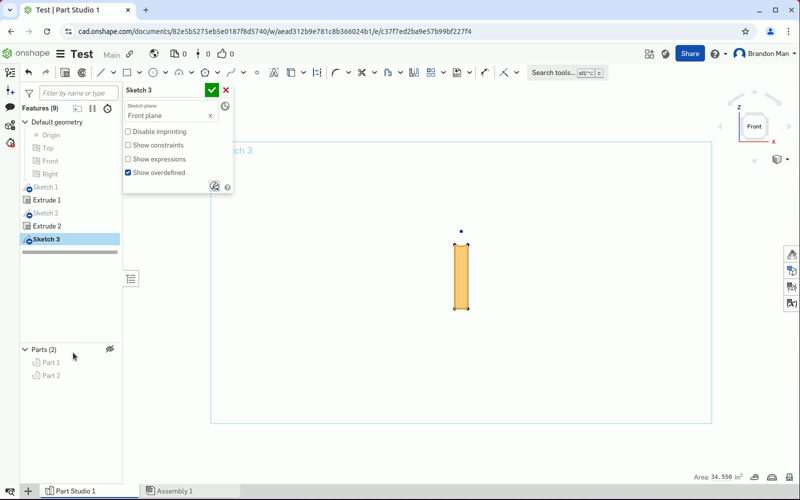
key(shift+e)
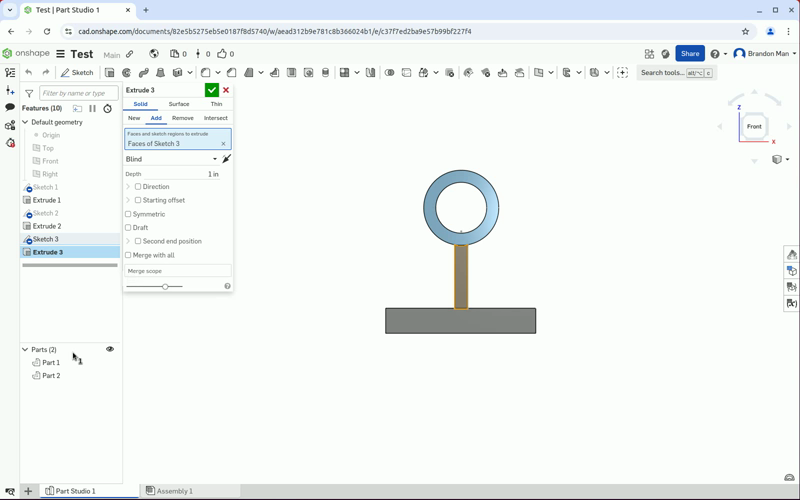
mouse_move(143, 106)
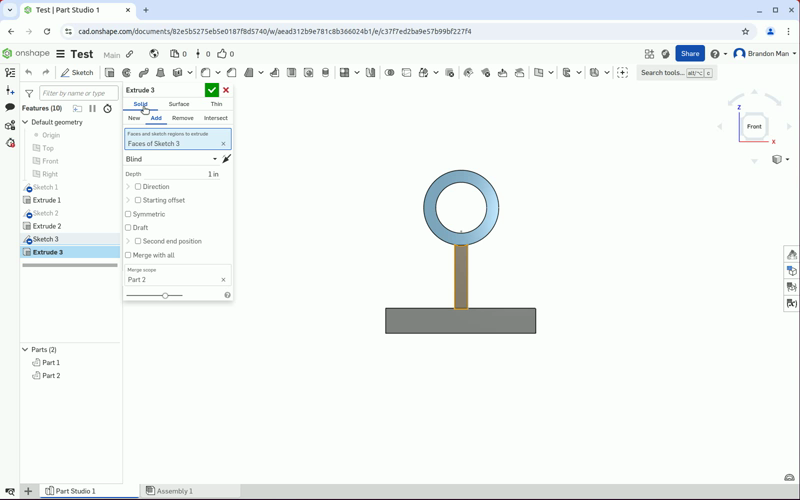
click(143, 106)
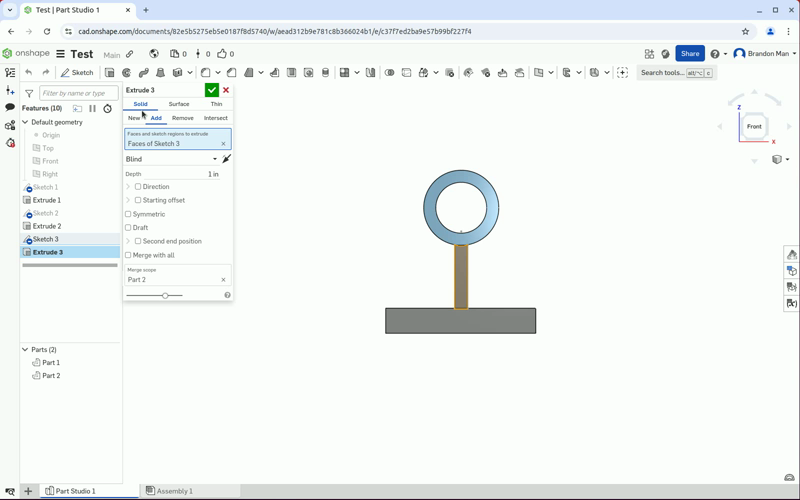
mouse_move(137, 120)
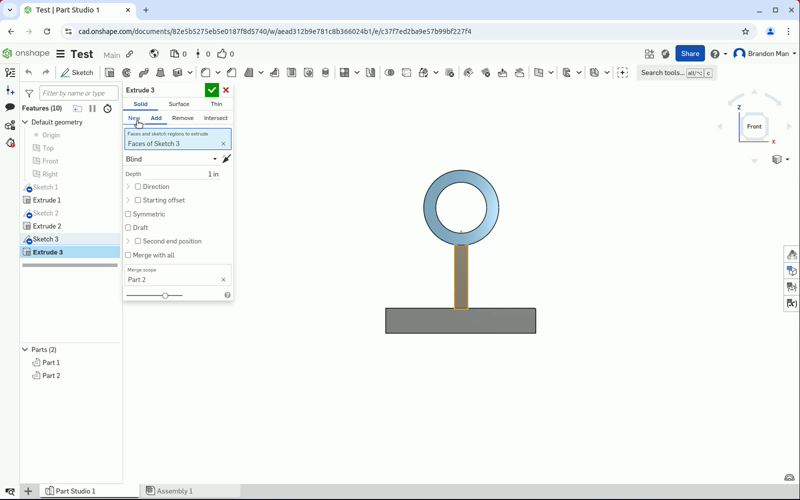
click(137, 120)
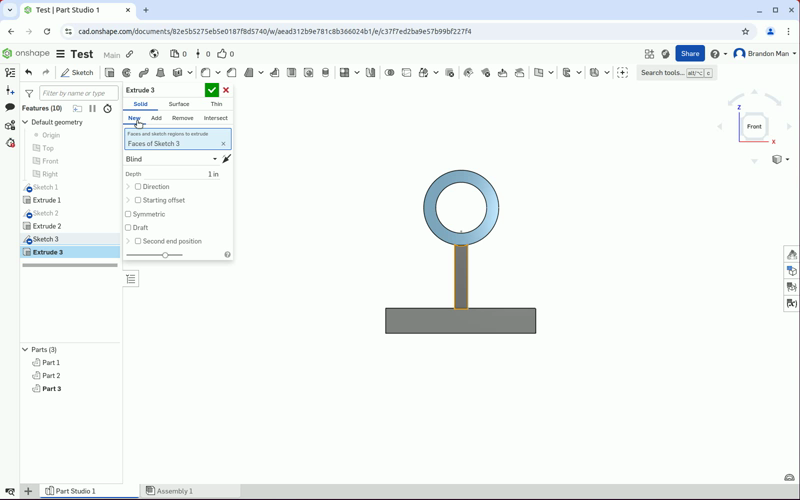
key(tab, 4)
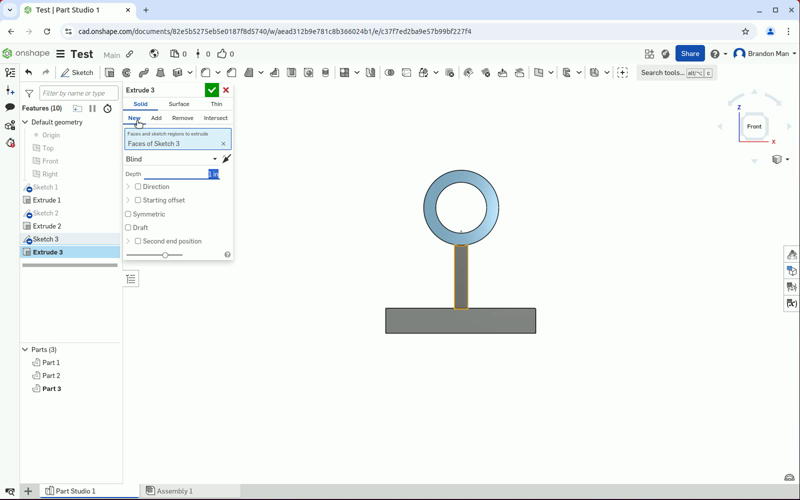
text(10.351)
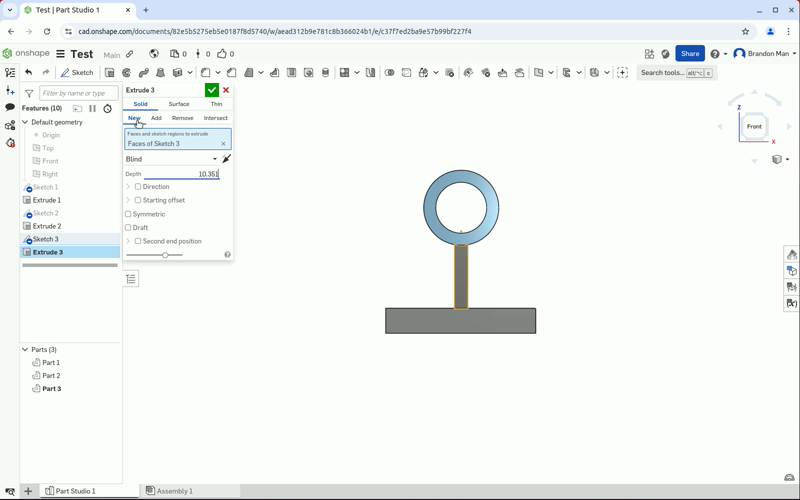
key(enter)
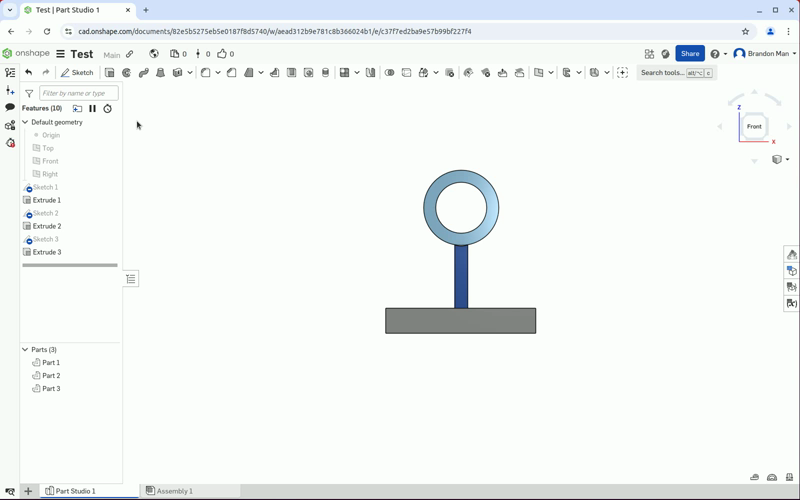
key(shift+h)
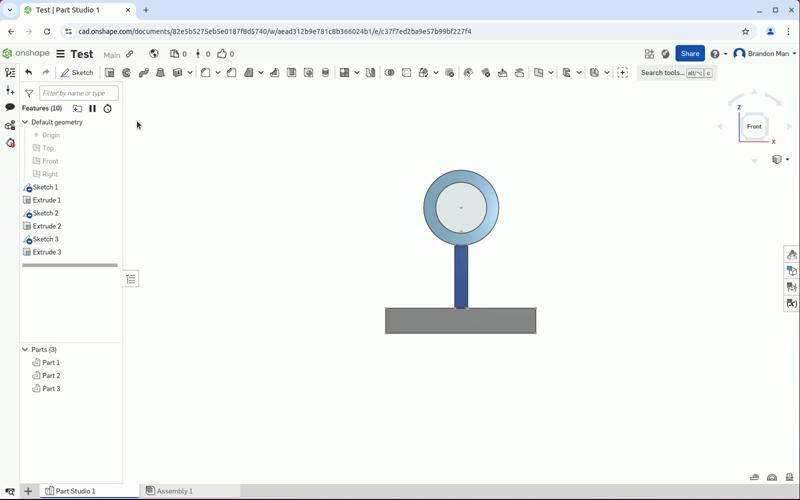
key(shift+h)
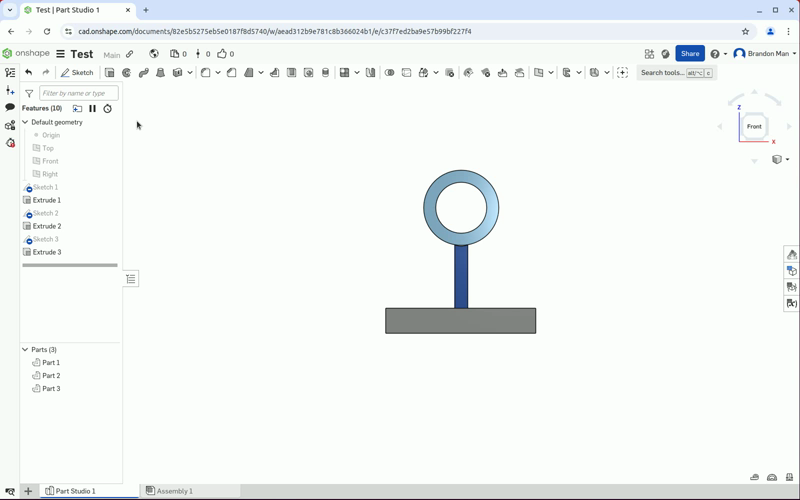
mouse_move(73, 189)
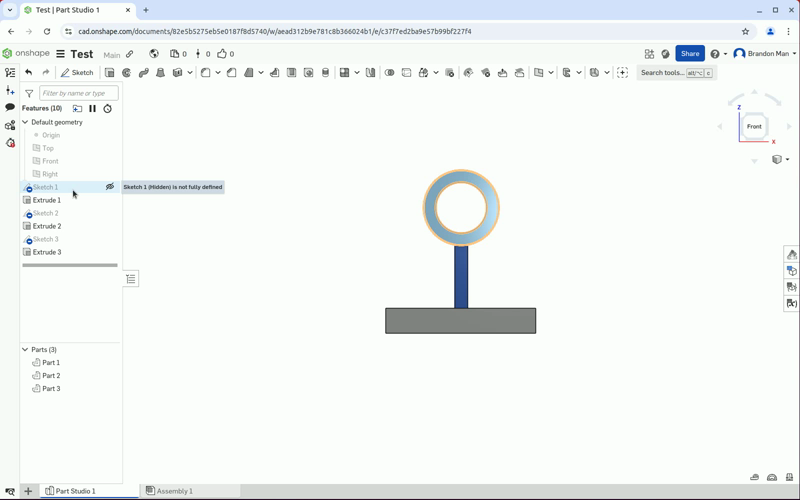
click(73, 189)
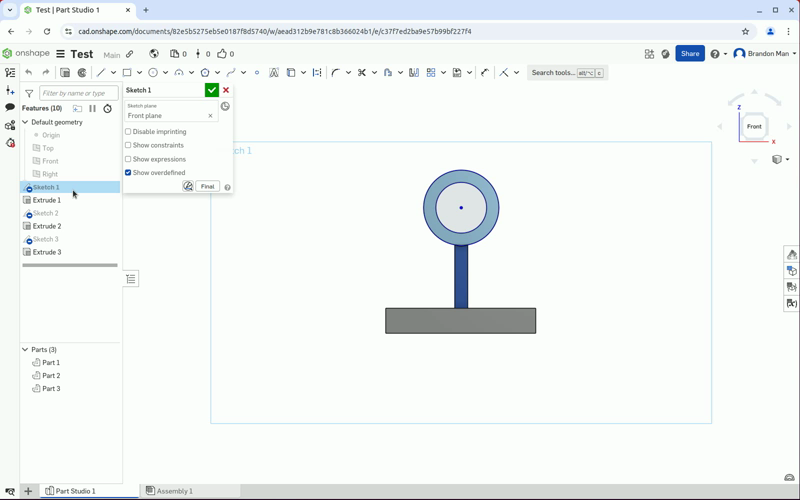
mouse_move(229, 92)
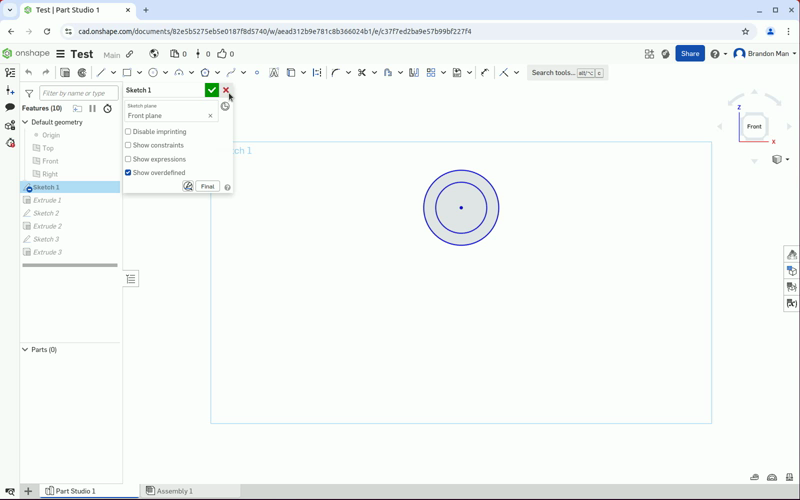
click(229, 92)
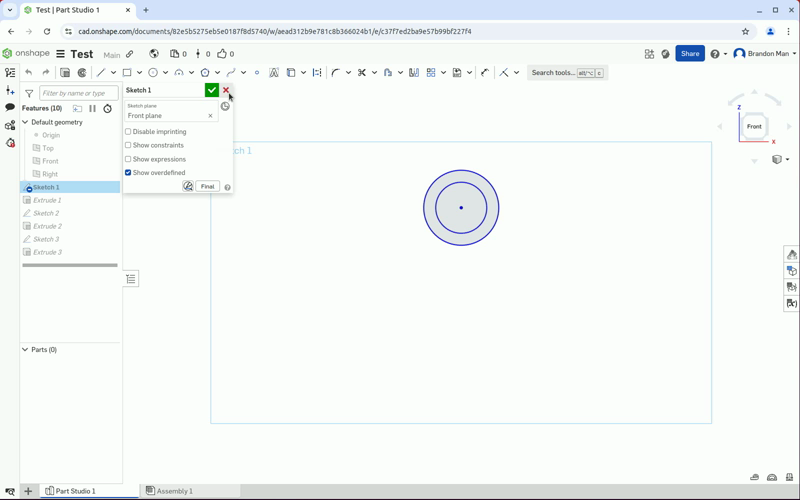
key(shift+s)
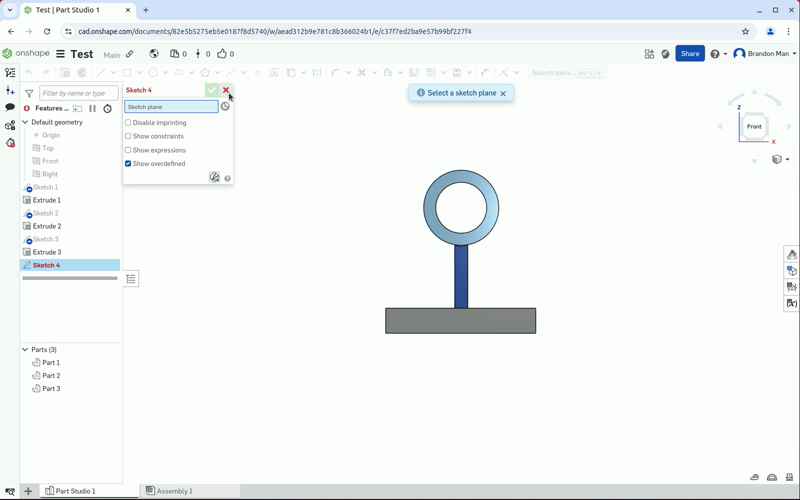
mouse_move(73, 163)
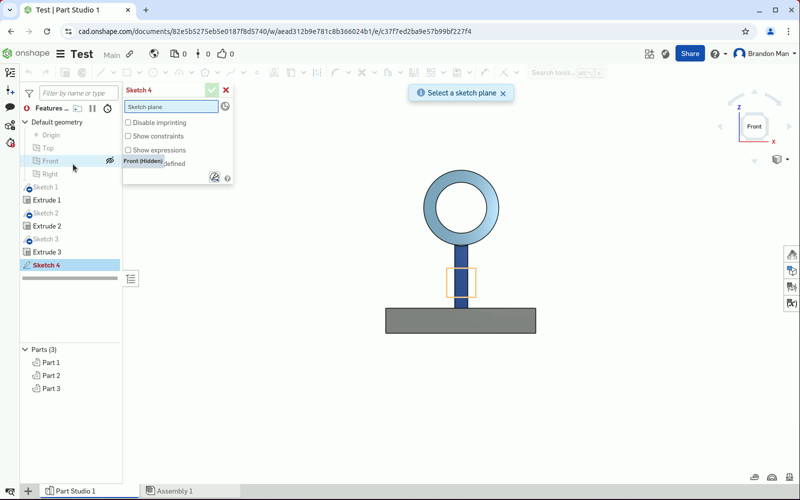
click(73, 163)
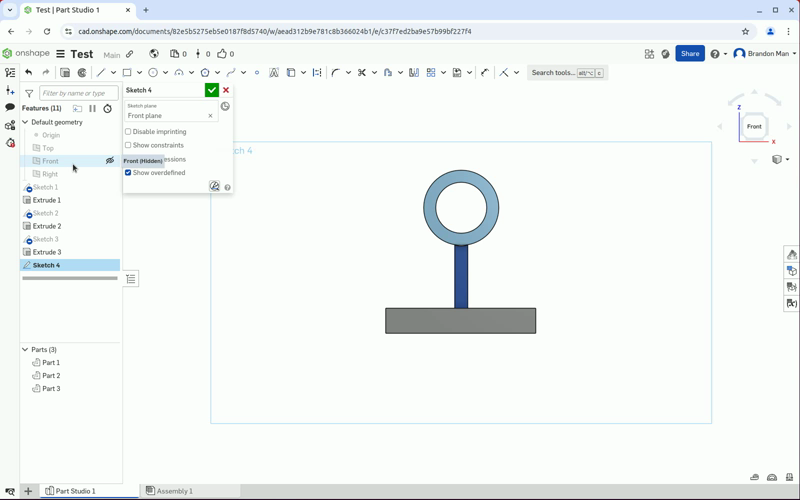
mouse_move(73, 352)
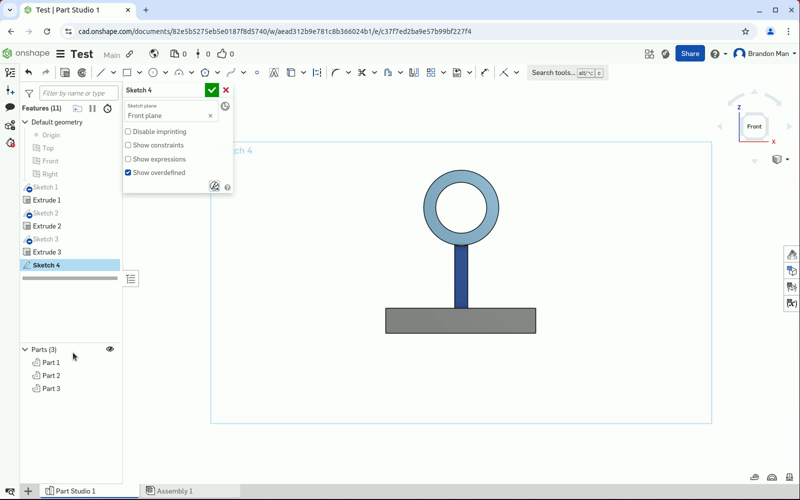
key(y)
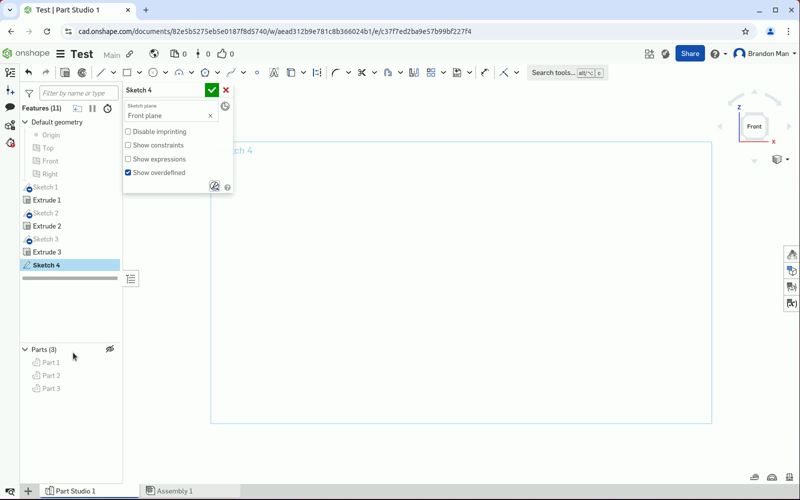
key(l)
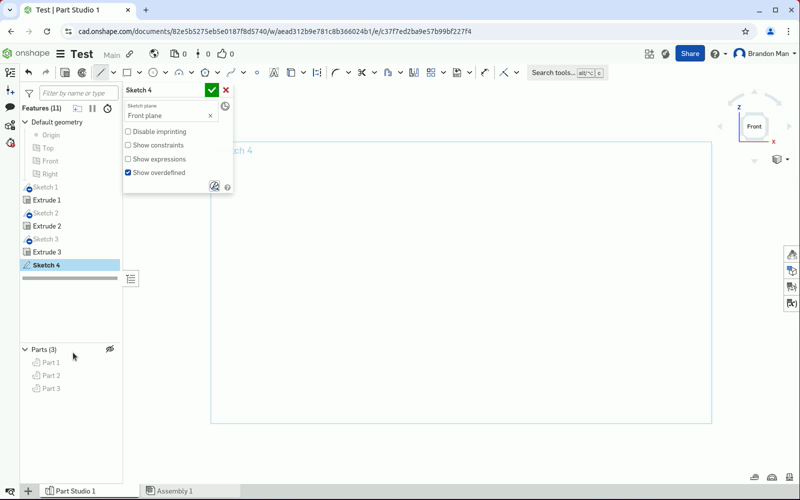
key_down(shift)
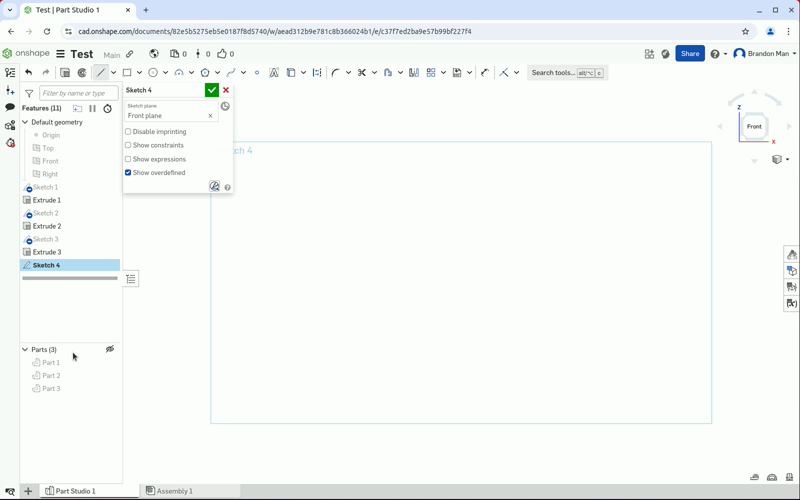
mouse_move(385, 308)
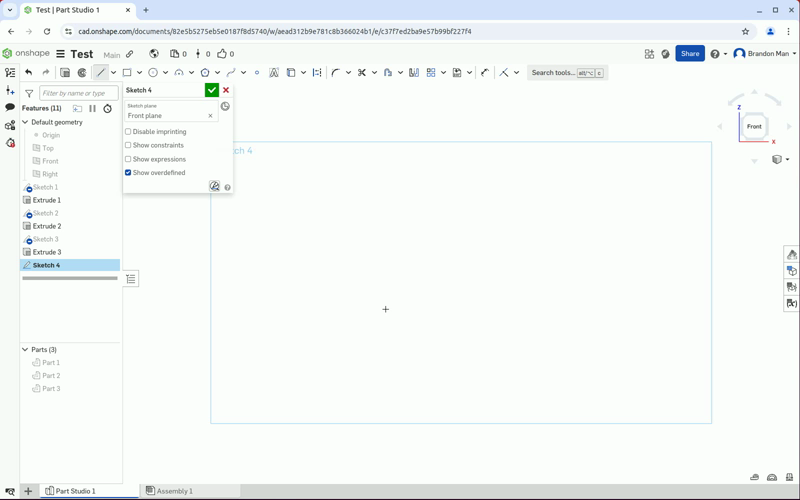
click(385, 308)
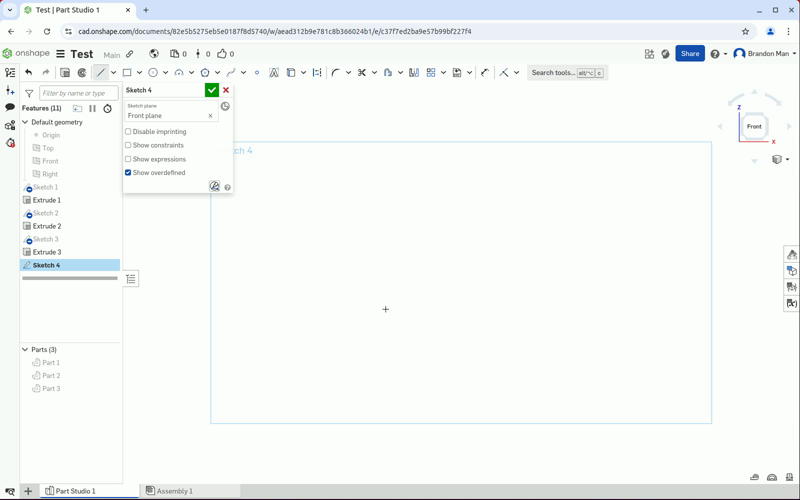
key_up(shift)
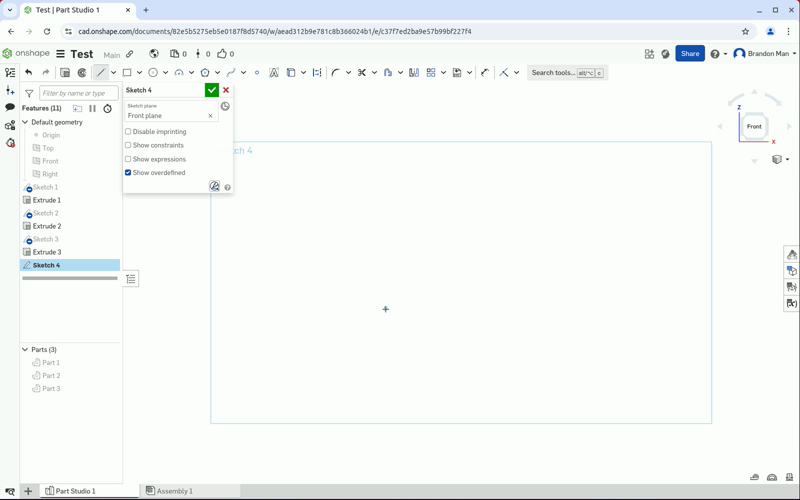
key_down(shift)
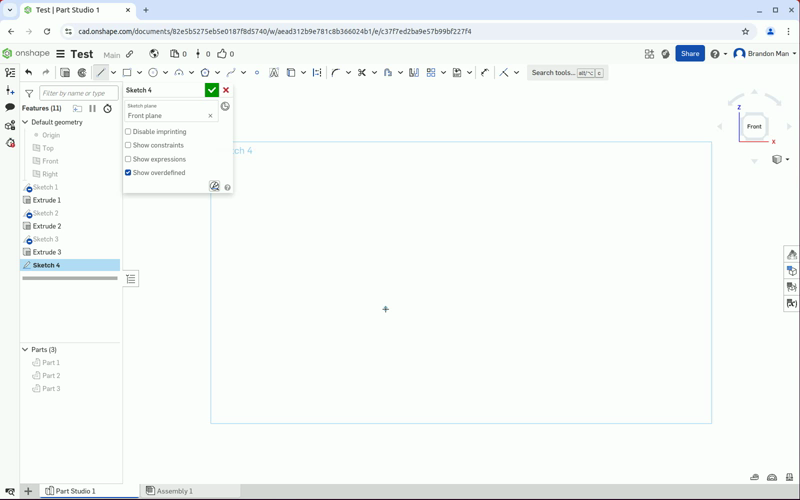
mouse_move(454, 308)
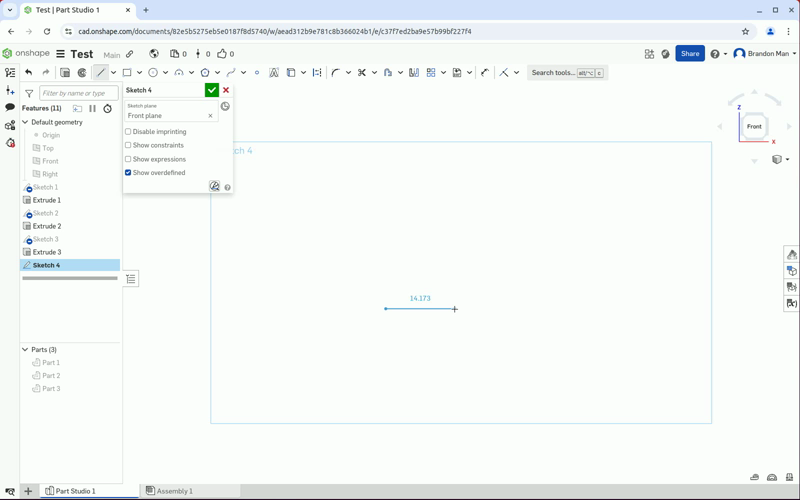
click(454, 308)
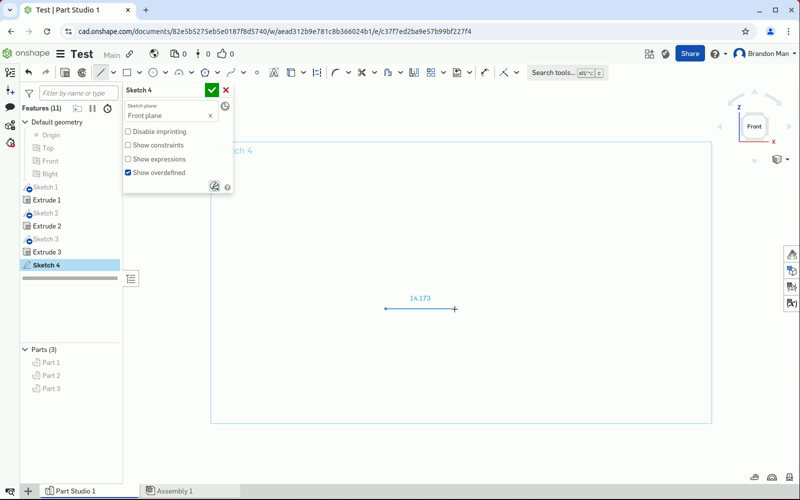
key_up(shift)
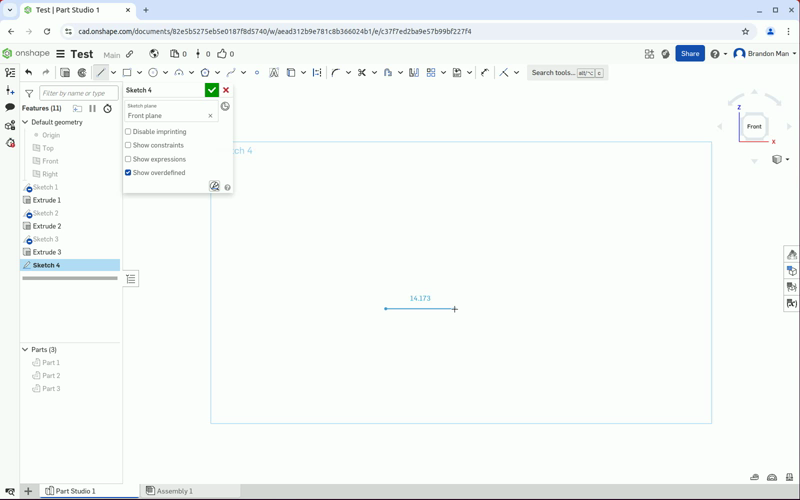
key_down(shift)
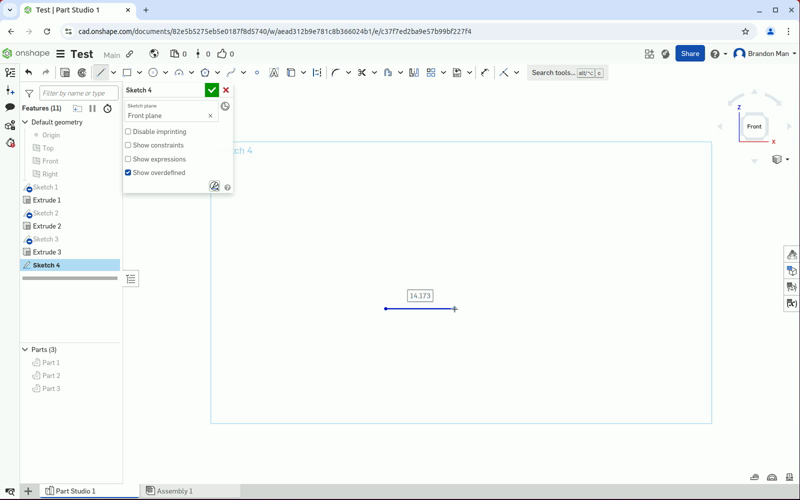
mouse_move(454, 246)
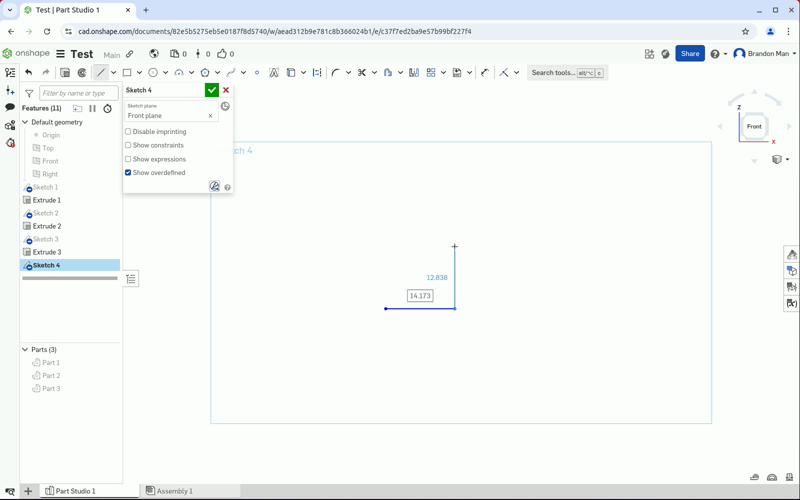
click(454, 246)
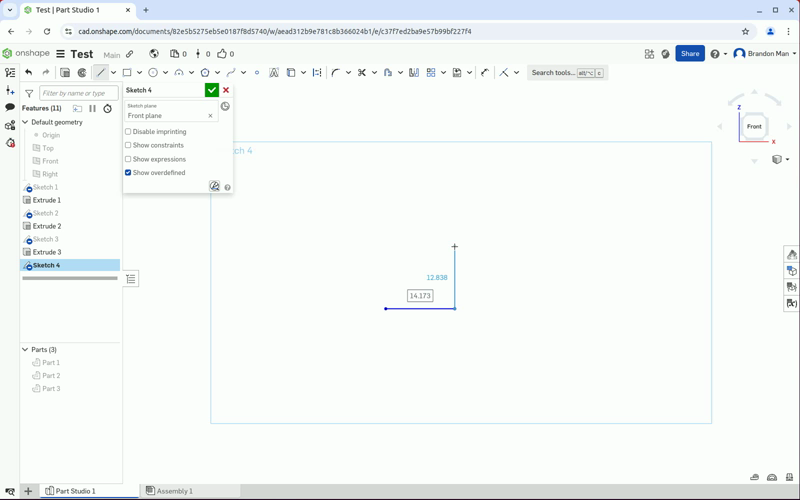
key_up(shift)
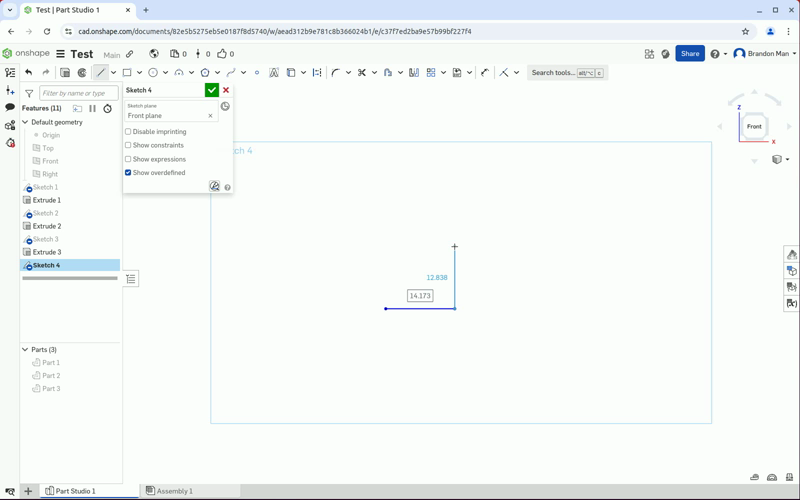
key(esc)
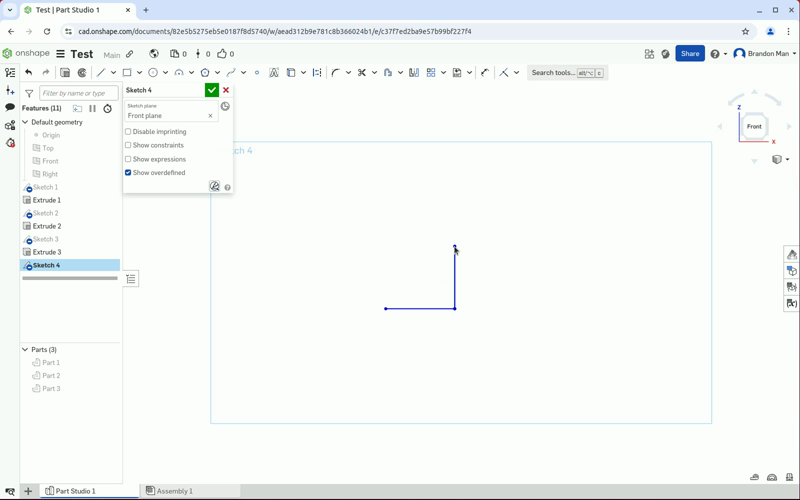
key(a)
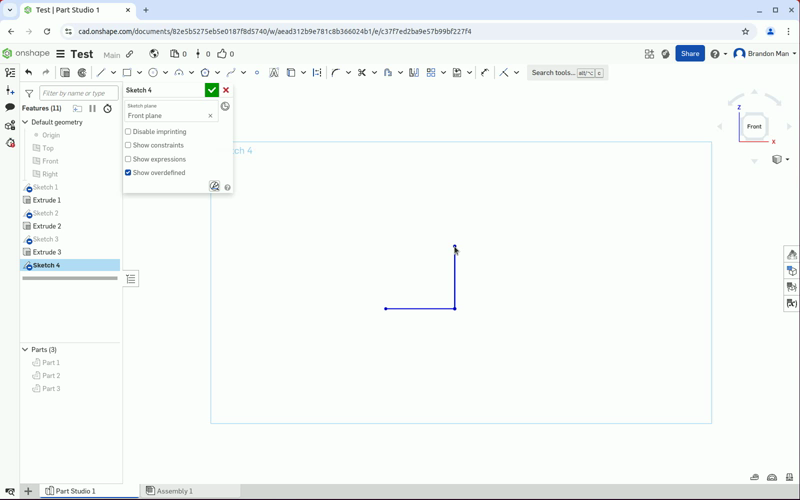
mouse_move(454, 246)
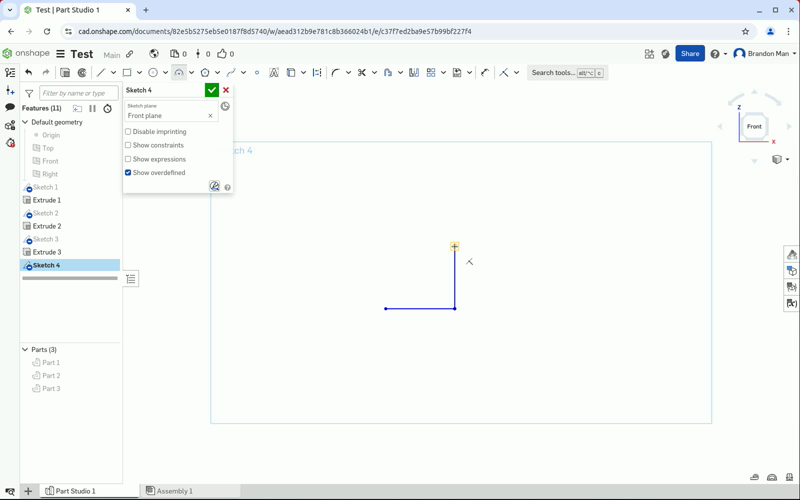
click(454, 246)
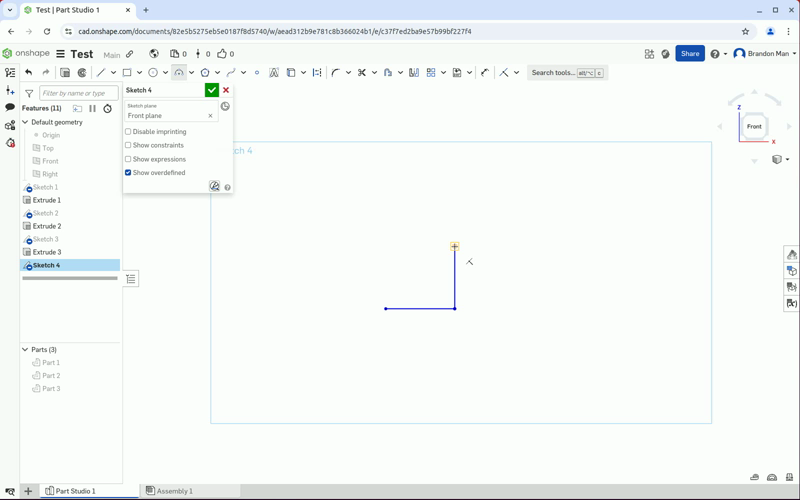
key_down(shift)
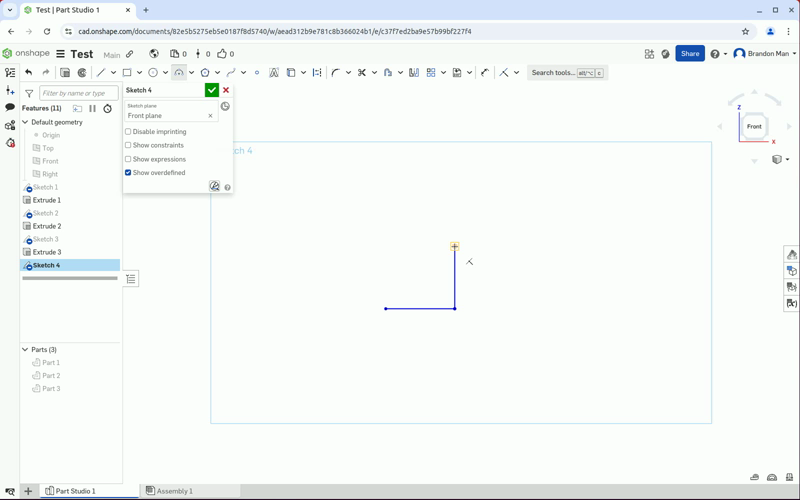
mouse_move(424, 196)
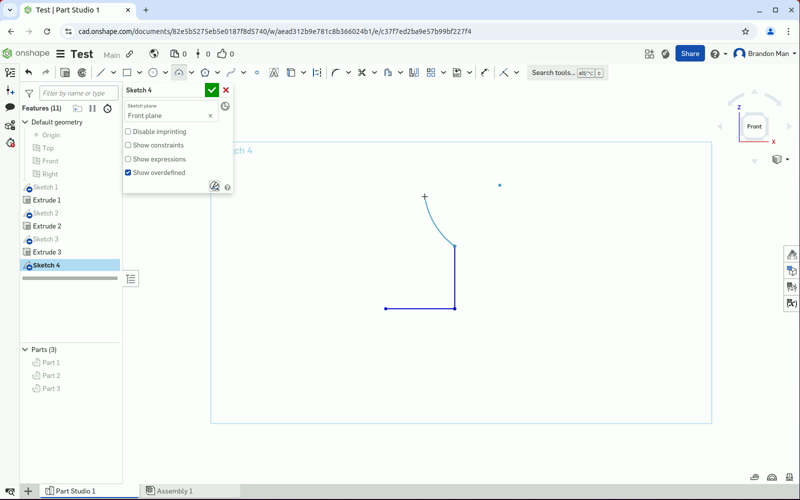
click(424, 196)
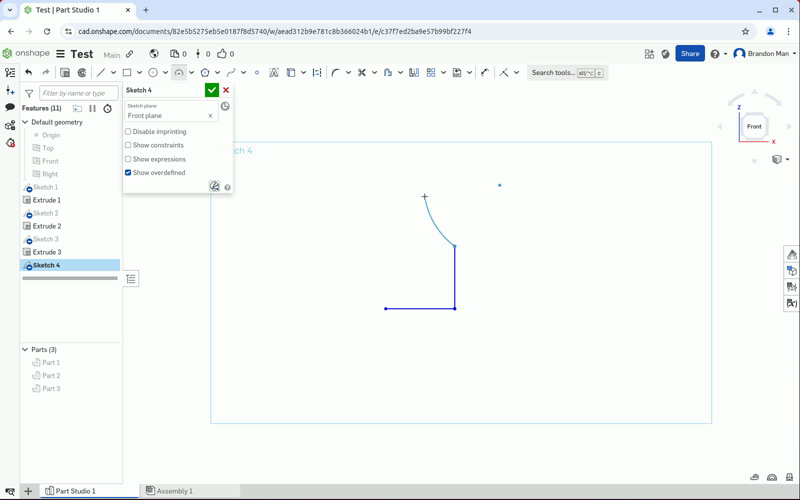
mouse_move(428, 228)
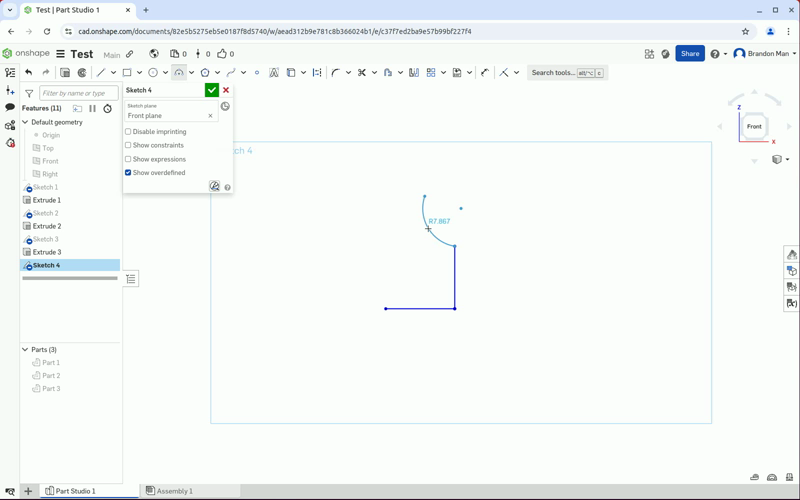
click(428, 228)
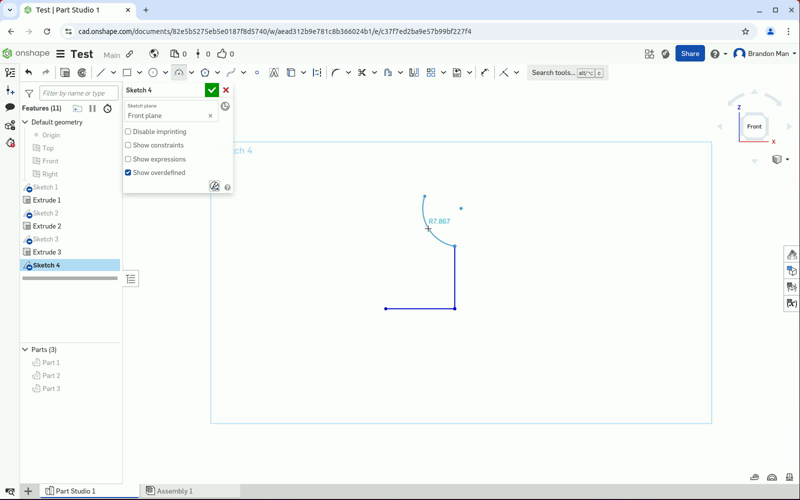
key_up(shift)
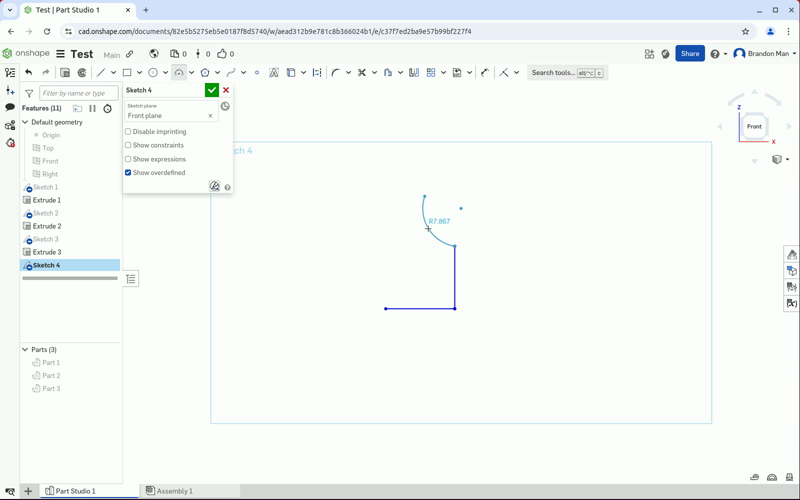
key(esc)
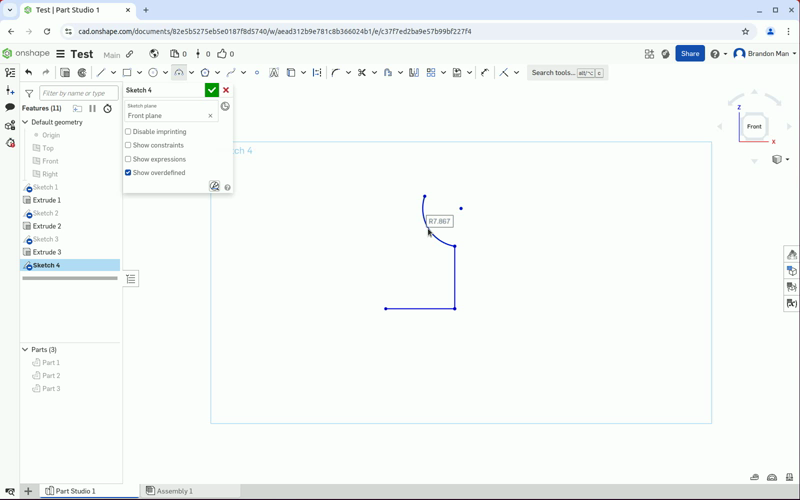
key(l)
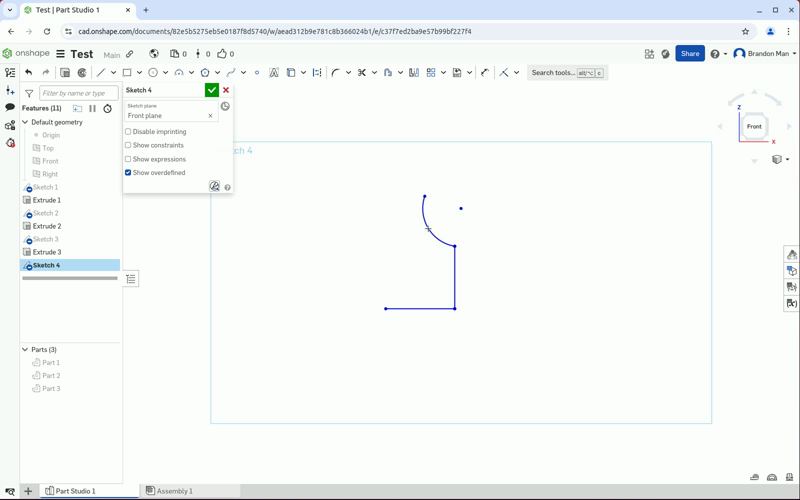
mouse_move(424, 196)
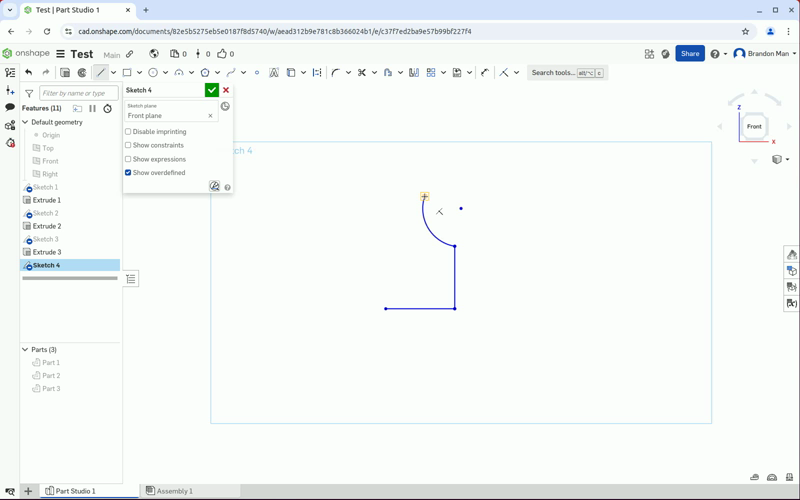
click(424, 196)
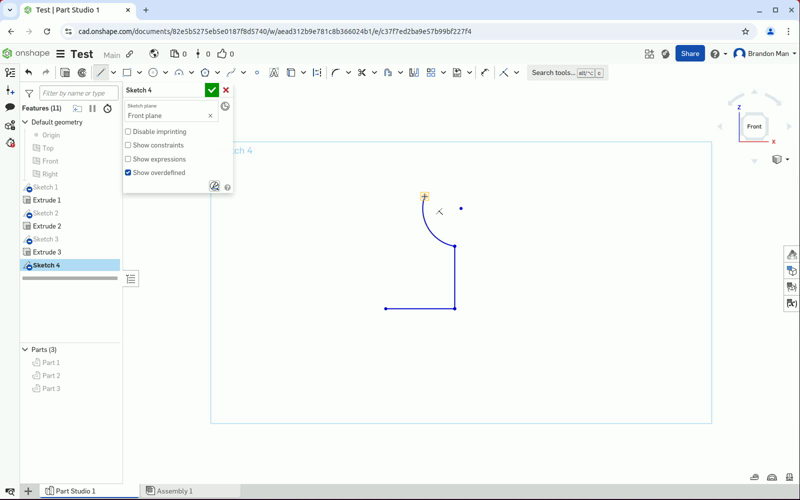
key_down(shift)
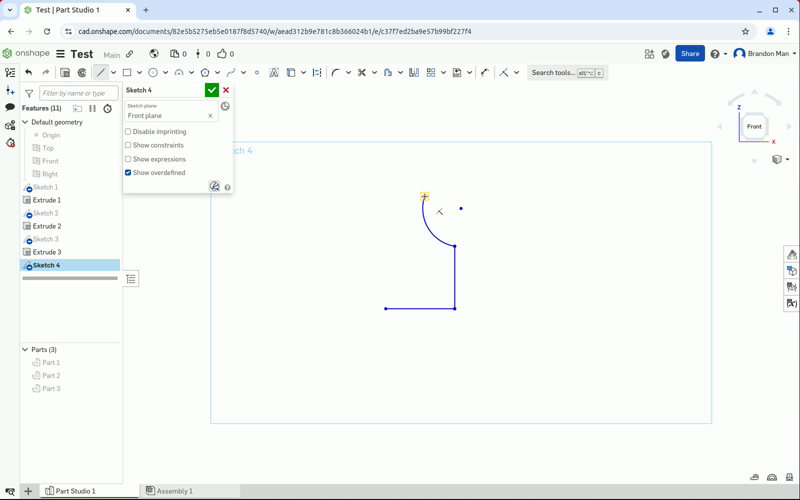
mouse_move(385, 308)
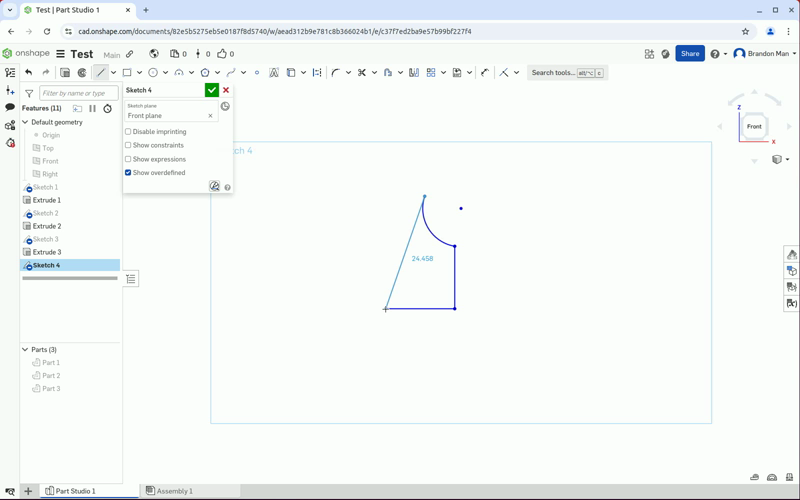
key_up(shift)
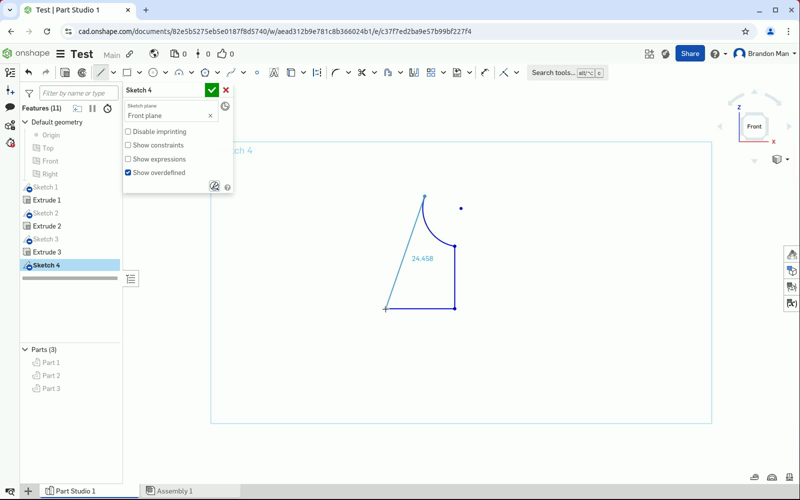
click(385, 308)
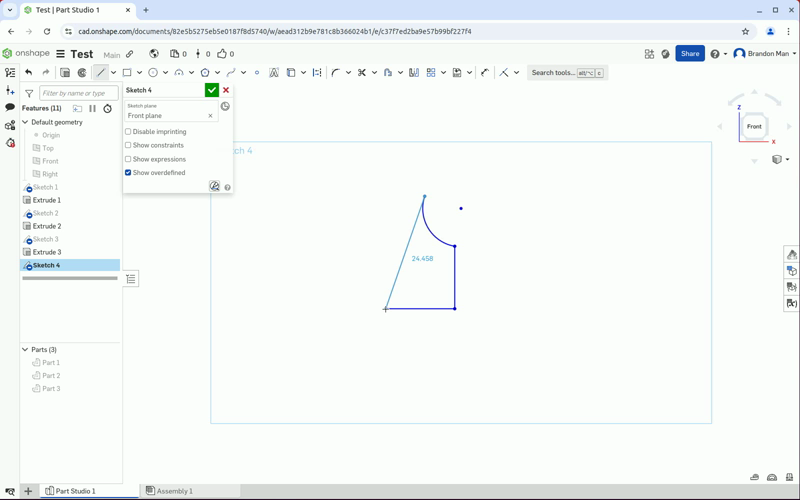
key(esc)
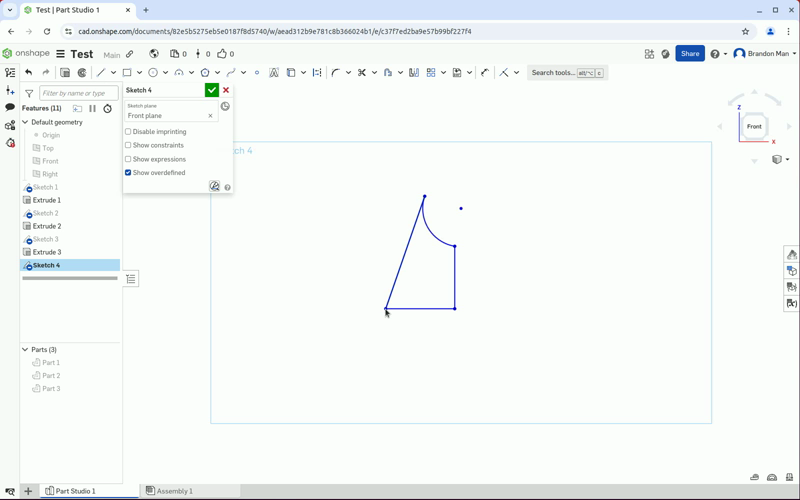
mouse_move(419, 236)
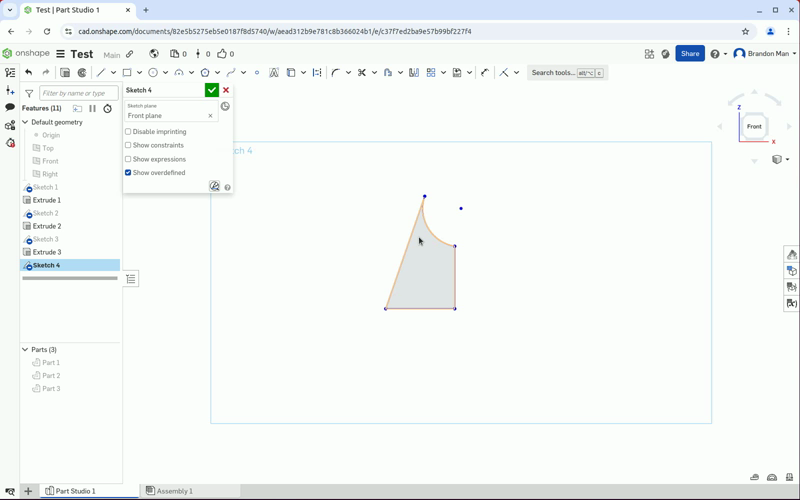
click(419, 236)
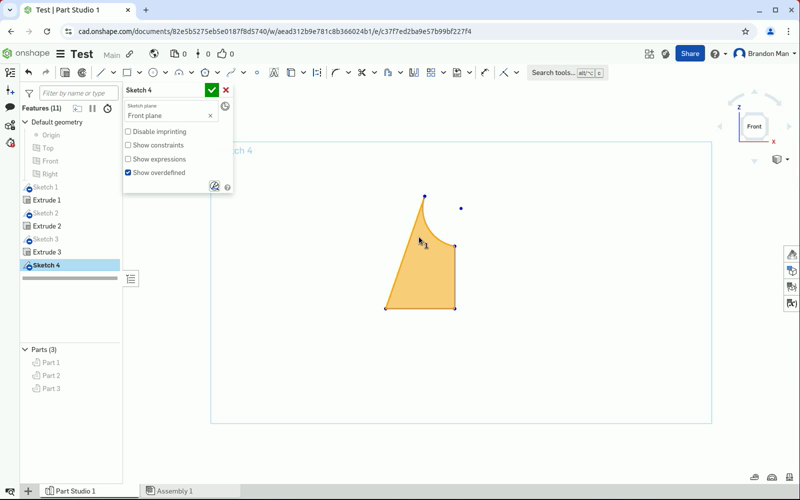
mouse_move(73, 352)
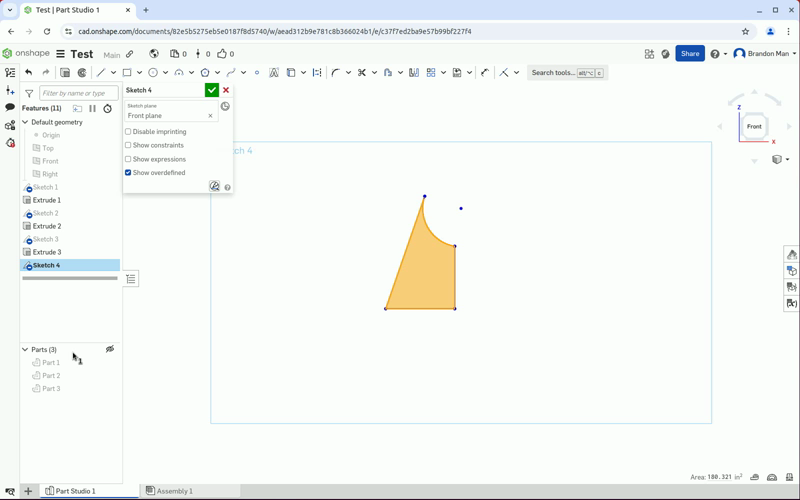
key(shift+y)
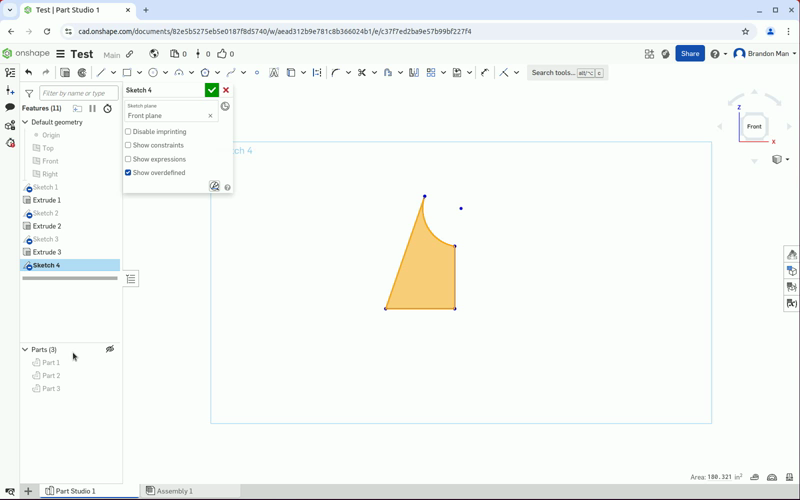
key(shift+e)
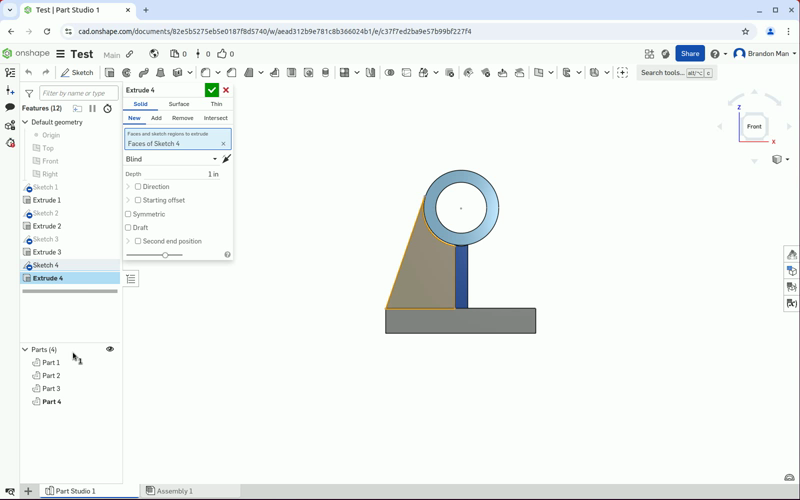
mouse_move(143, 106)
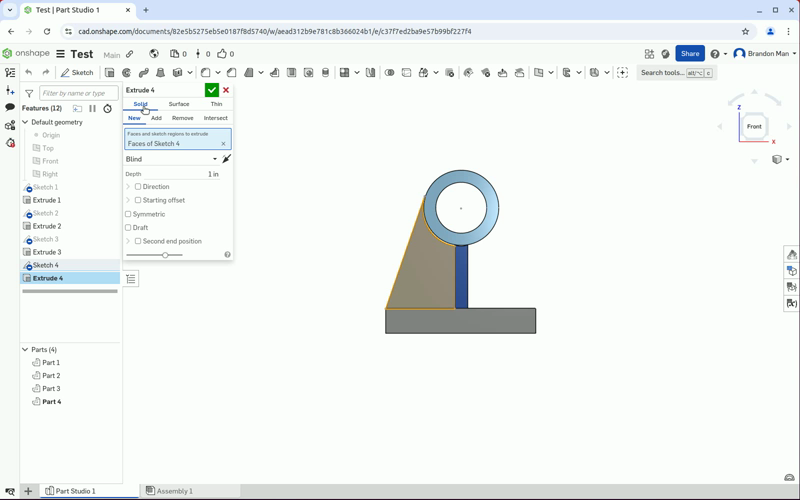
click(143, 106)
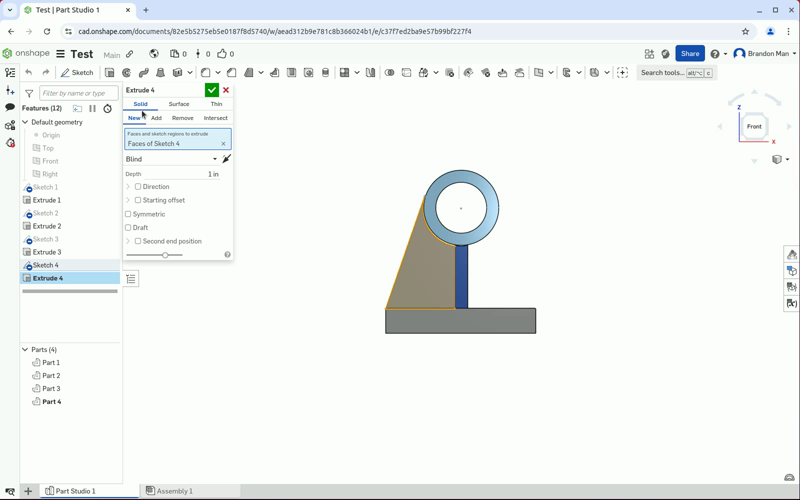
mouse_move(137, 120)
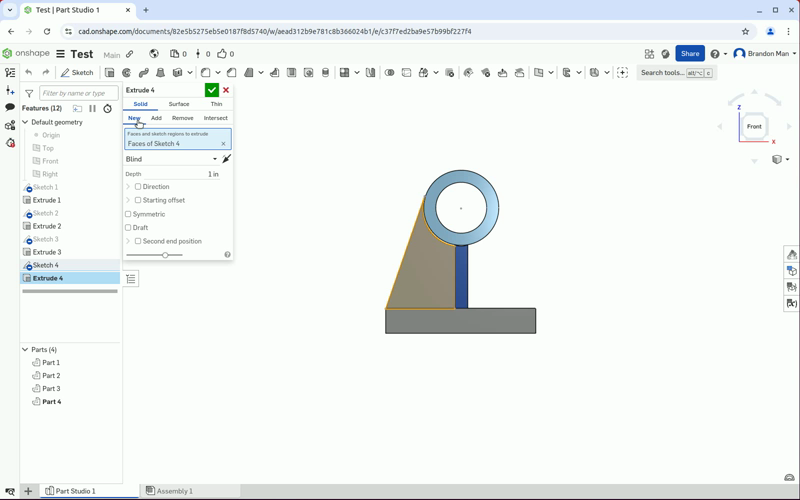
click(137, 120)
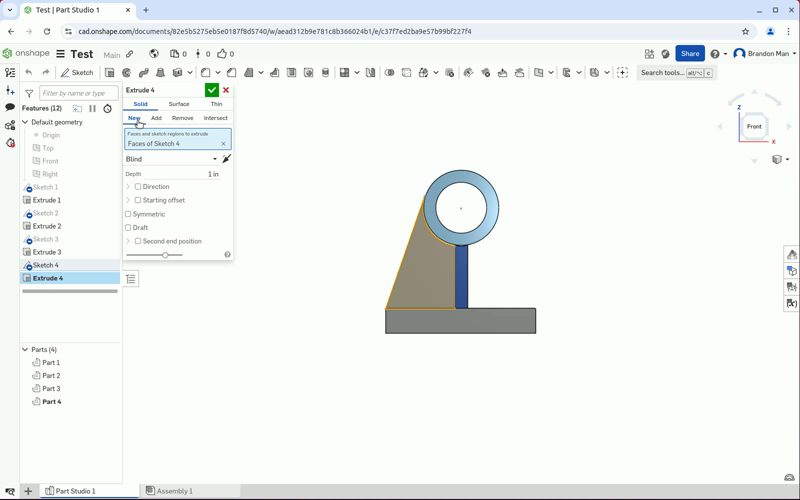
key(tab, 4)
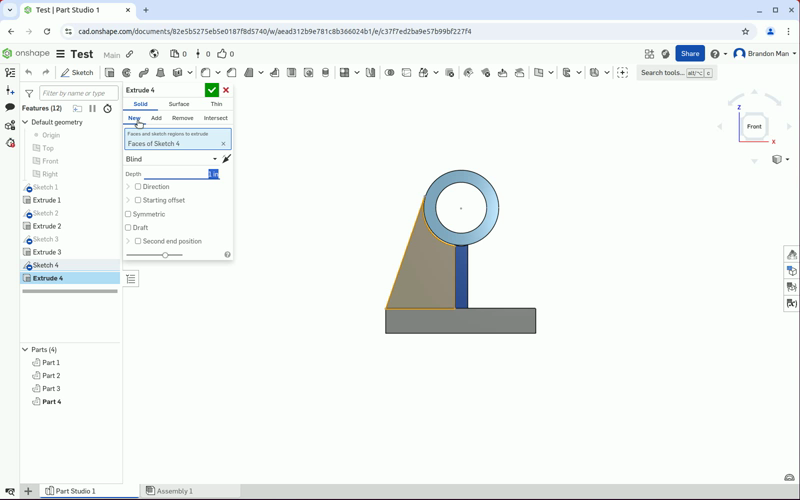
text(2.648)
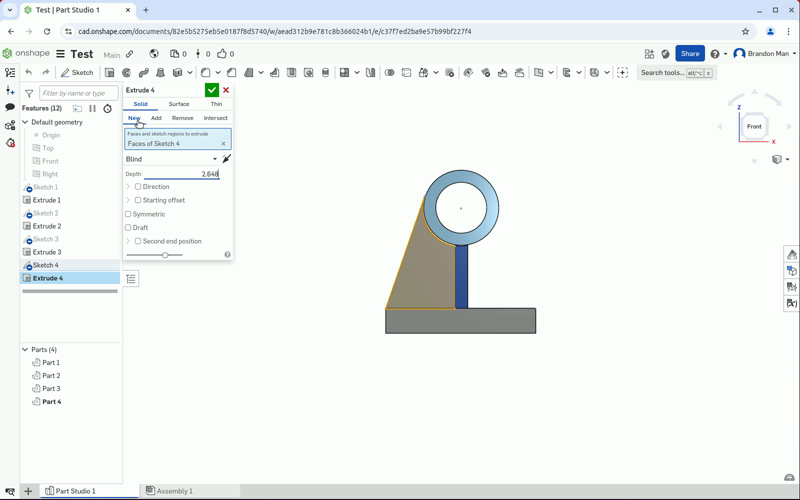
key(enter)
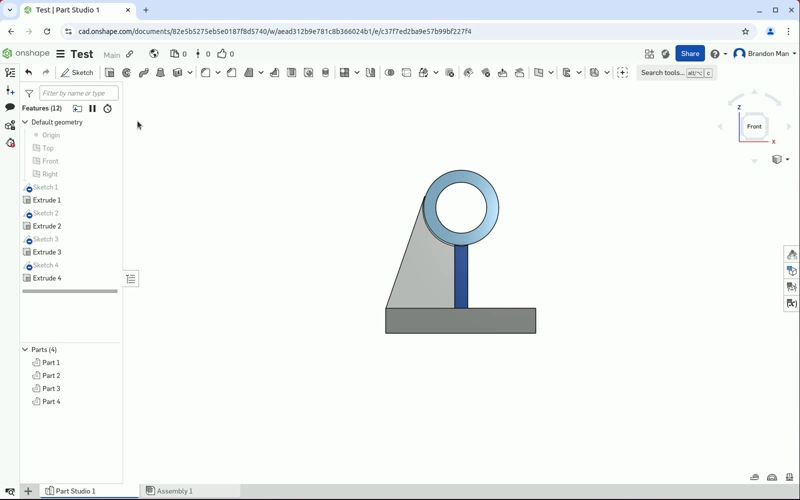
key(shift+h)
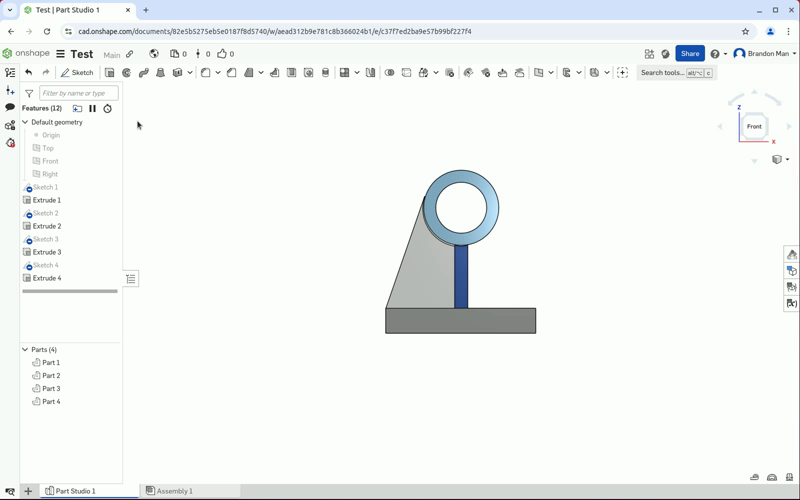
key(shift+h)
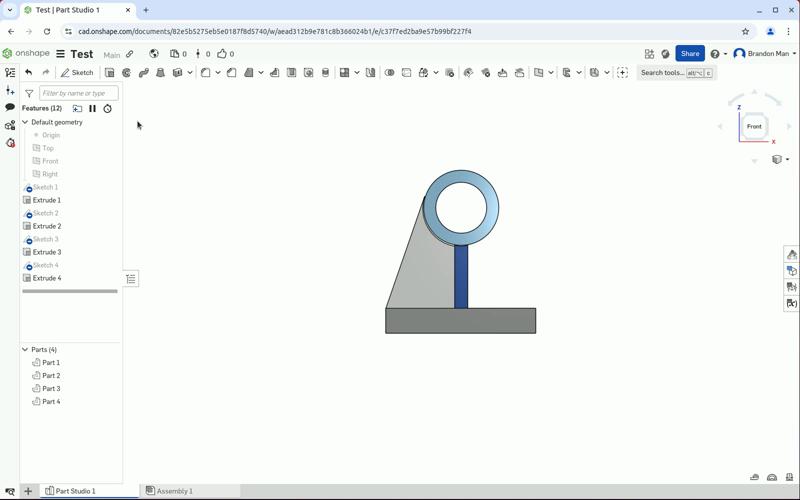
mouse_move(73, 189)
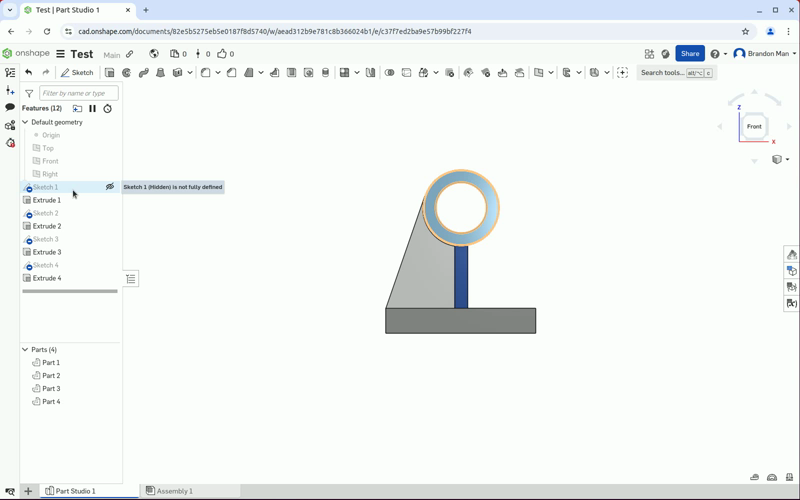
click(73, 189)
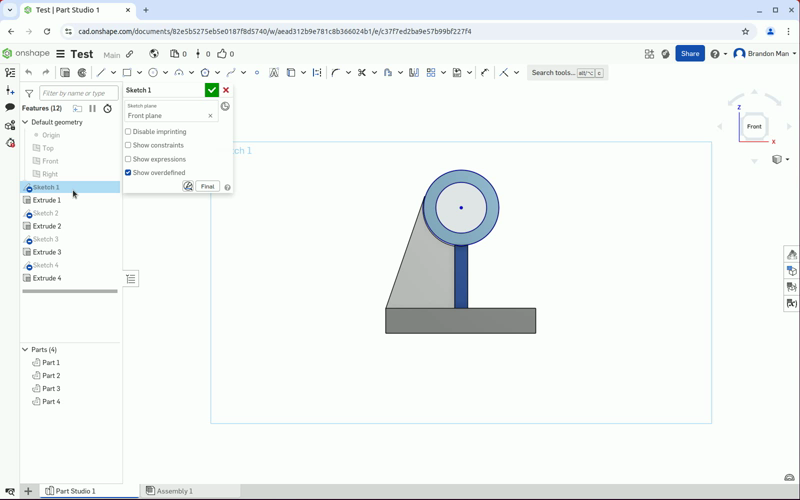
mouse_move(229, 92)
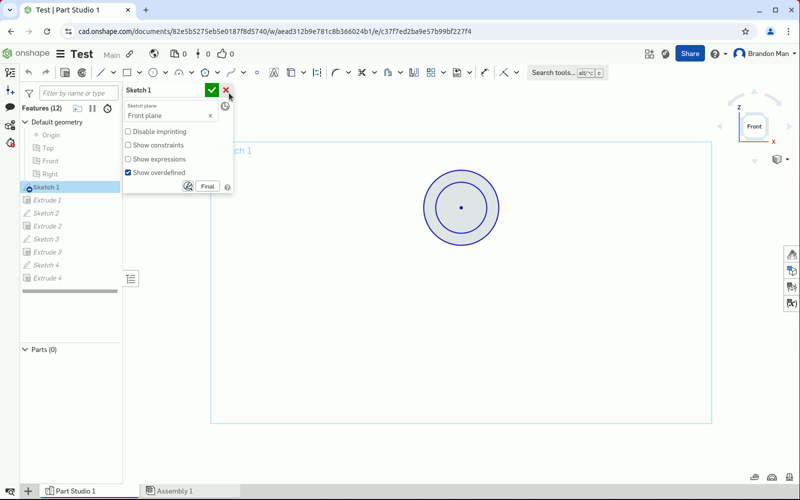
click(229, 92)
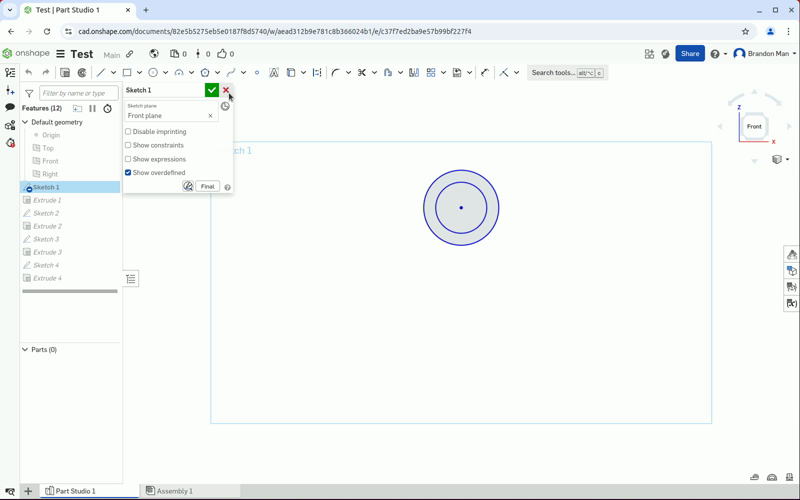
key(shift+s)
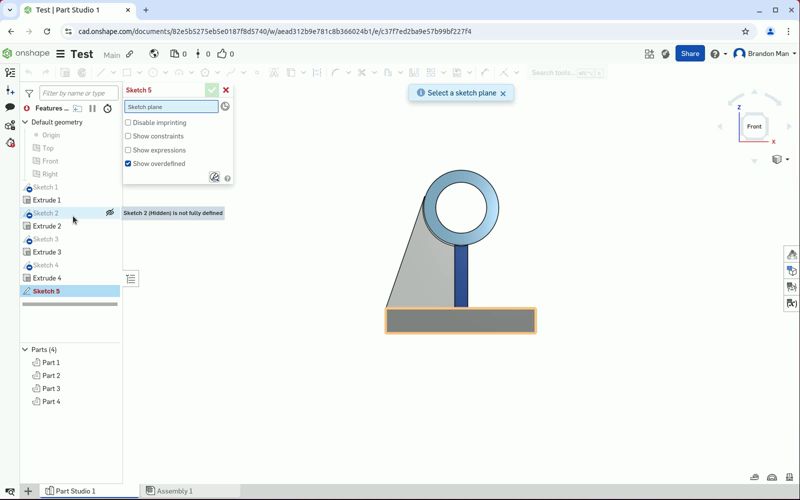
scroll(3)
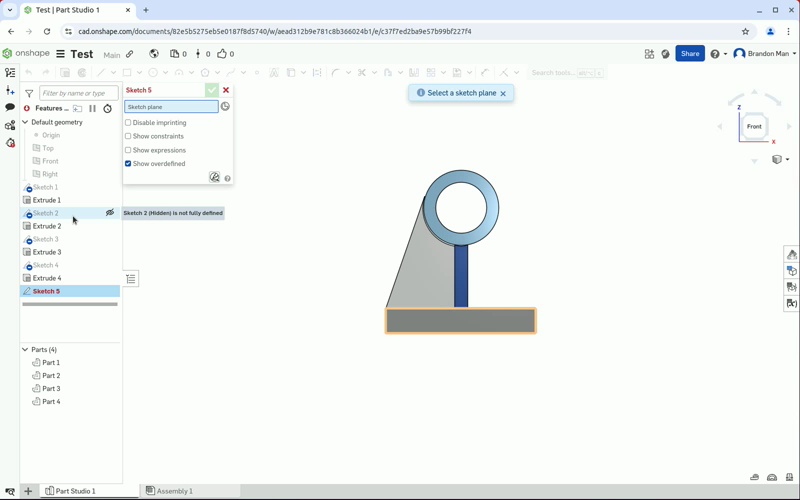
mouse_move(73, 163)
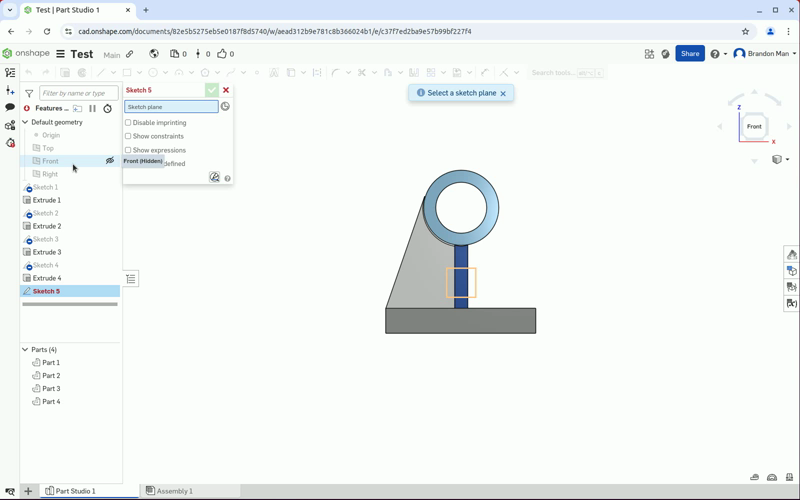
click(73, 163)
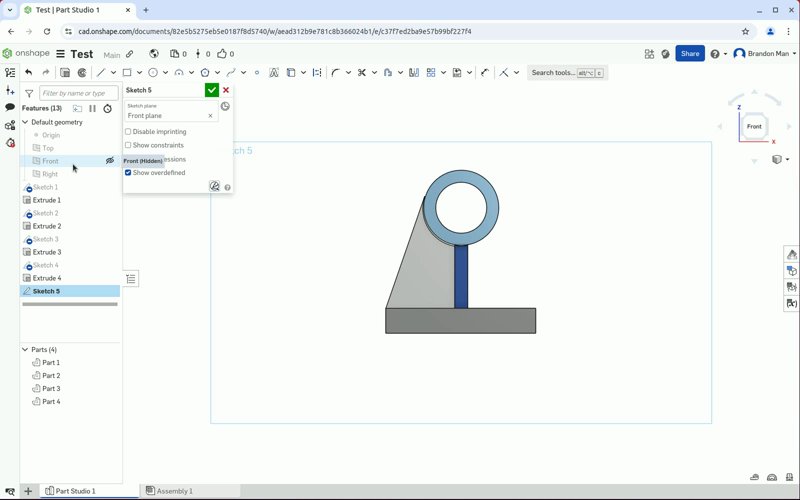
mouse_move(73, 352)
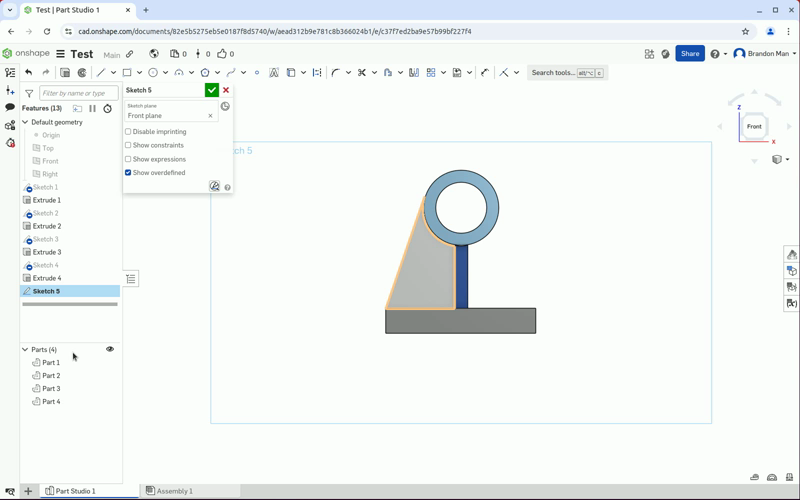
key(y)
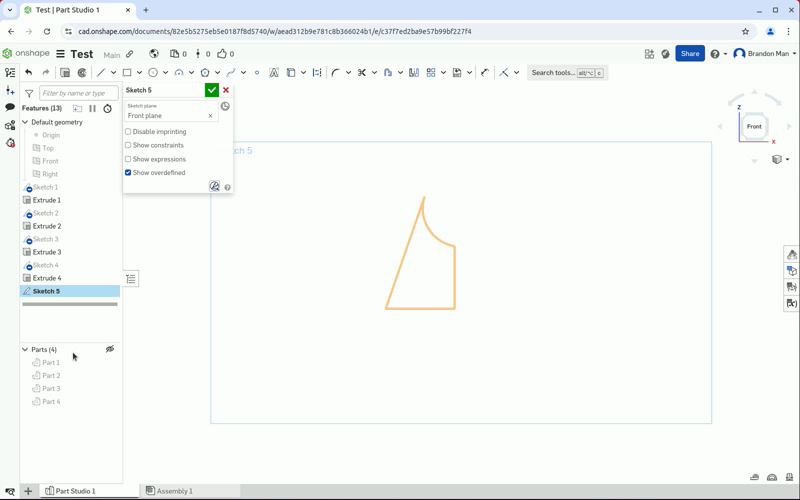
key(l)
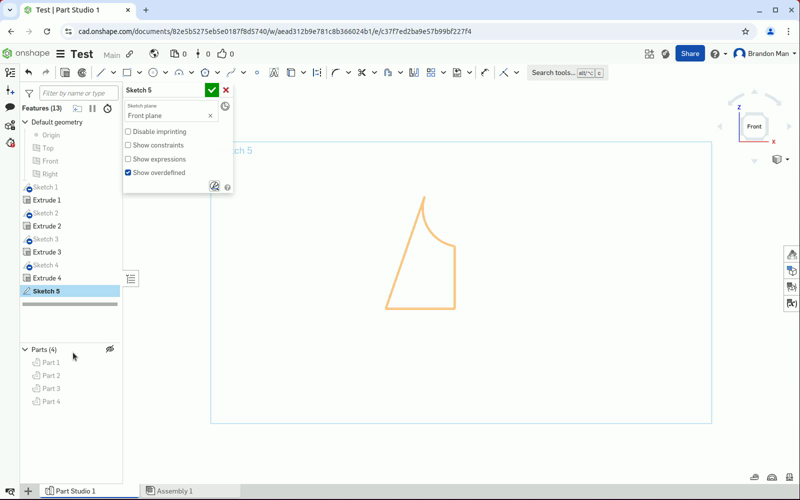
key_down(shift)
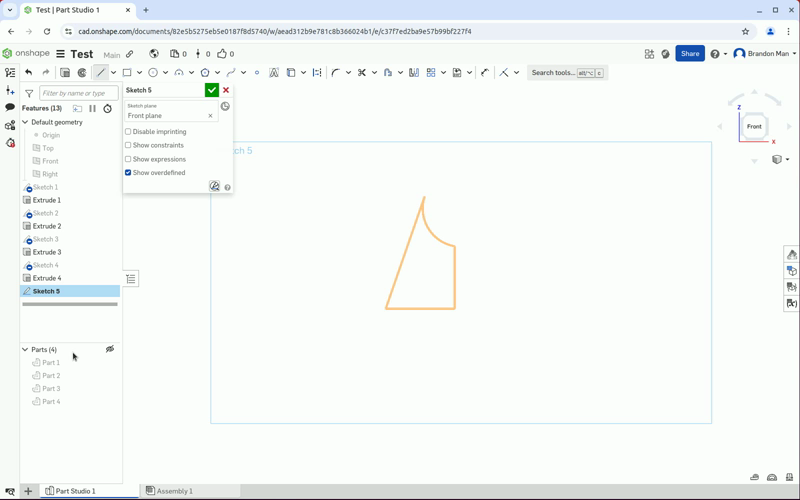
mouse_move(466, 308)
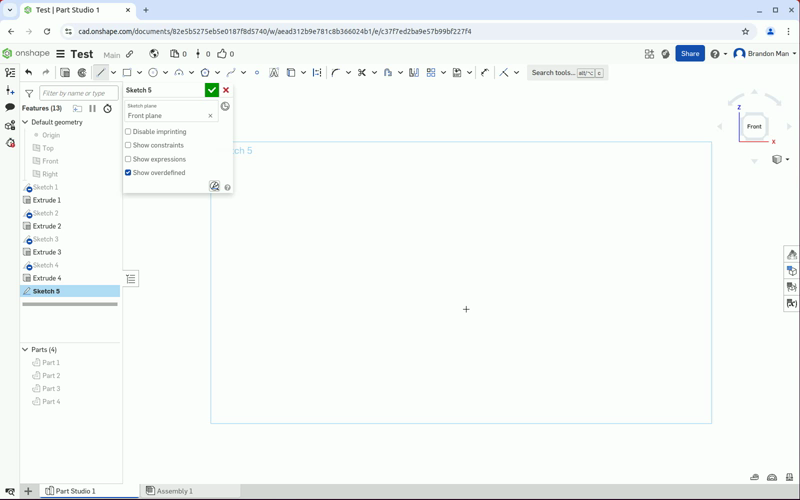
click(466, 308)
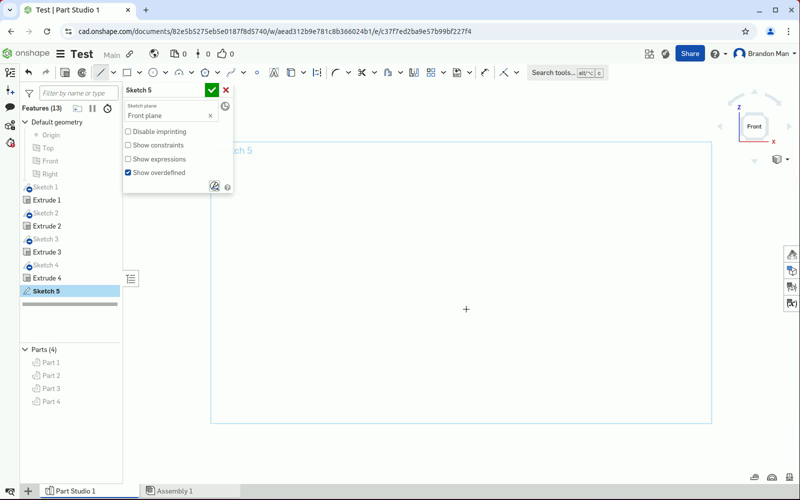
key_up(shift)
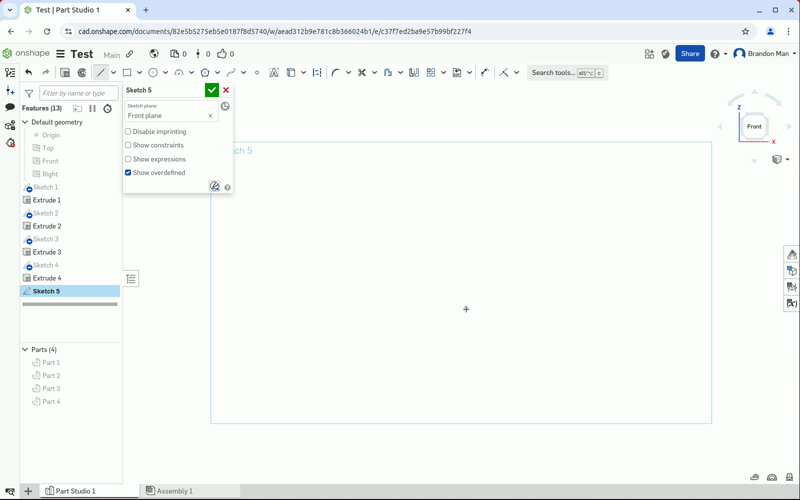
key_down(shift)
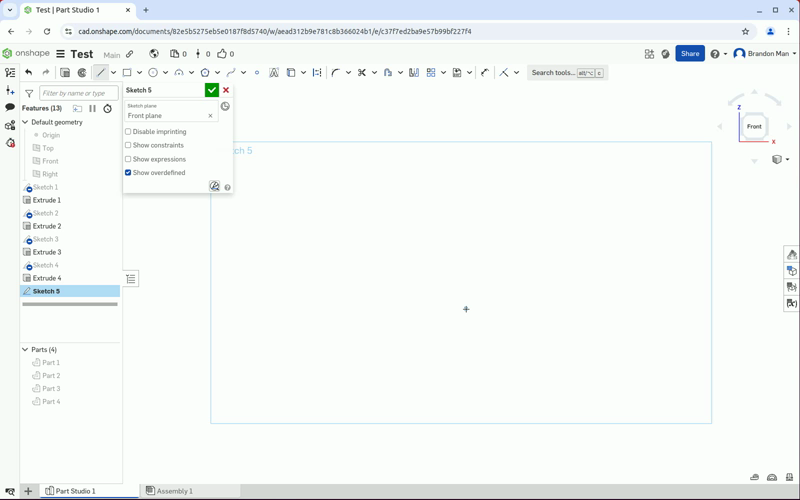
mouse_move(535, 308)
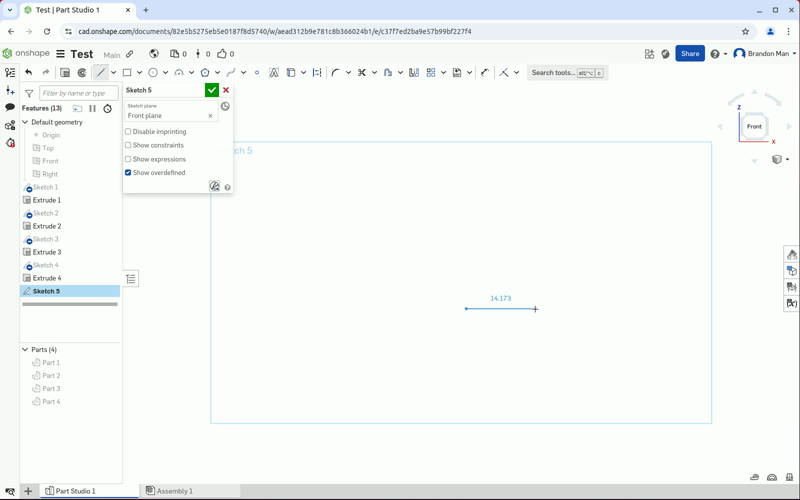
click(535, 308)
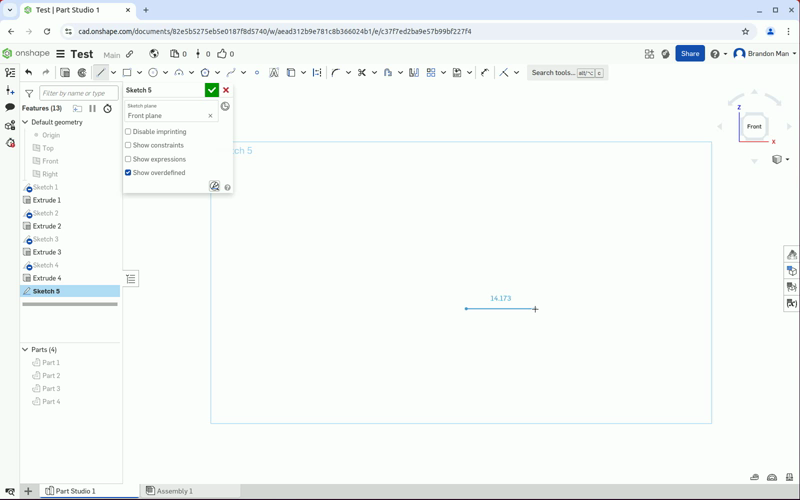
key_up(shift)
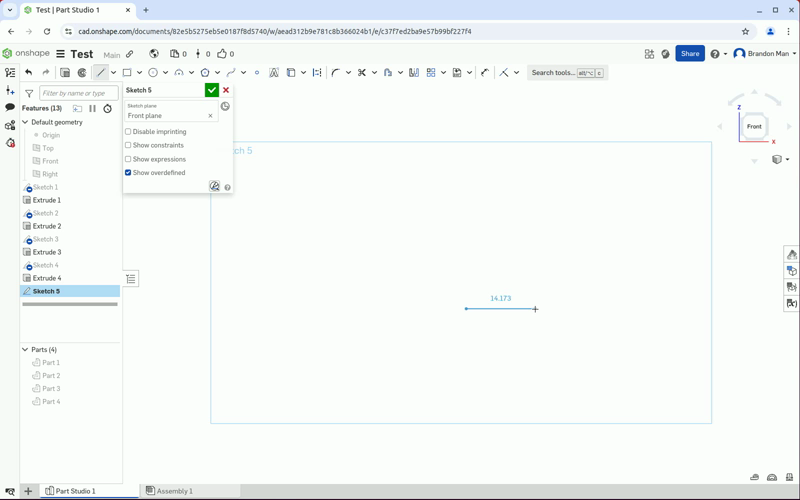
key_down(shift)
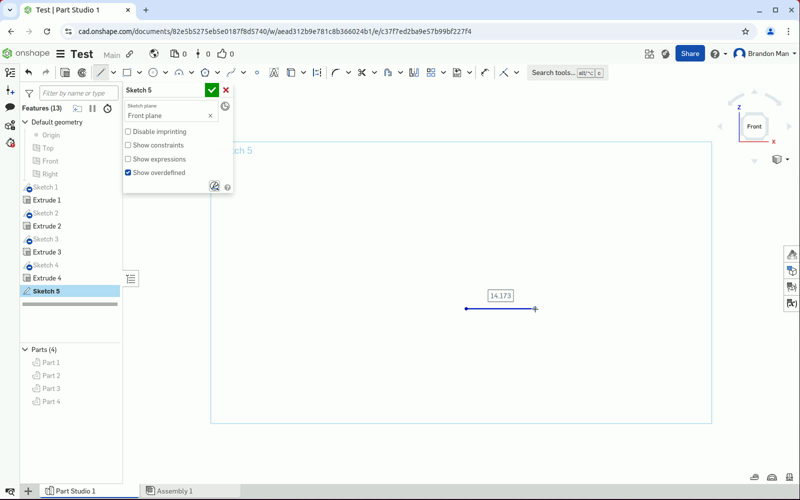
mouse_move(496, 196)
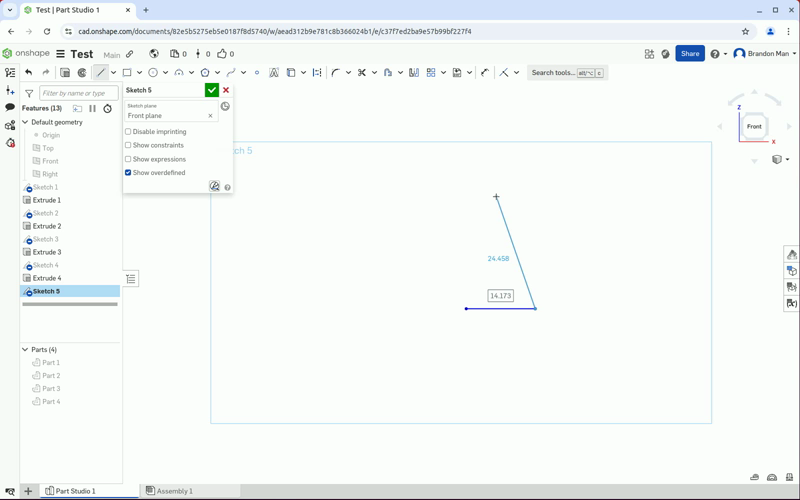
click(496, 196)
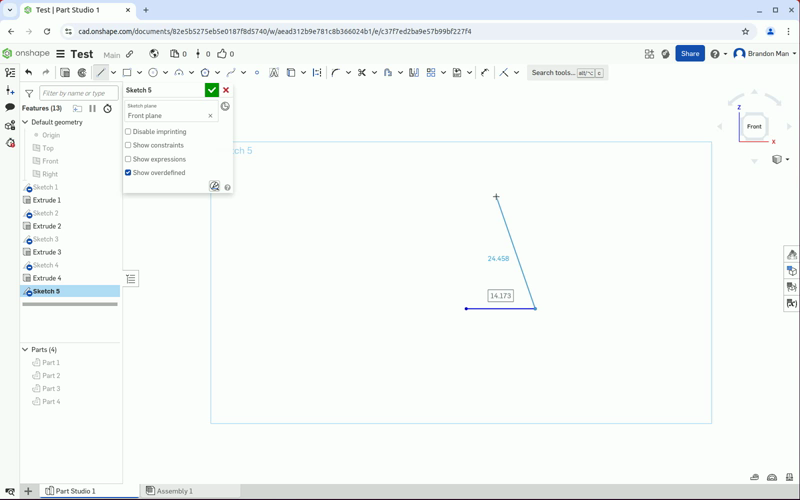
key_up(shift)
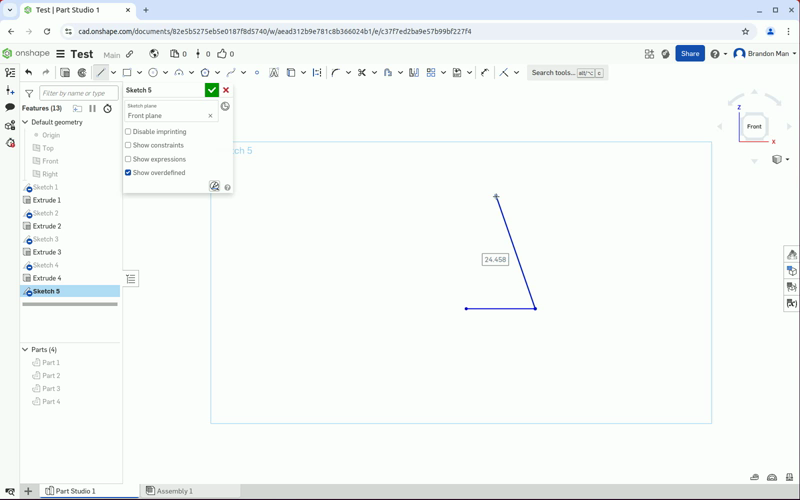
key(esc)
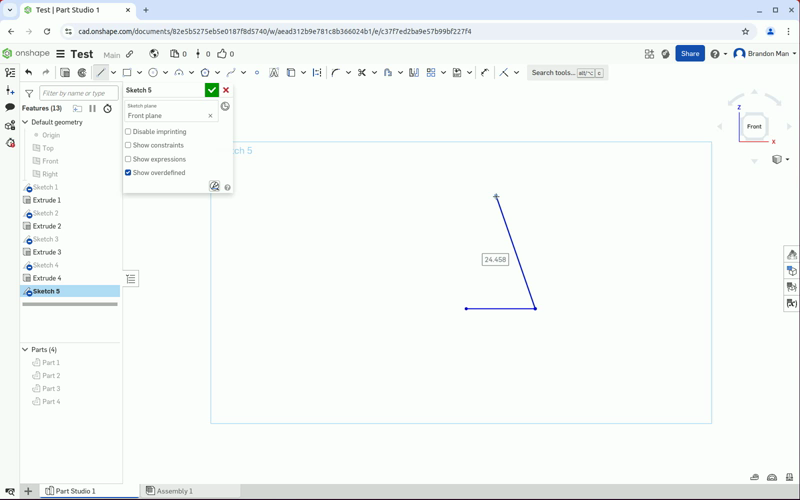
key(a)
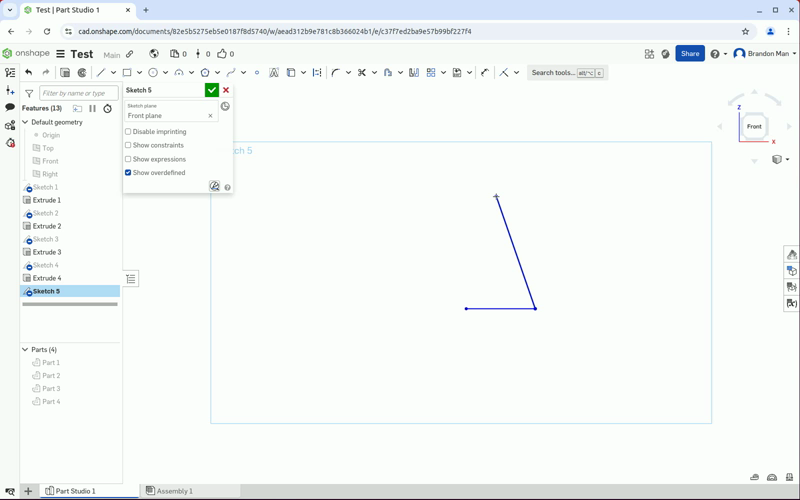
mouse_move(496, 196)
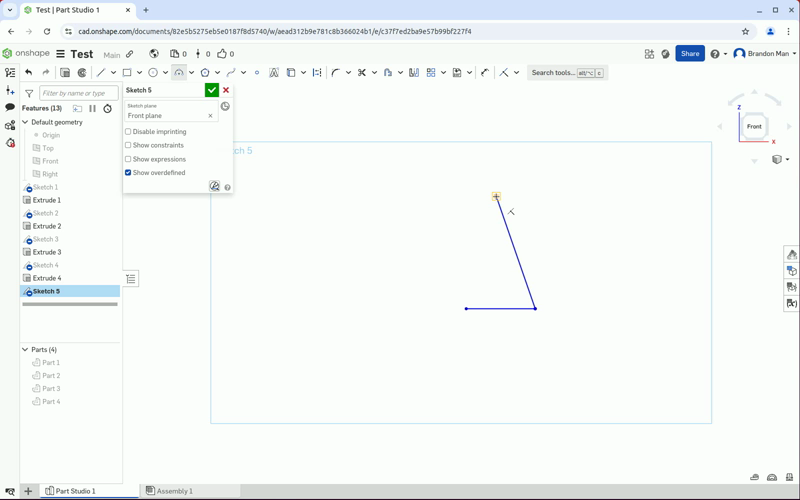
click(496, 196)
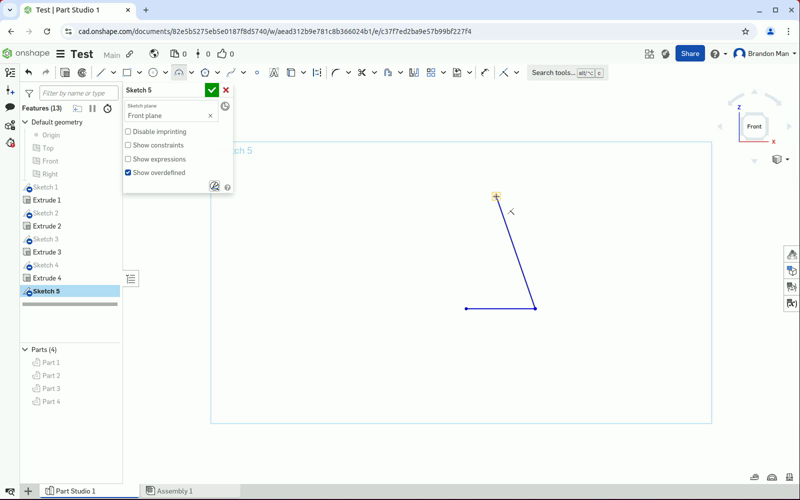
key_down(shift)
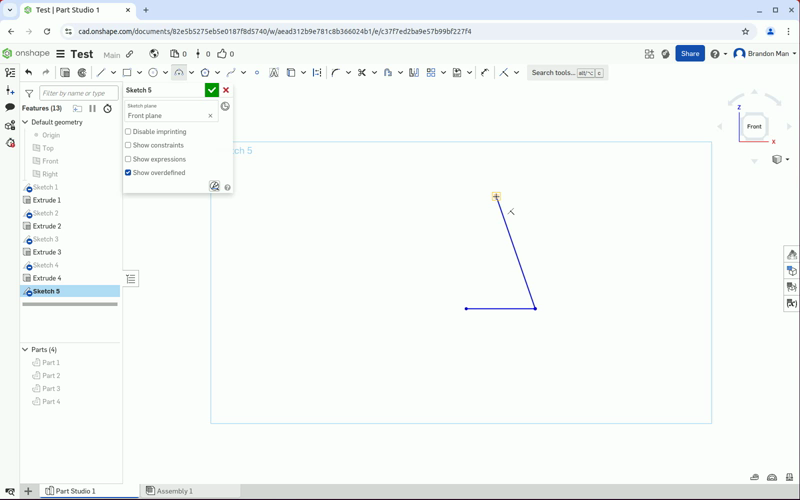
mouse_move(466, 246)
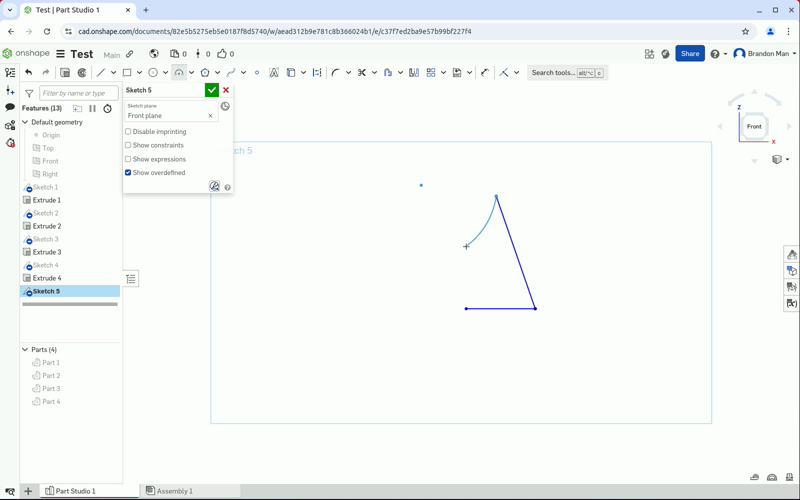
click(466, 246)
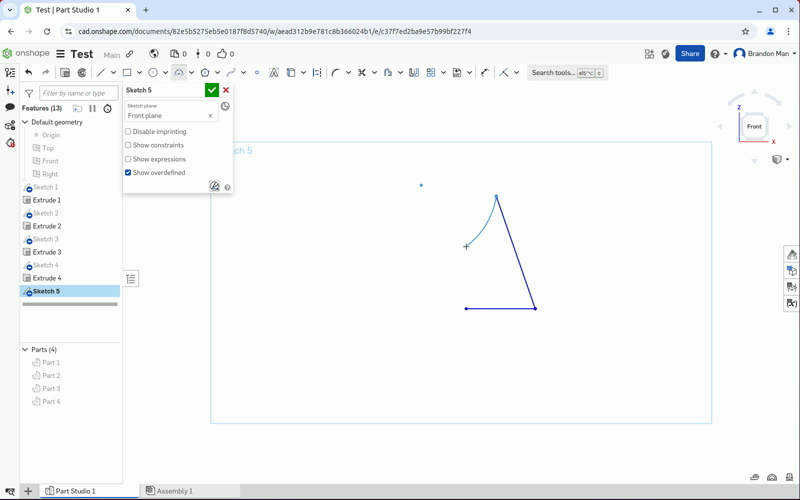
mouse_move(492, 228)
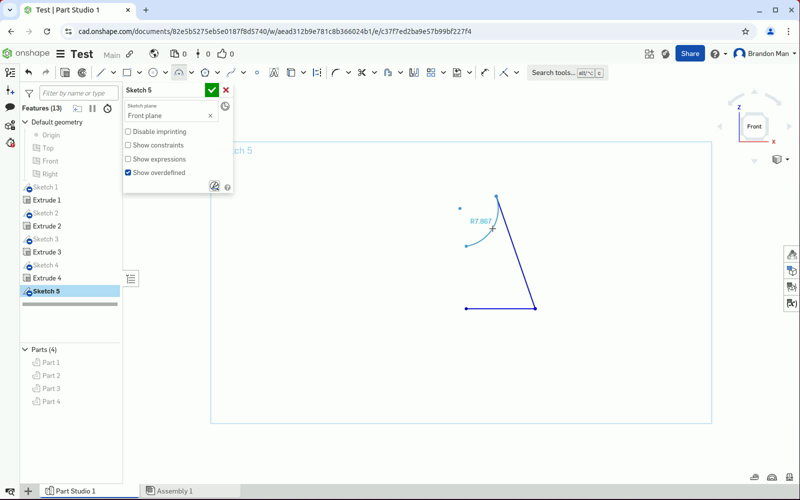
click(492, 228)
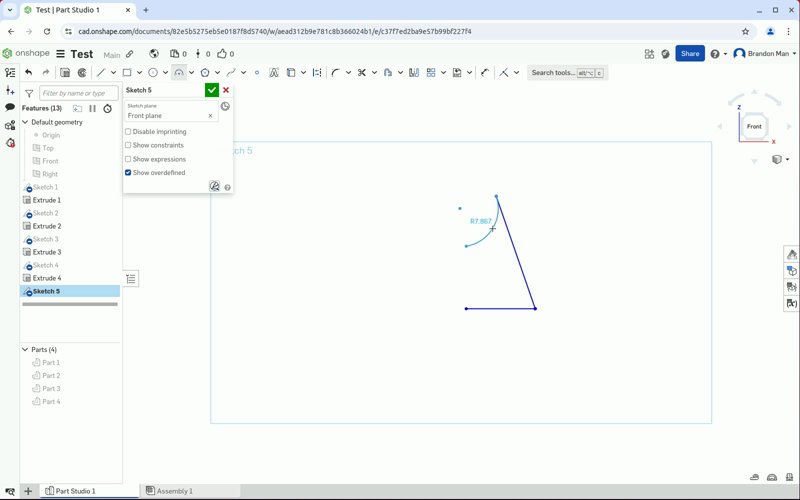
key_up(shift)
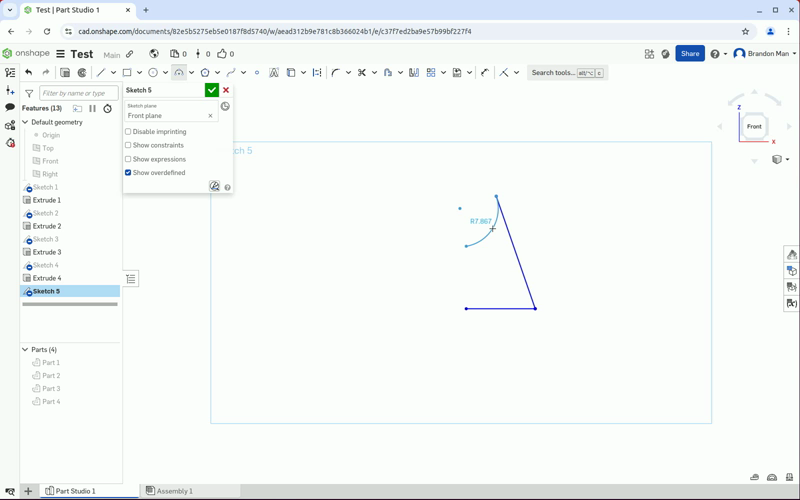
key(esc)
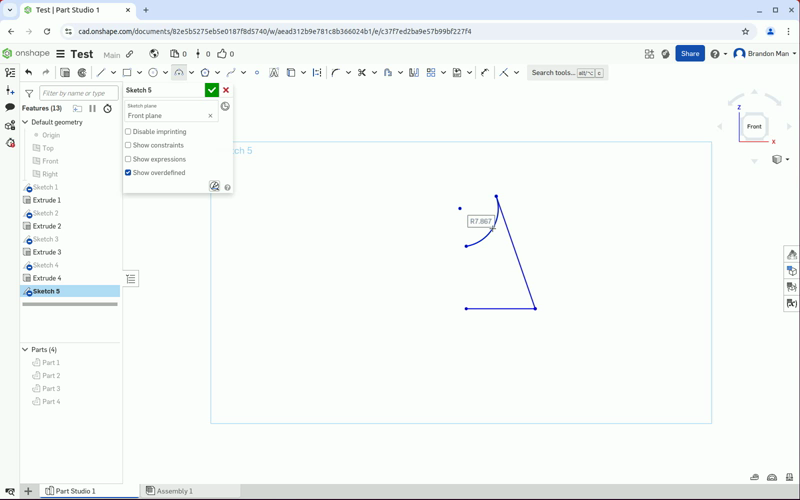
key(l)
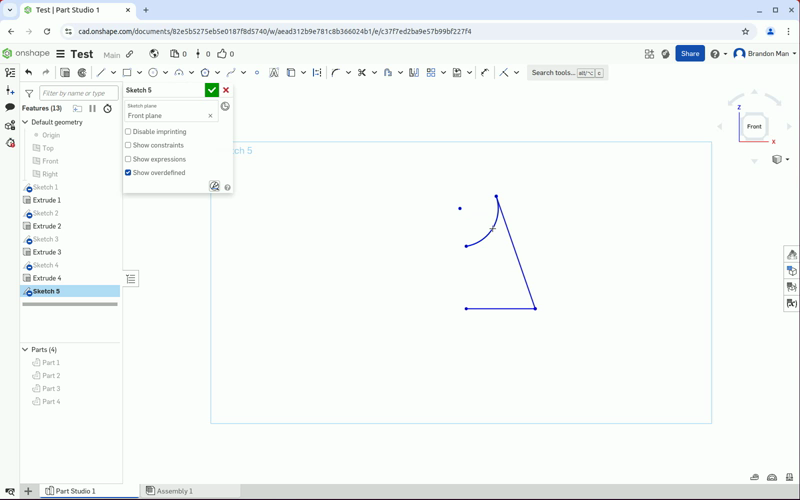
mouse_move(466, 246)
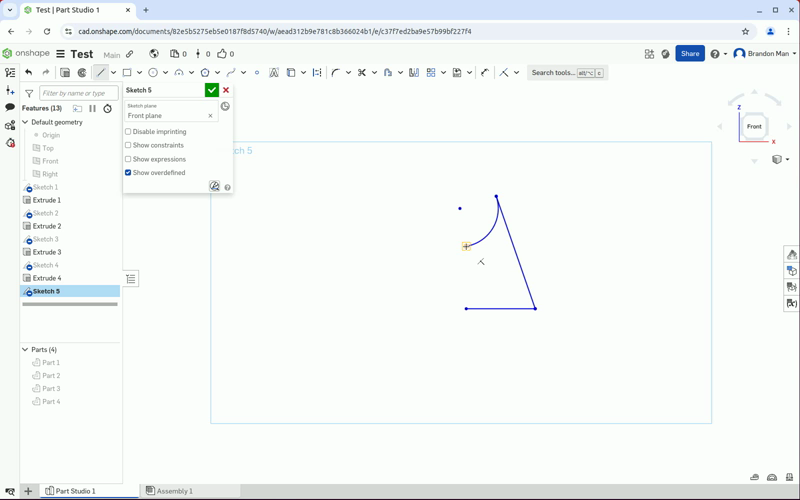
click(466, 246)
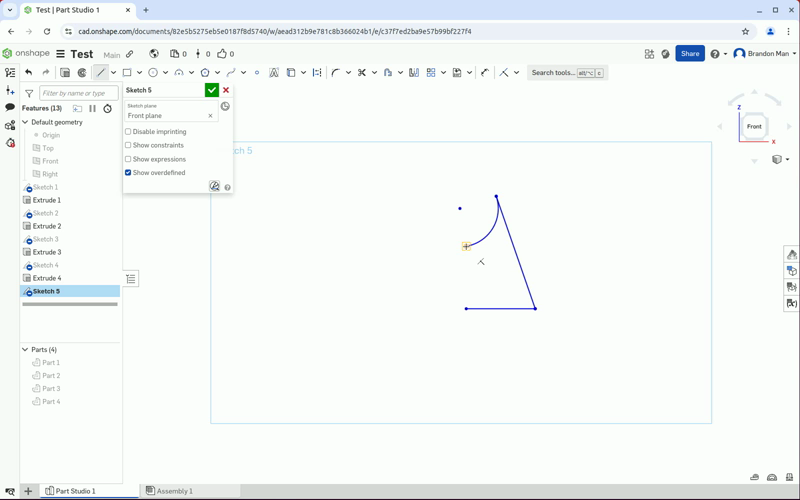
key_down(shift)
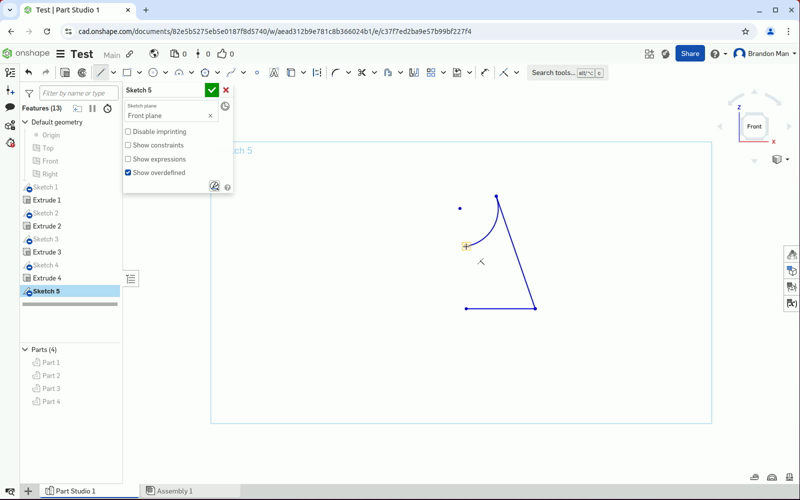
mouse_move(466, 308)
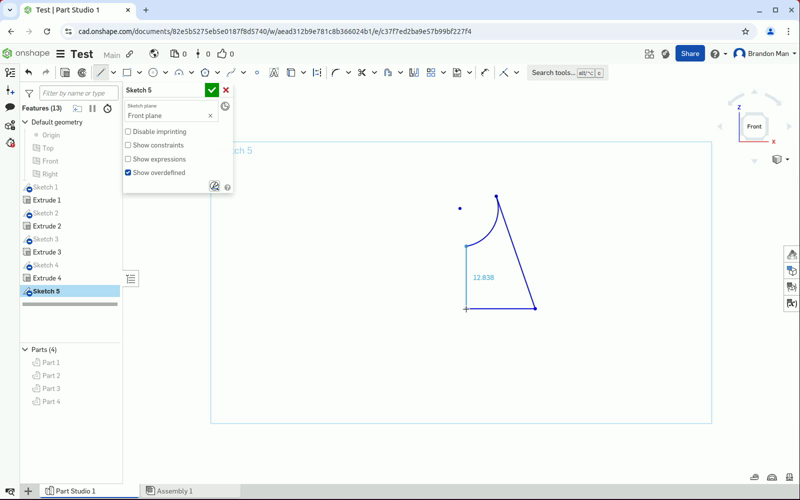
key_up(shift)
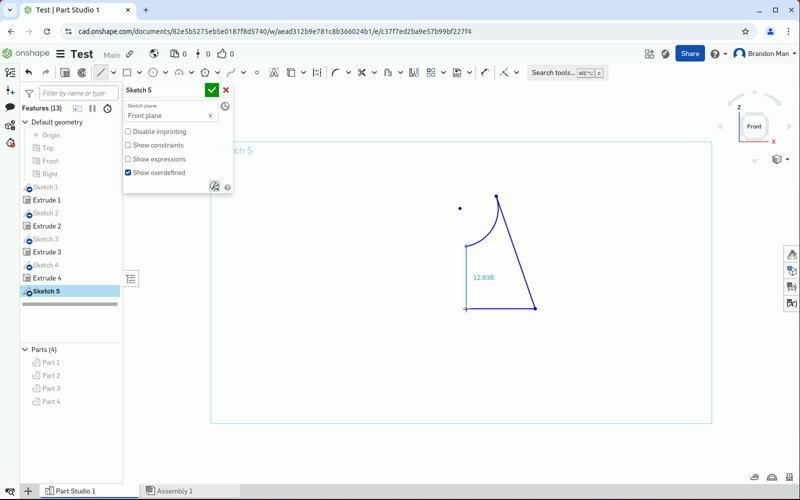
click(466, 308)
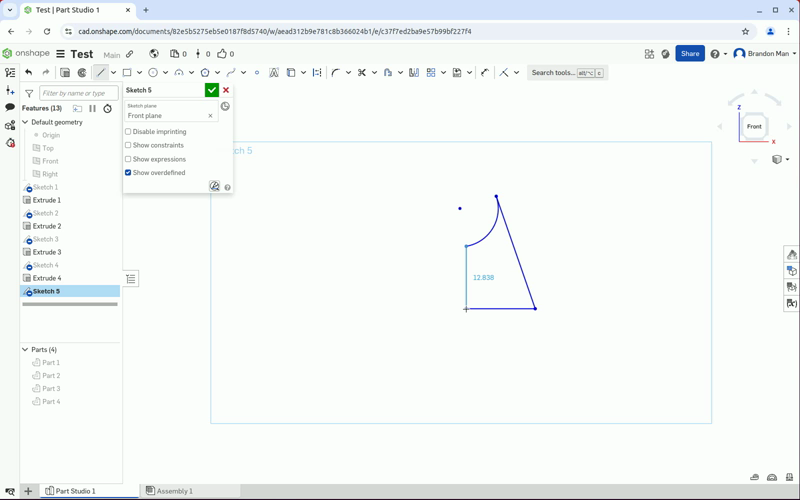
key(esc)
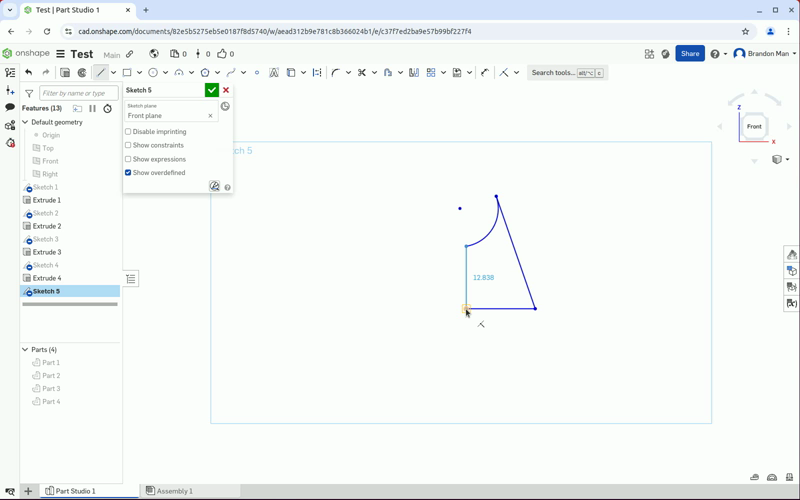
mouse_move(470, 273)
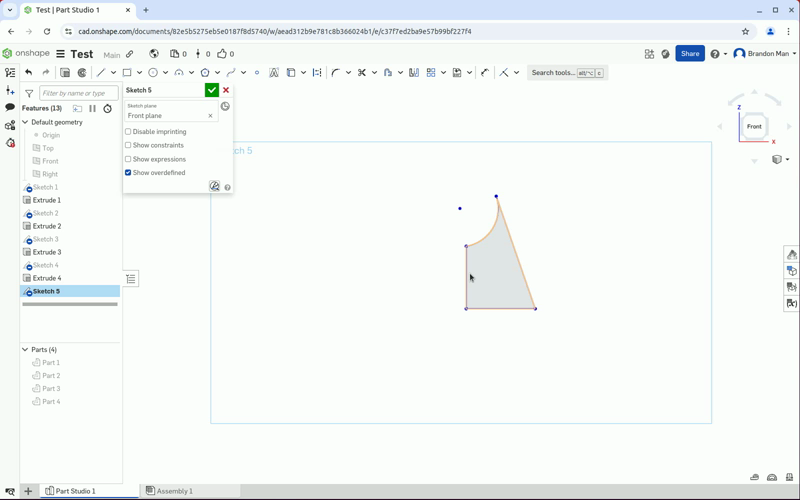
click(470, 273)
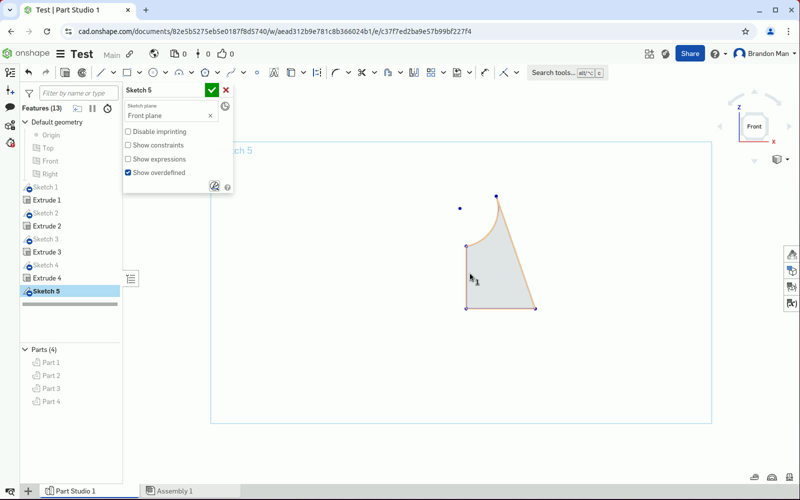
mouse_move(73, 352)
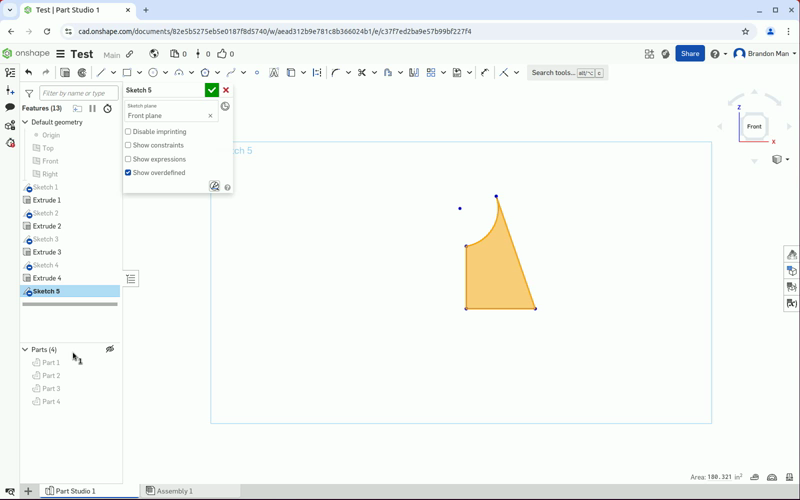
key(shift+y)
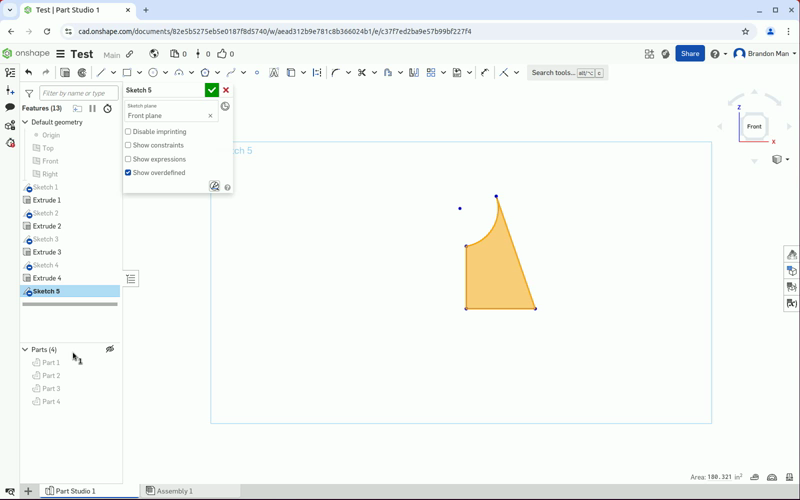
key(shift+e)
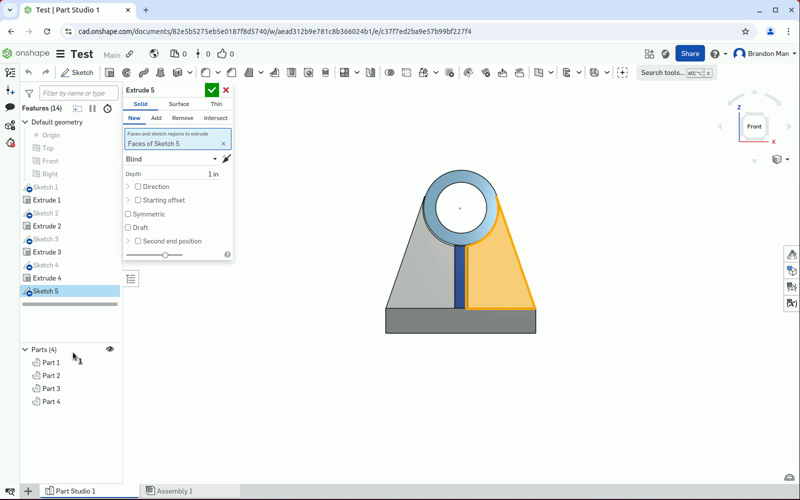
mouse_move(143, 106)
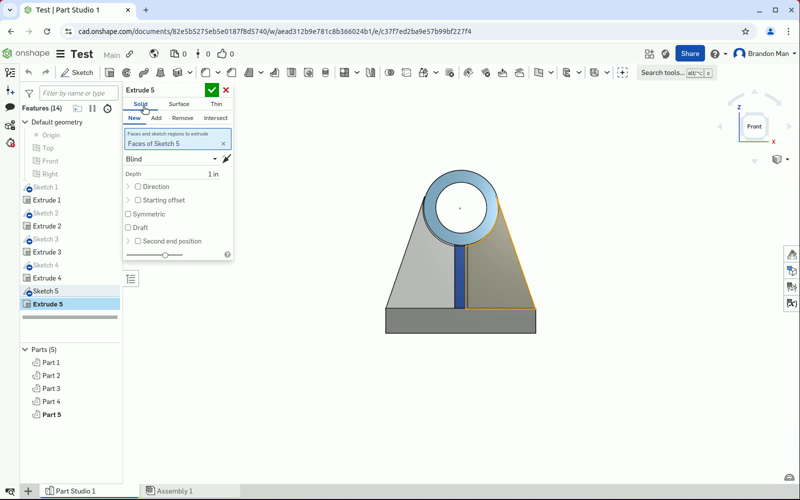
click(143, 106)
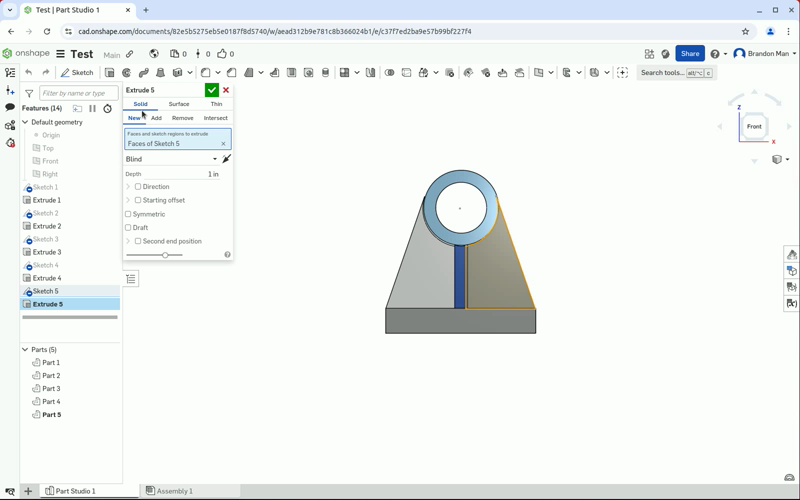
mouse_move(137, 120)
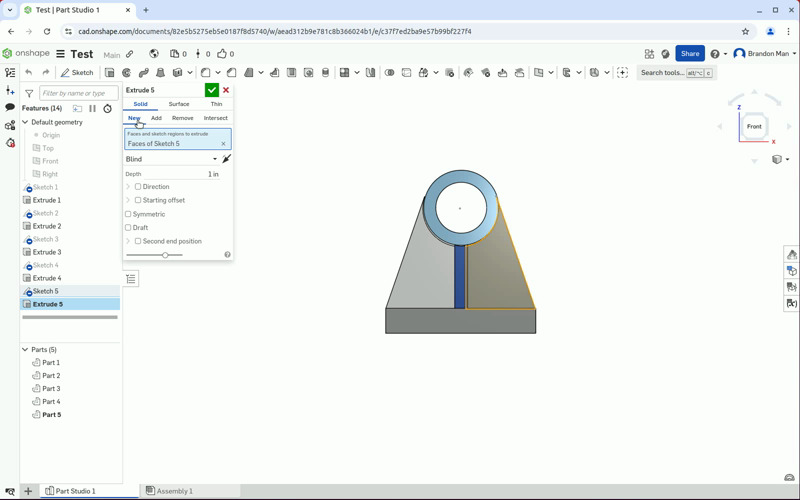
click(137, 120)
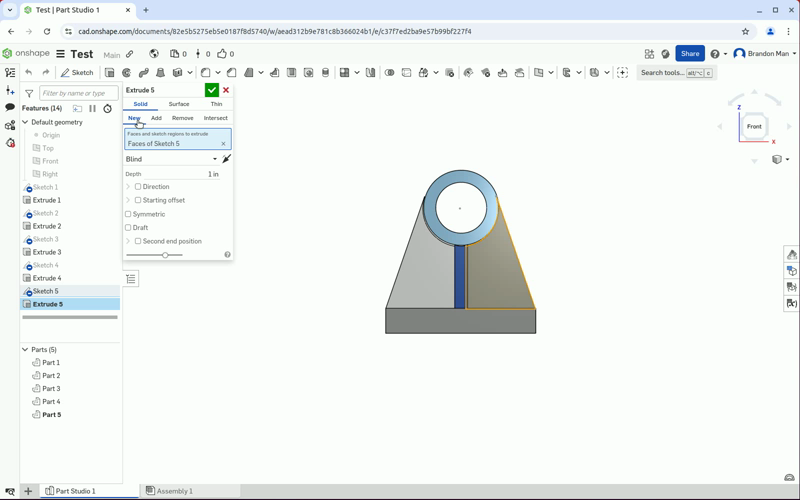
key(tab, 4)
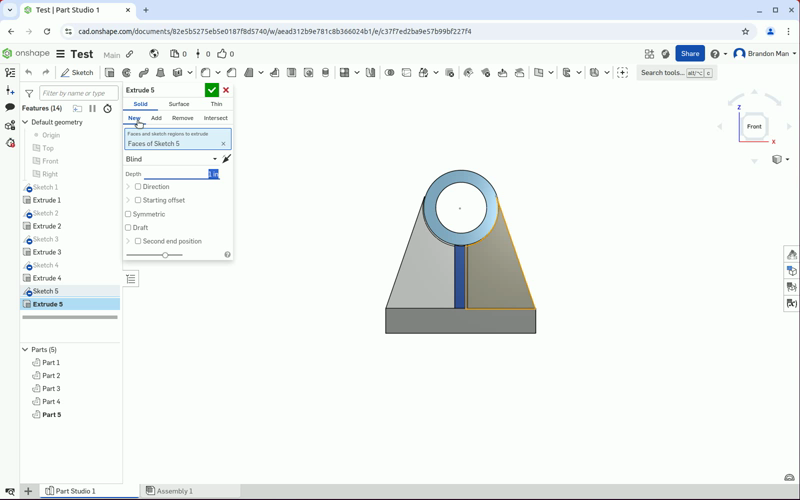
text(2.648)
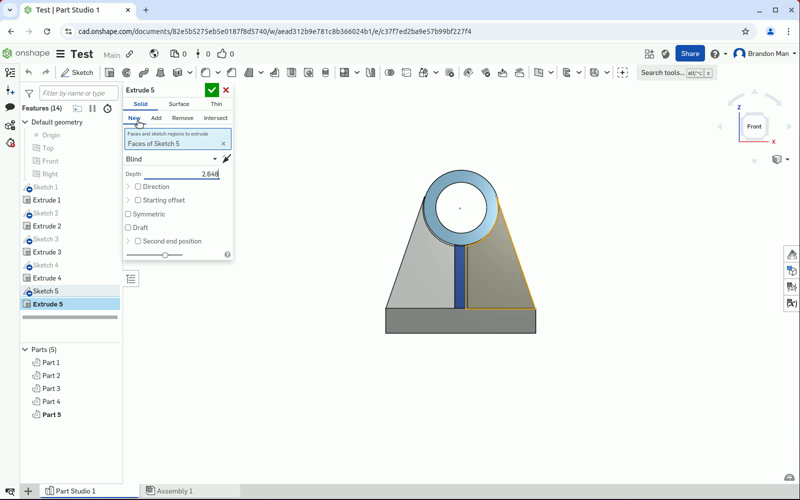
key(enter)
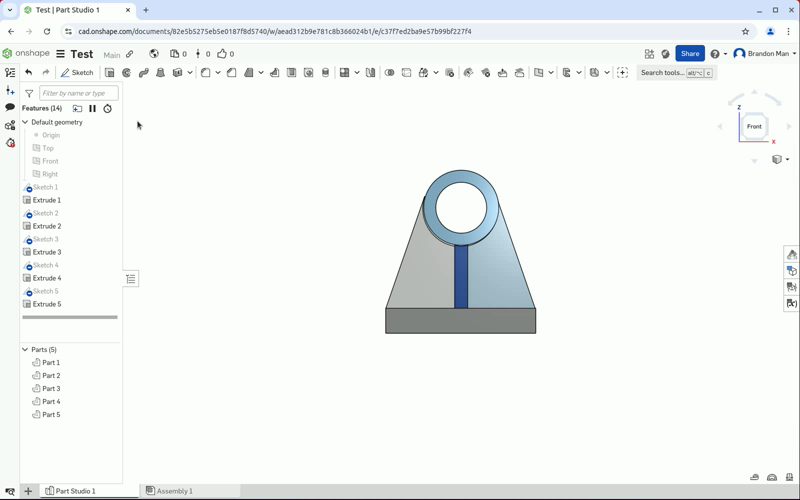
key(shift+h)
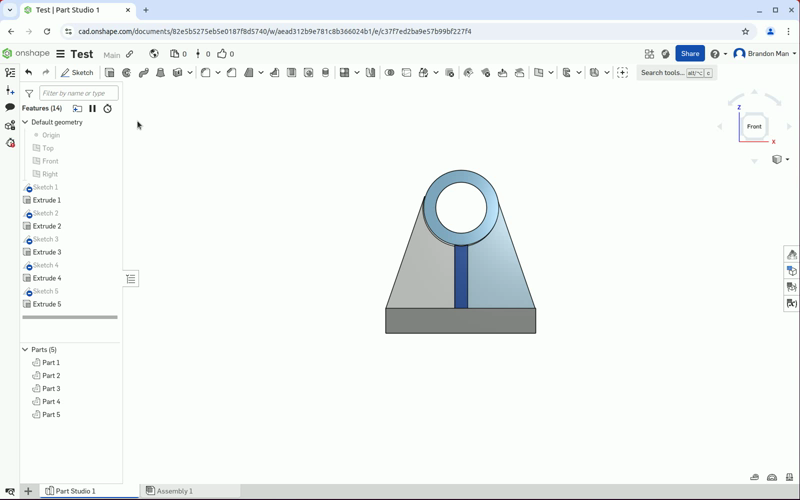
key(shift+h)
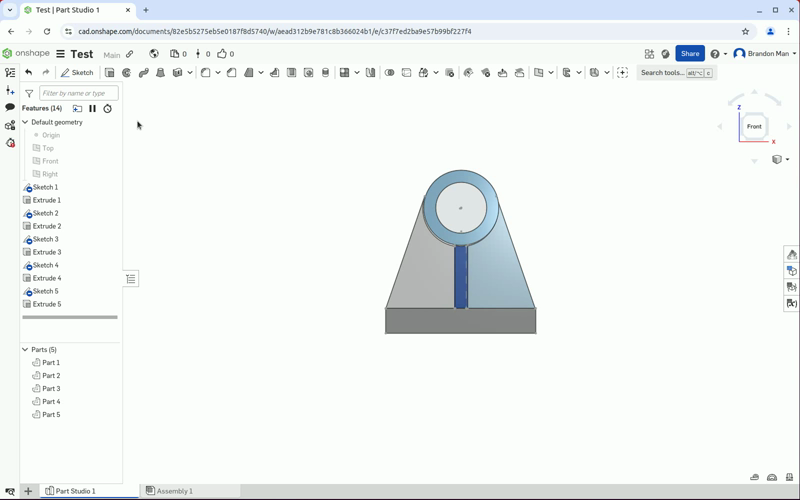
key(shift+7)
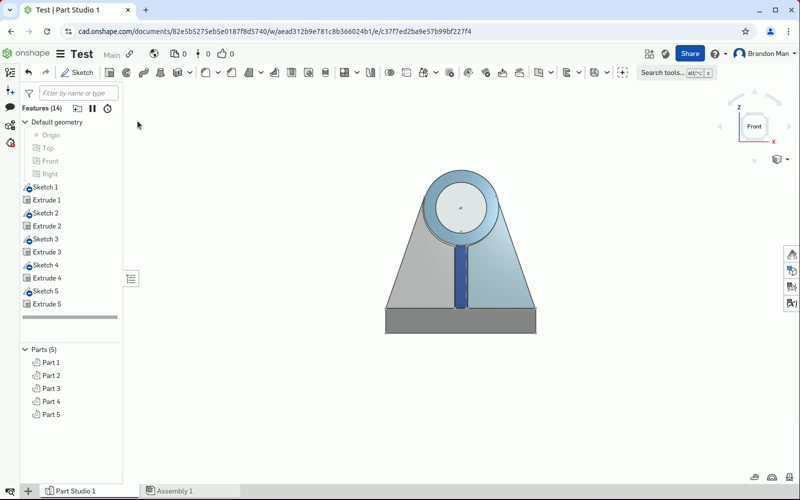
key(left, 2)
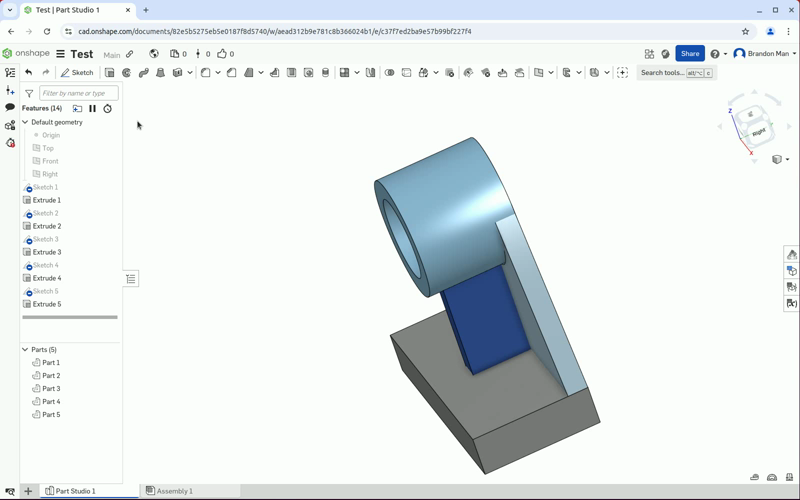
key(down, 2)
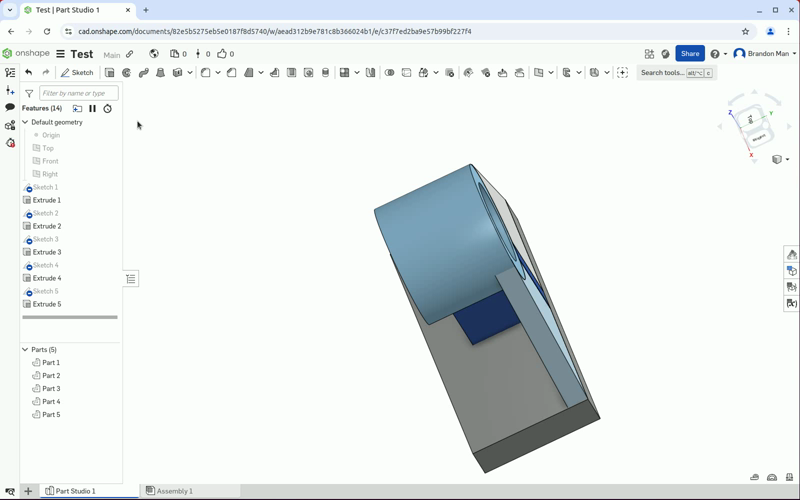
key(up, 2)
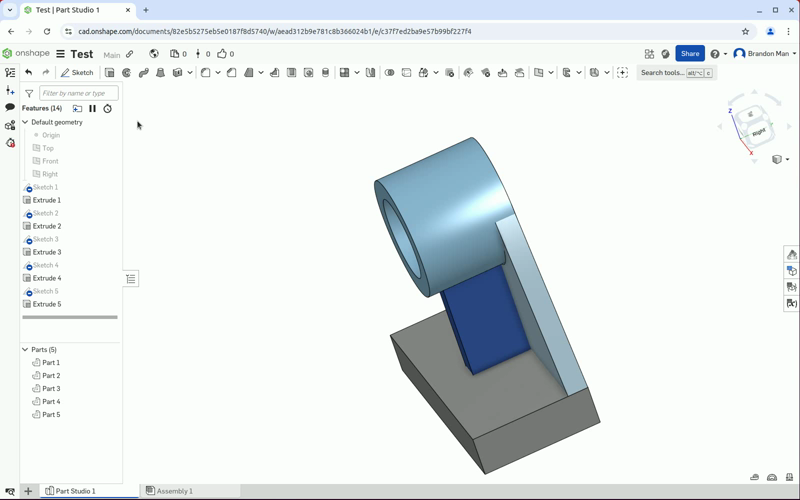
key(right, 2)
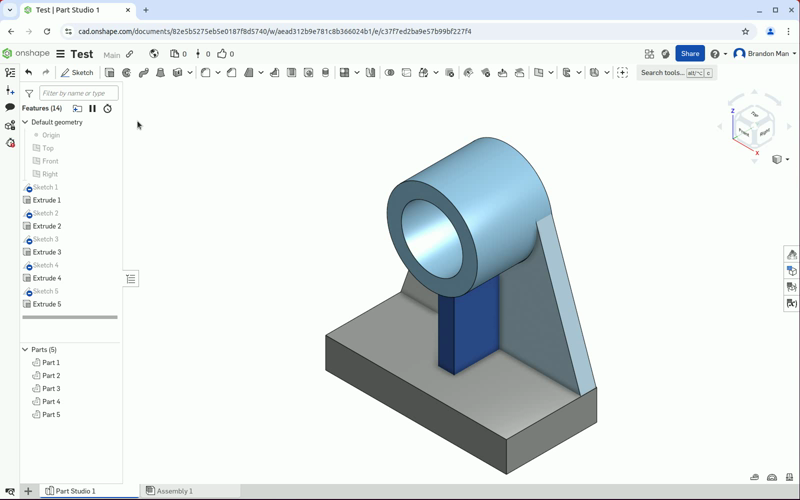
mouse_move(73, 189)
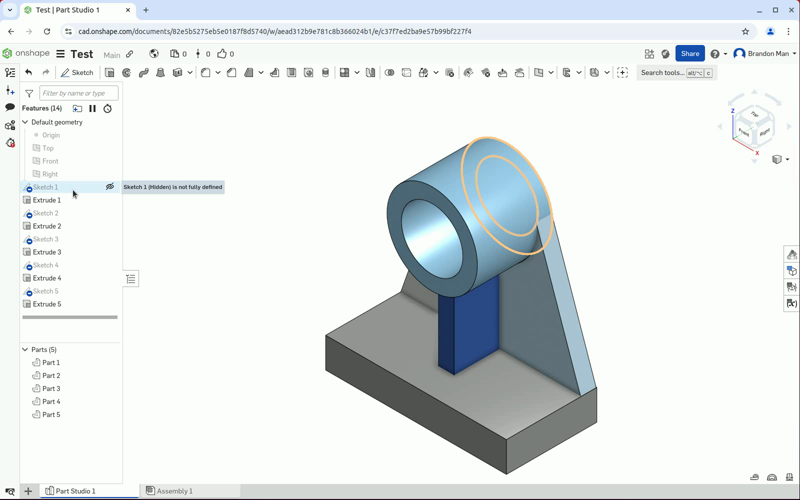
click(73, 189)